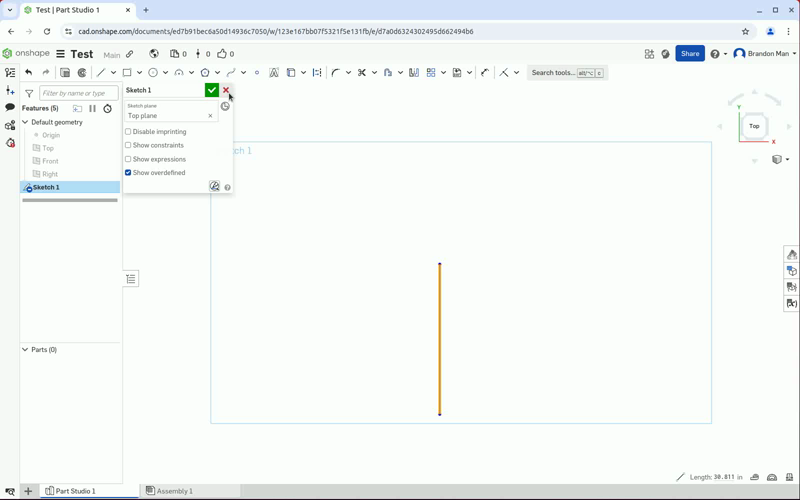
key(shift+h)
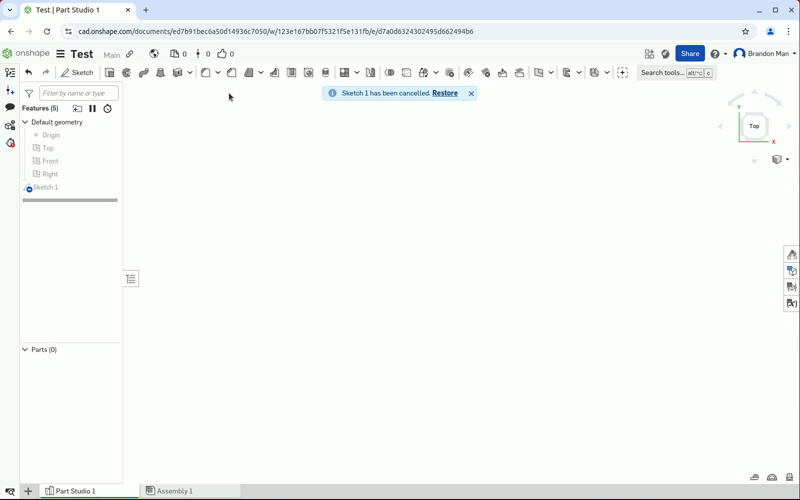
mouse_move(73, 352)
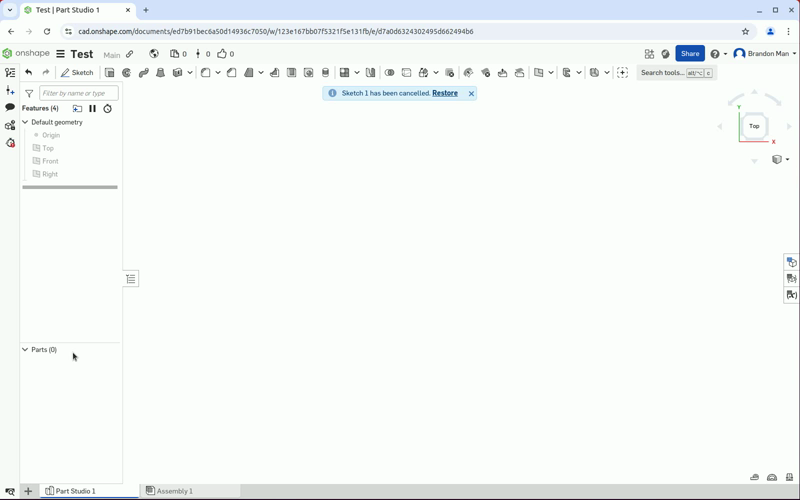
key(y)
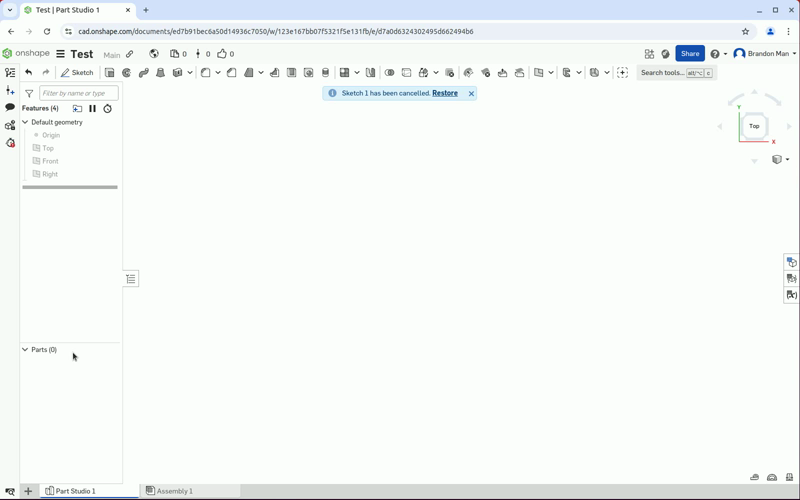
key(shift+p)
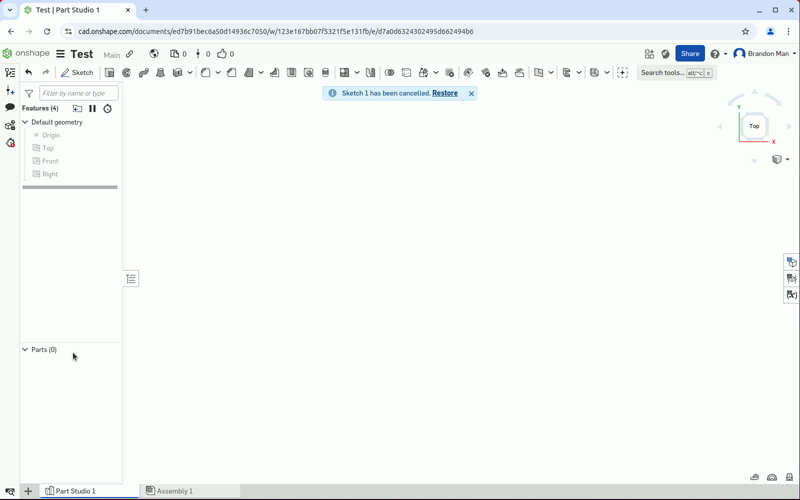
key(space)
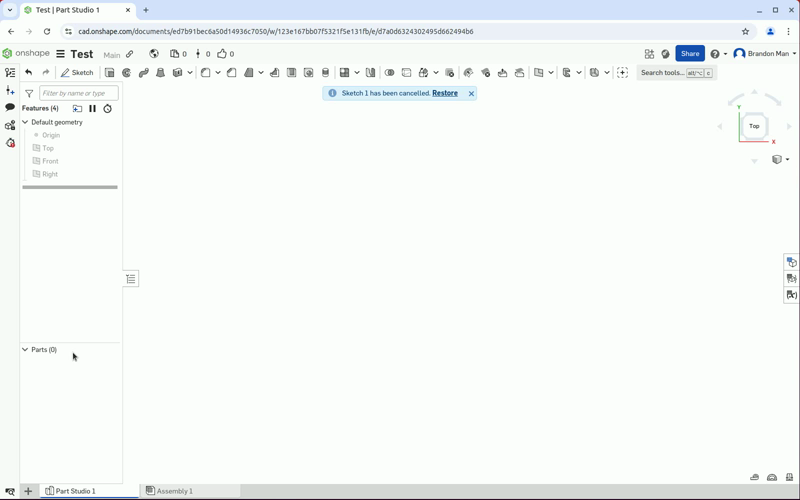
key_down(shift)
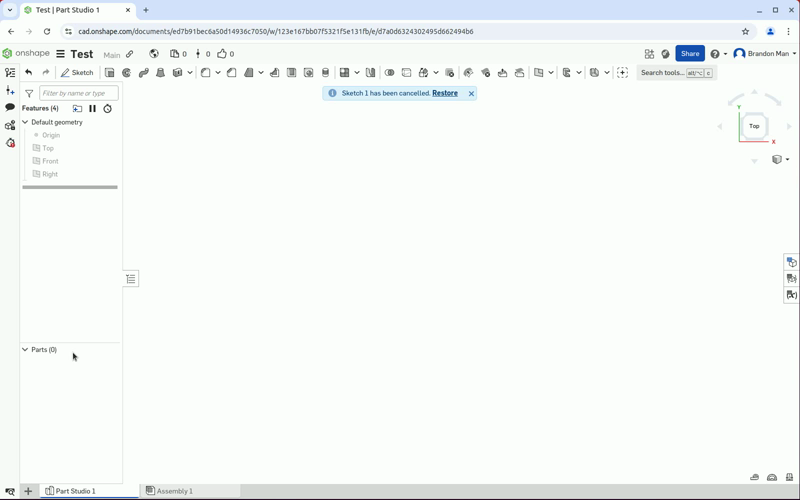
key(up)
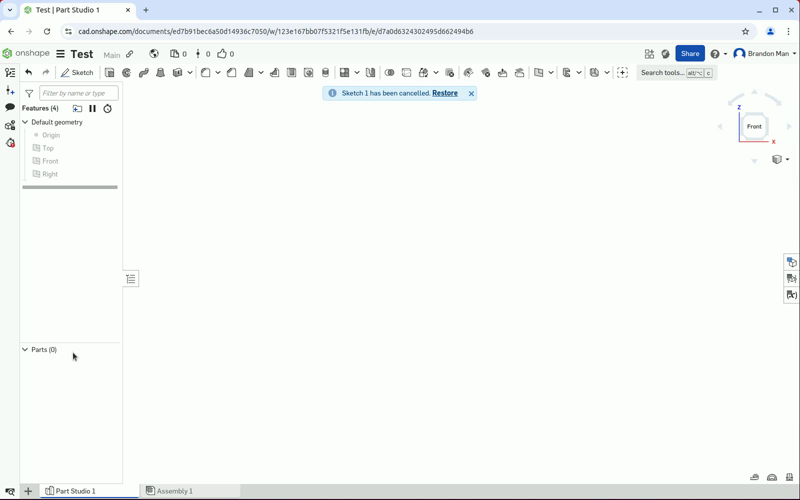
key_up(shift)
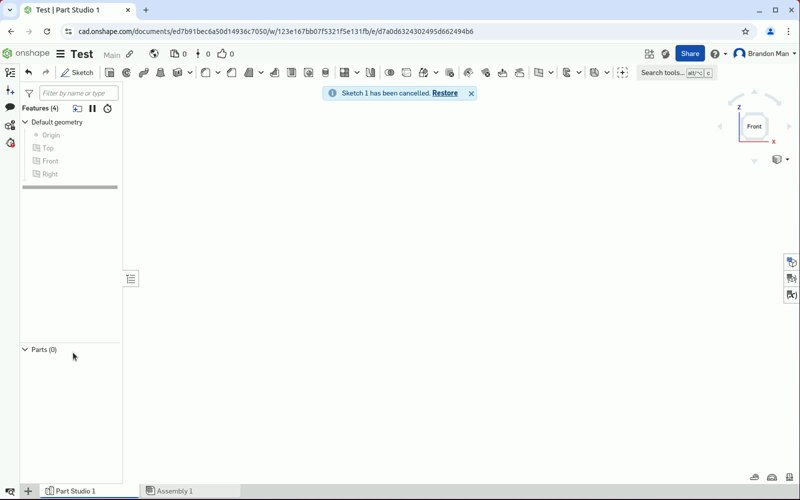
mouse_move(73, 352)
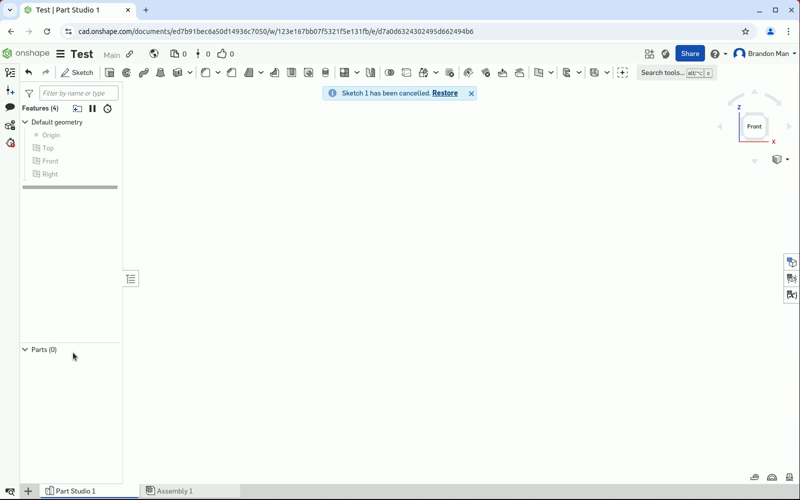
key(shift+y)
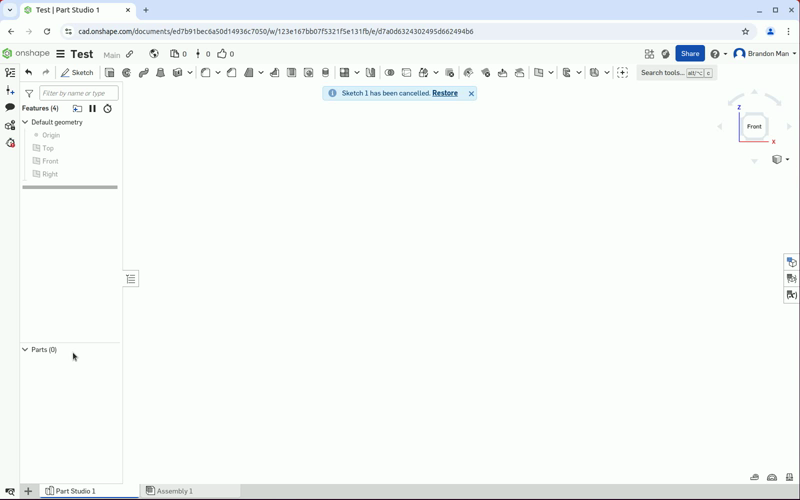
key(shift+s)
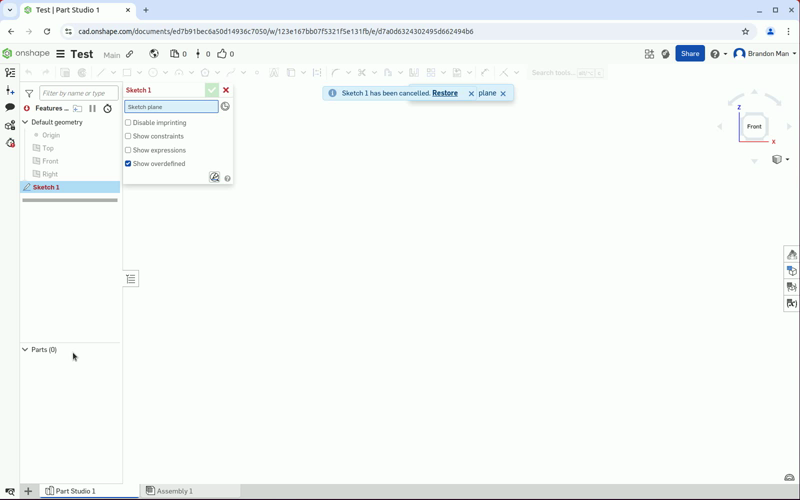
mouse_move(73, 163)
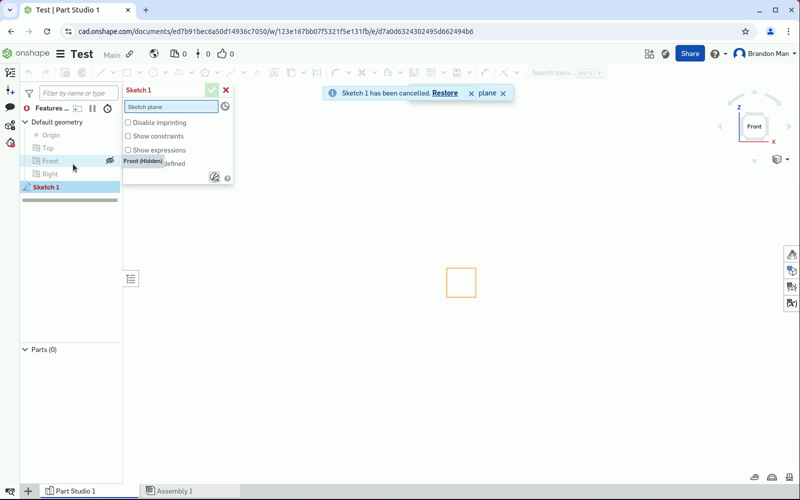
click(73, 163)
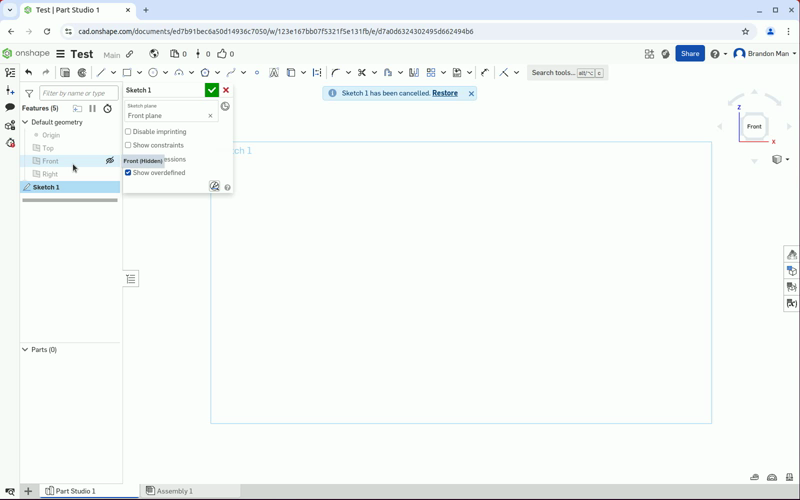
mouse_move(73, 352)
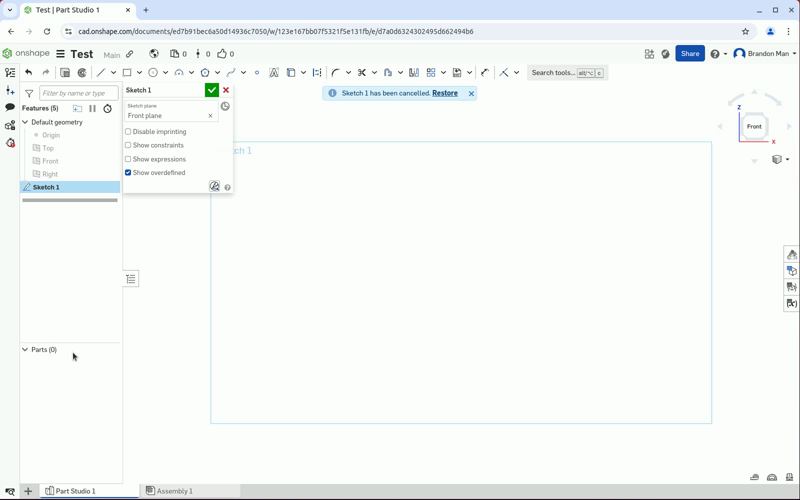
key(y)
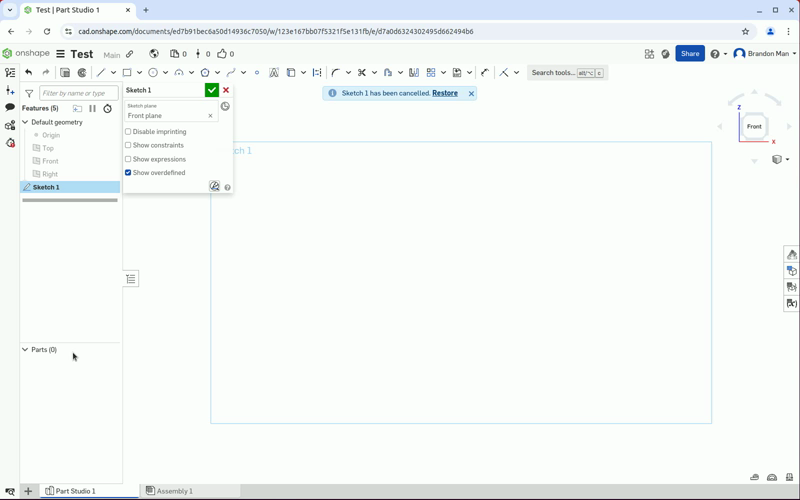
key(l)
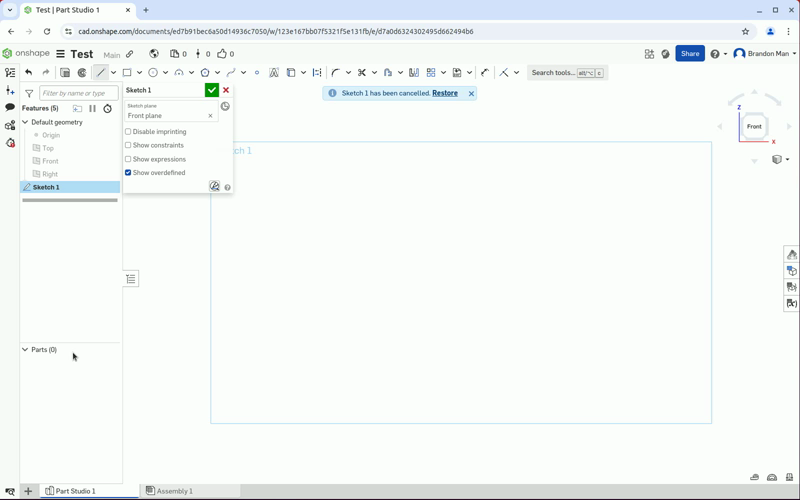
key_down(shift)
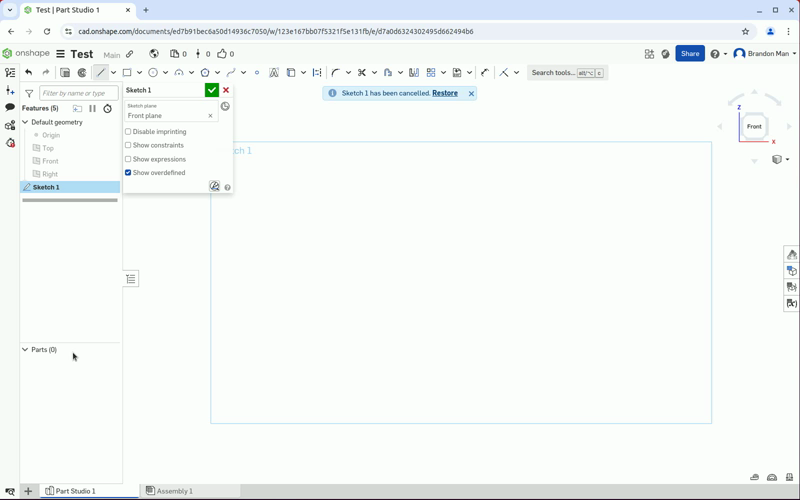
mouse_move(382, 233)
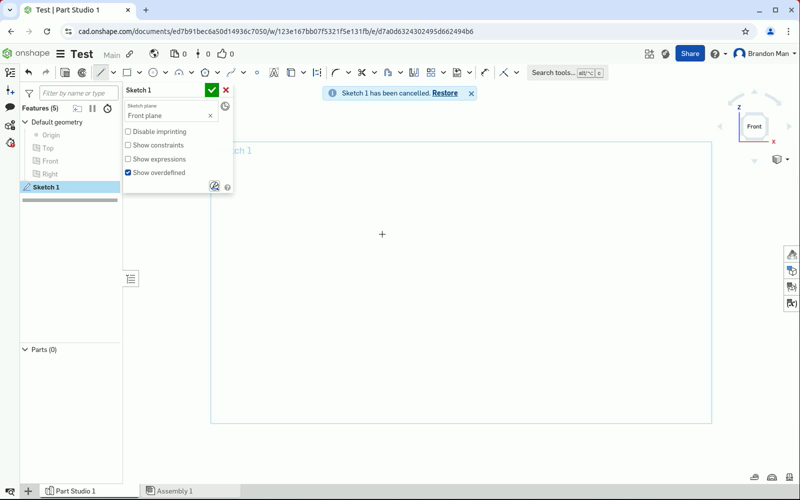
click(382, 233)
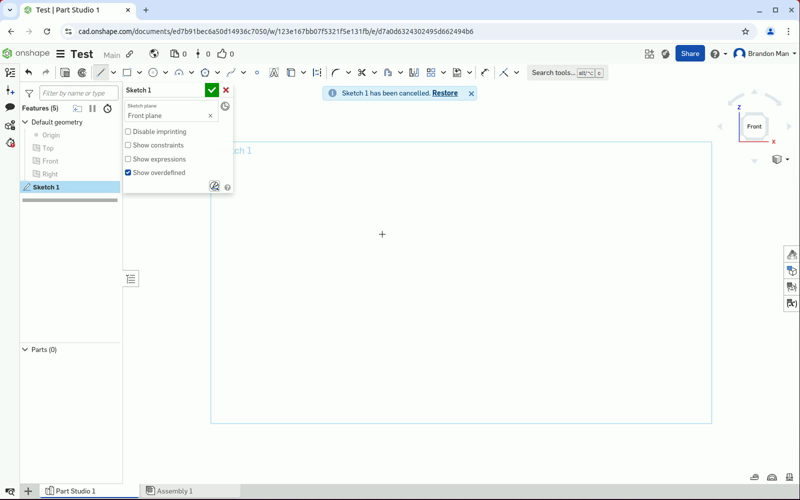
key_up(shift)
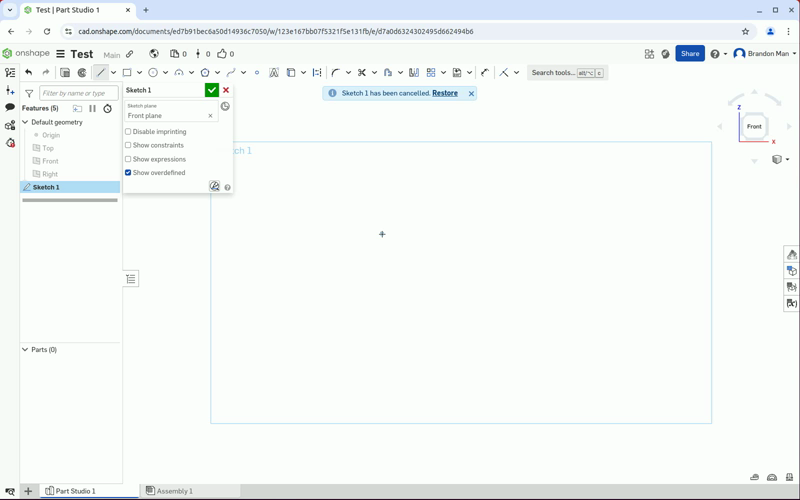
key_down(shift)
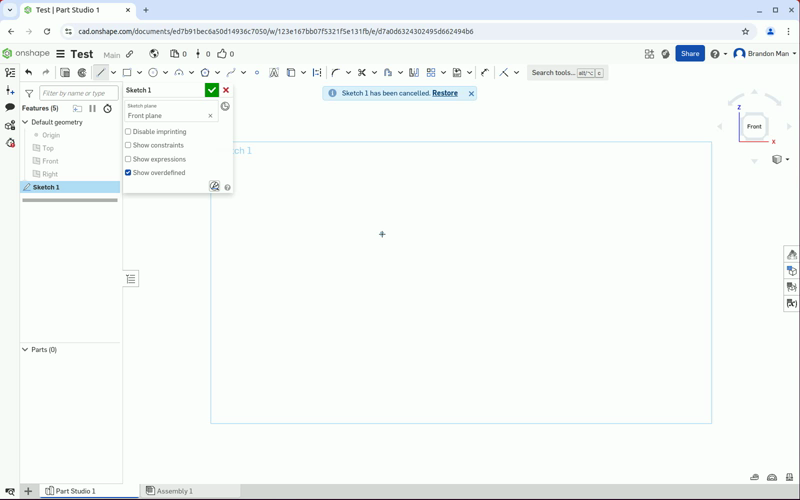
mouse_move(412, 233)
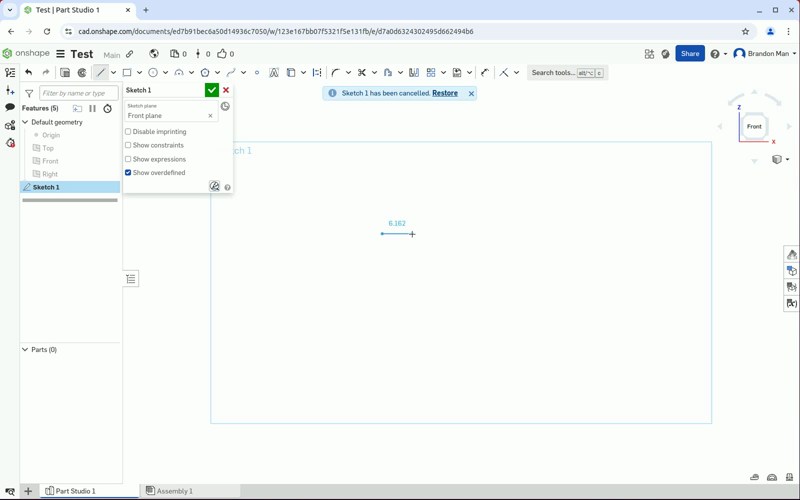
mouse_move(432, 233)
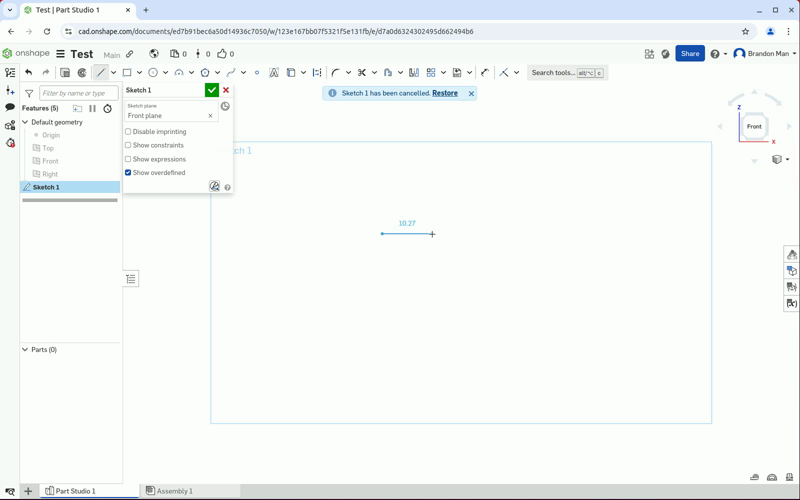
click(432, 233)
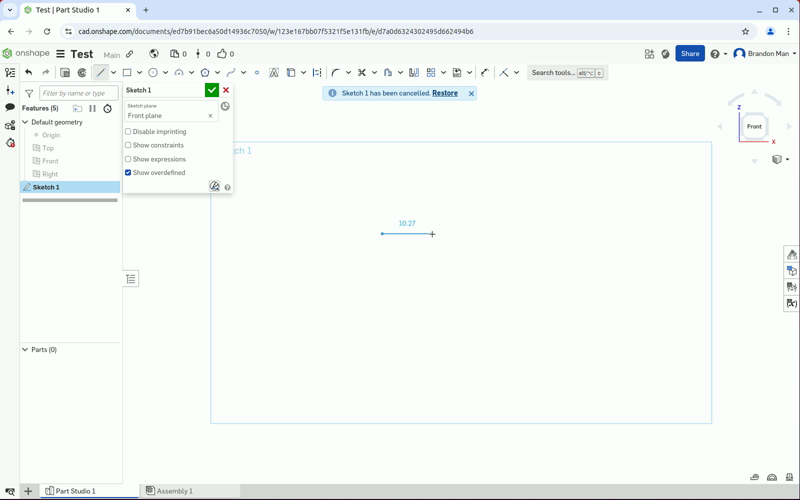
key_up(shift)
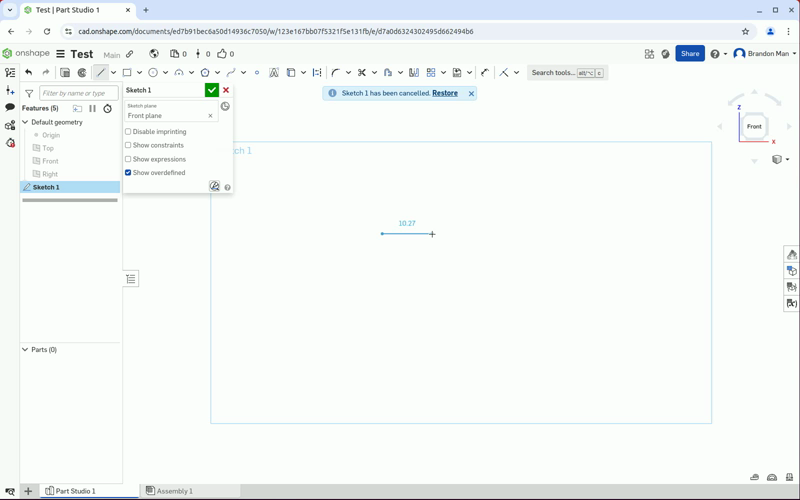
key_down(shift)
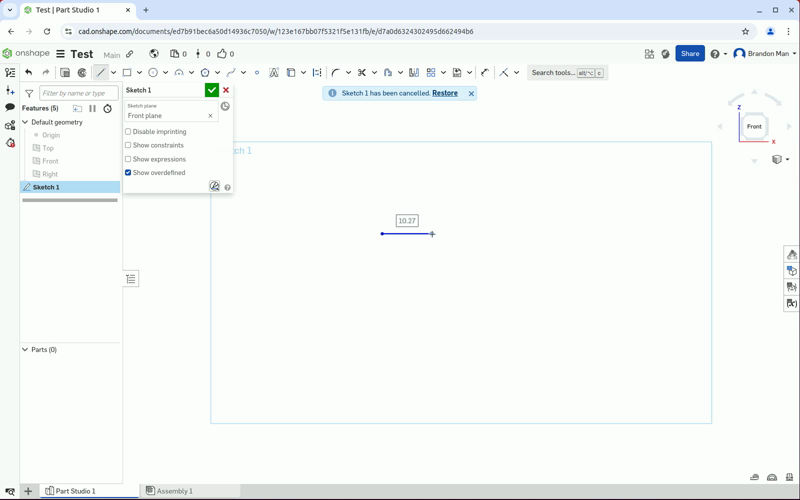
mouse_move(462, 233)
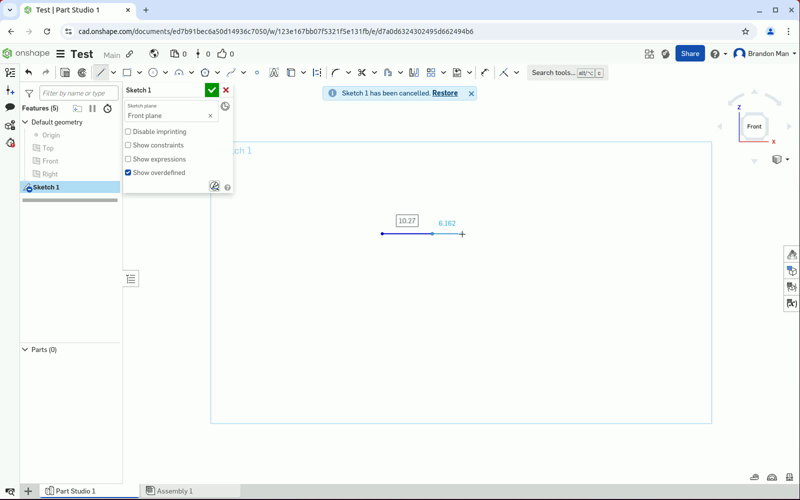
mouse_move(432, 195)
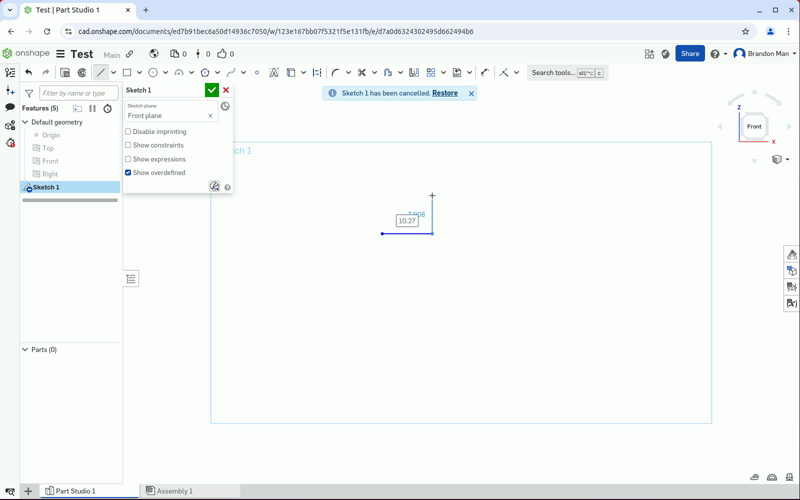
click(432, 195)
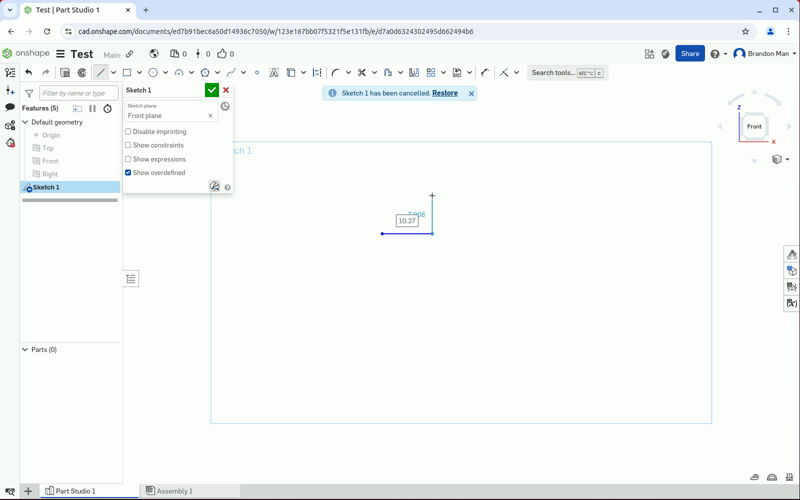
key_up(shift)
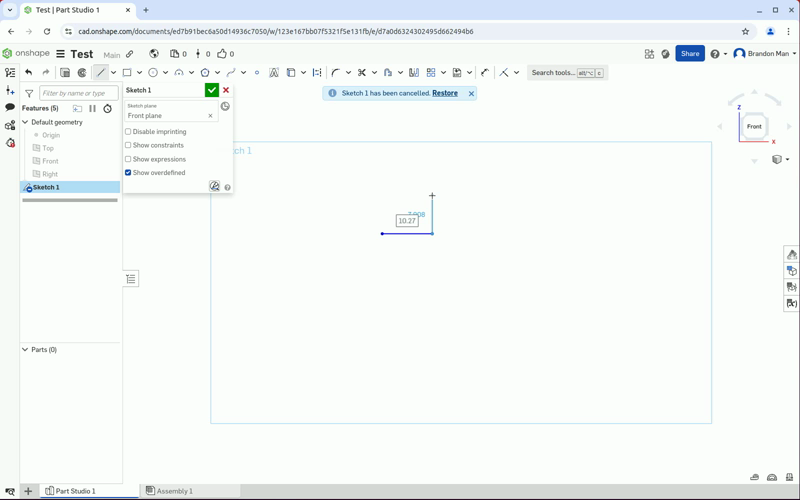
key_down(shift)
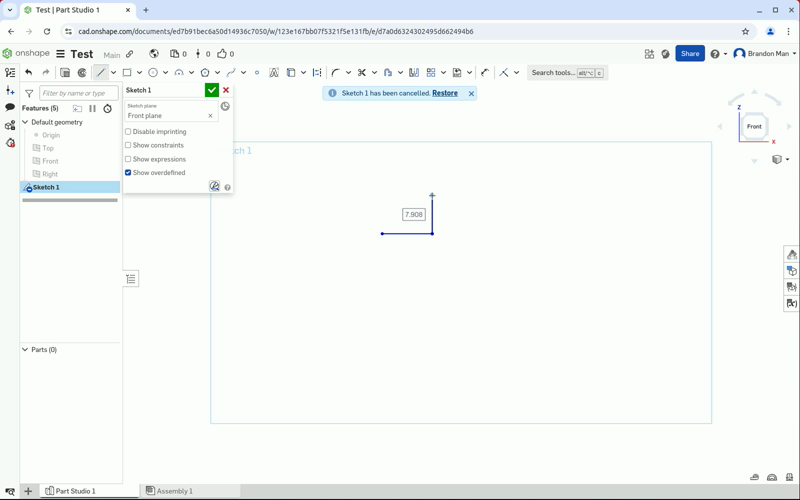
mouse_move(462, 195)
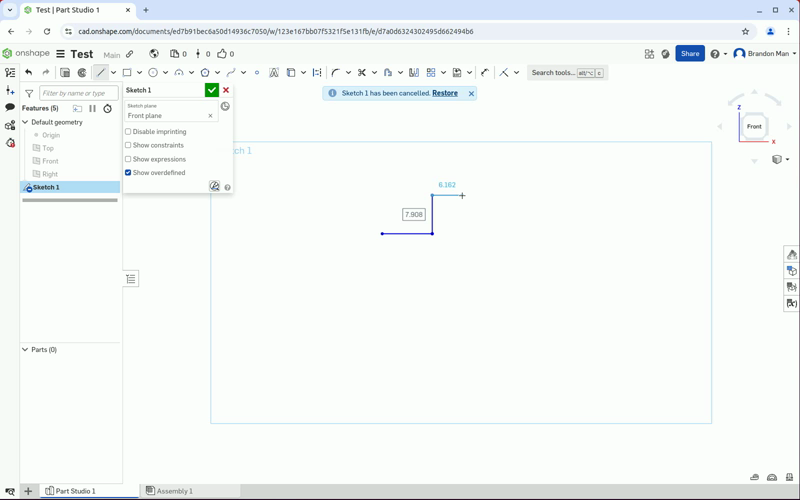
mouse_move(382, 195)
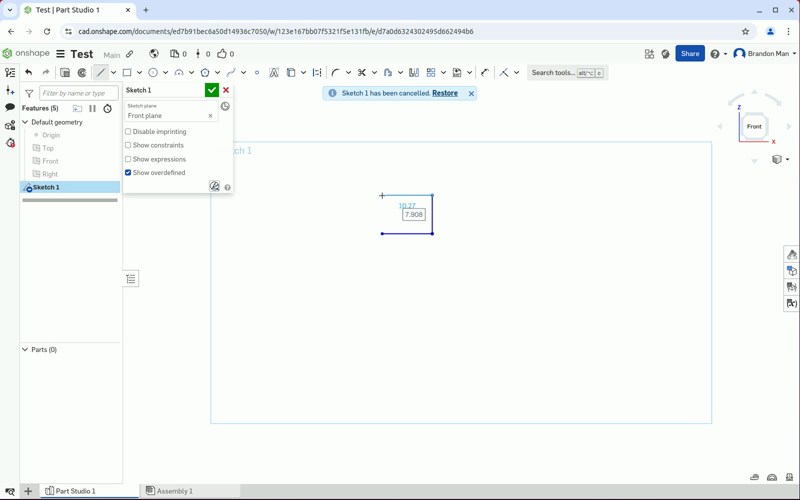
click(382, 195)
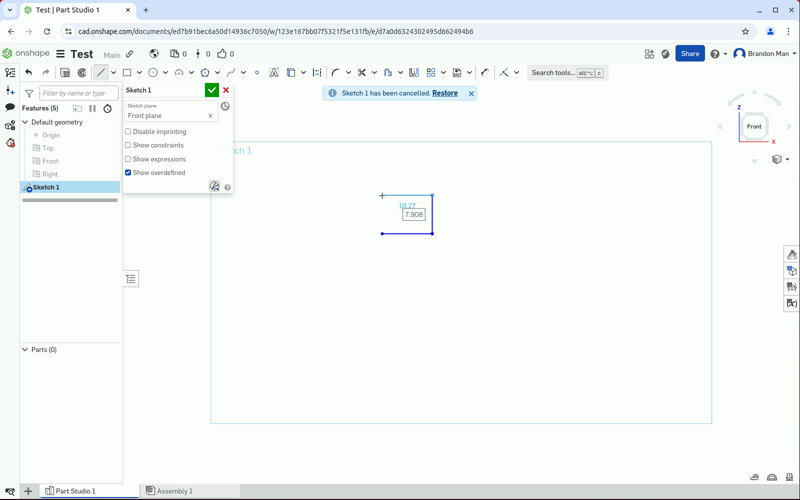
key_up(shift)
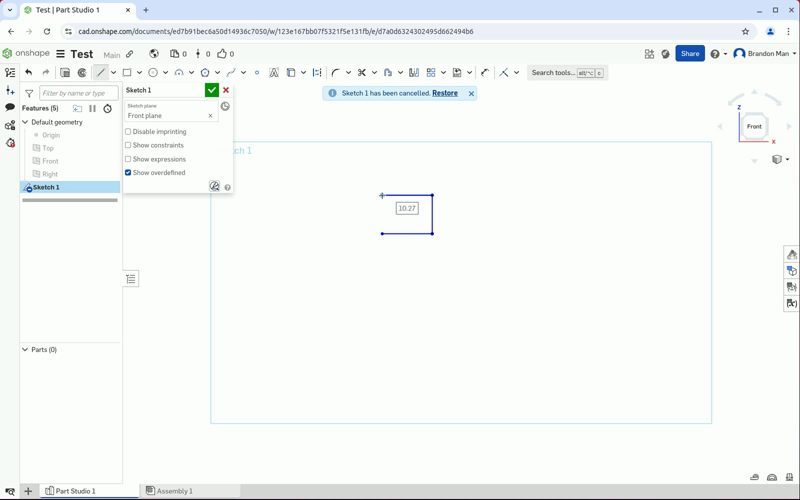
mouse_move(412, 195)
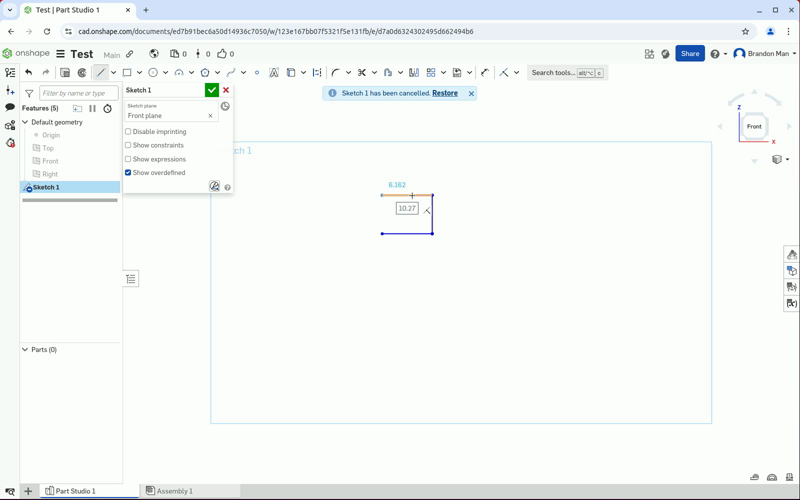
key_down(shift)
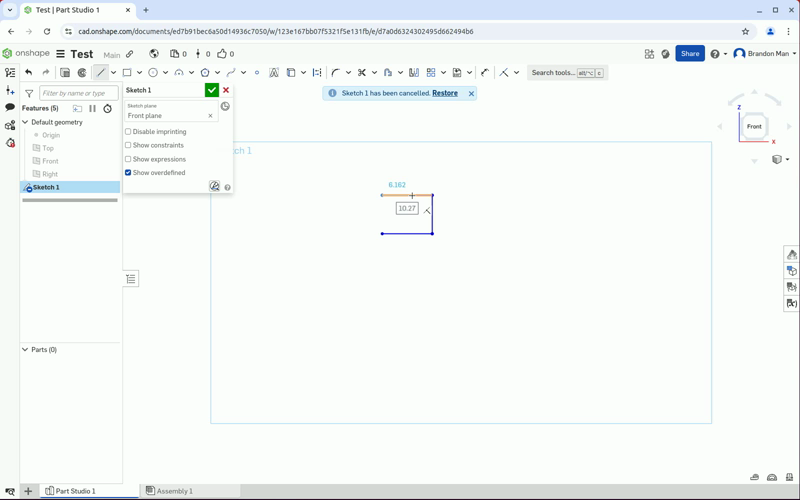
mouse_move(382, 233)
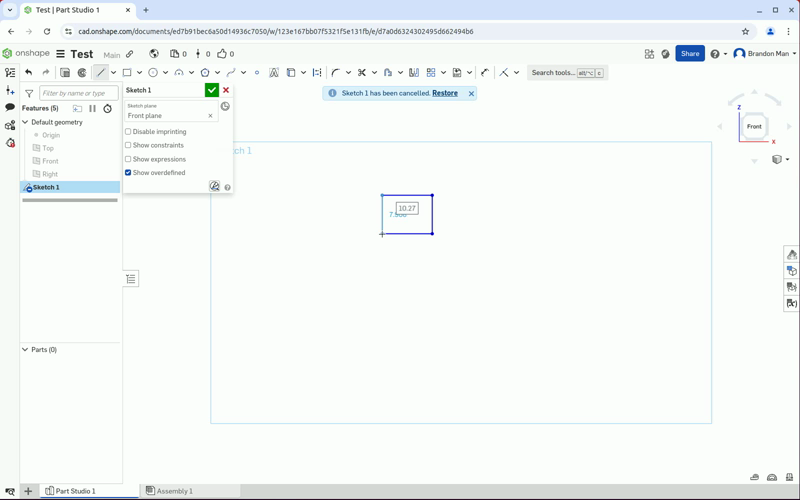
key_up(shift)
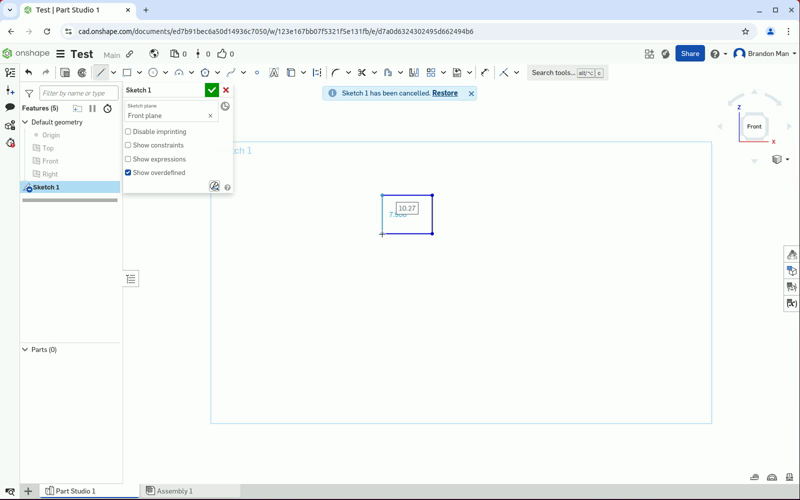
click(382, 233)
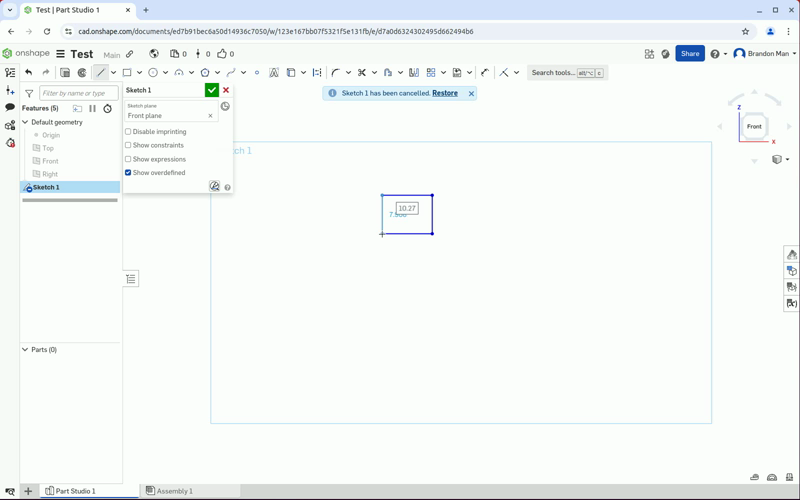
key(esc)
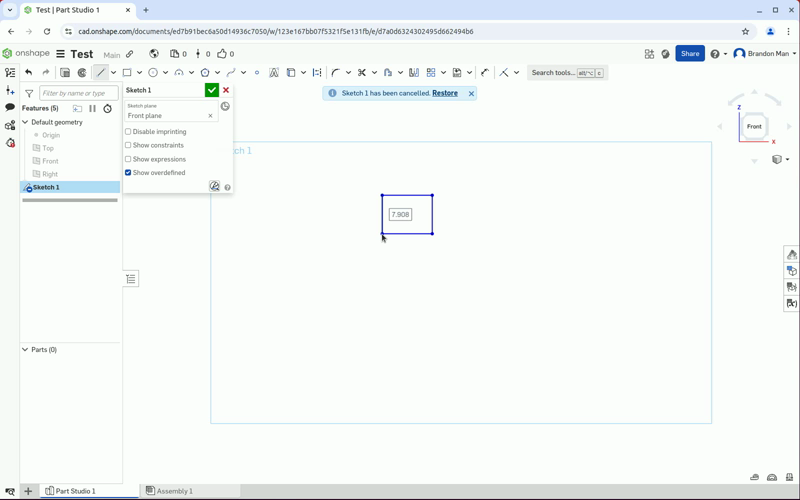
mouse_move(390, 221)
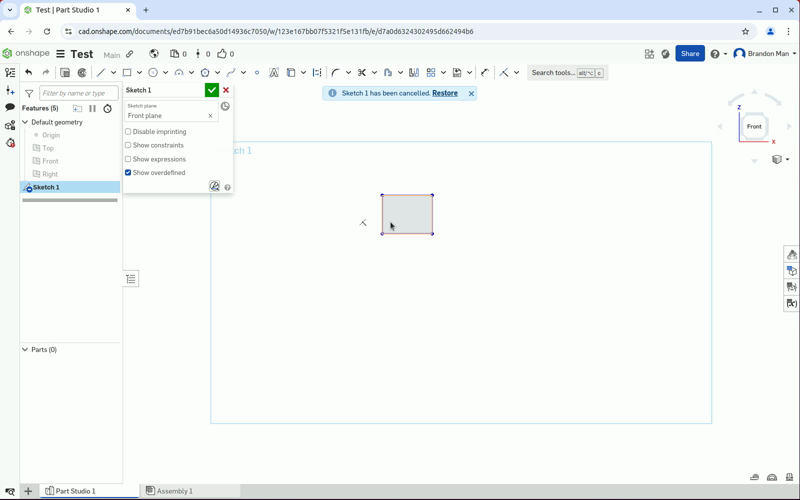
click(390, 221)
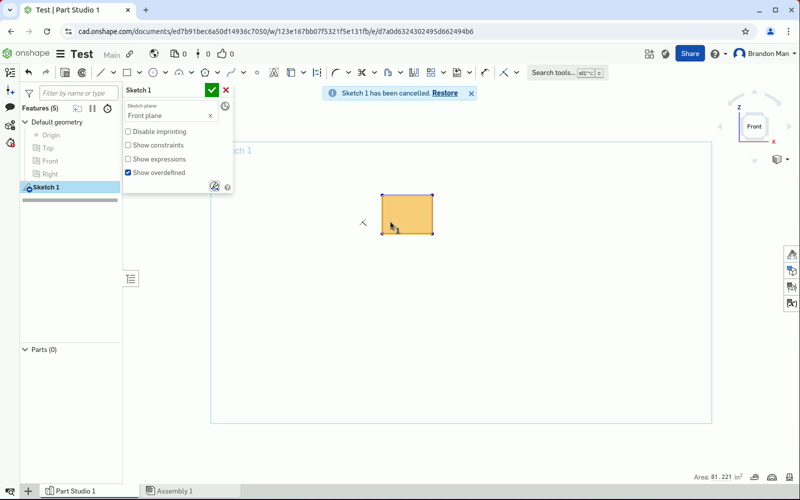
mouse_move(73, 352)
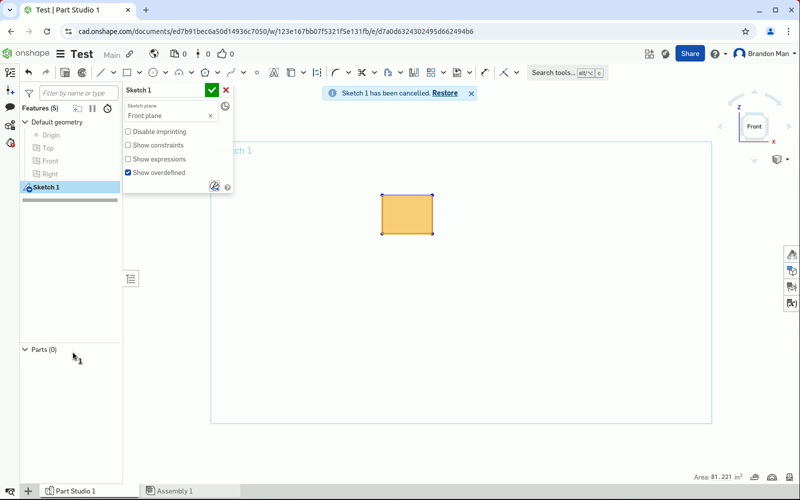
key(shift+y)
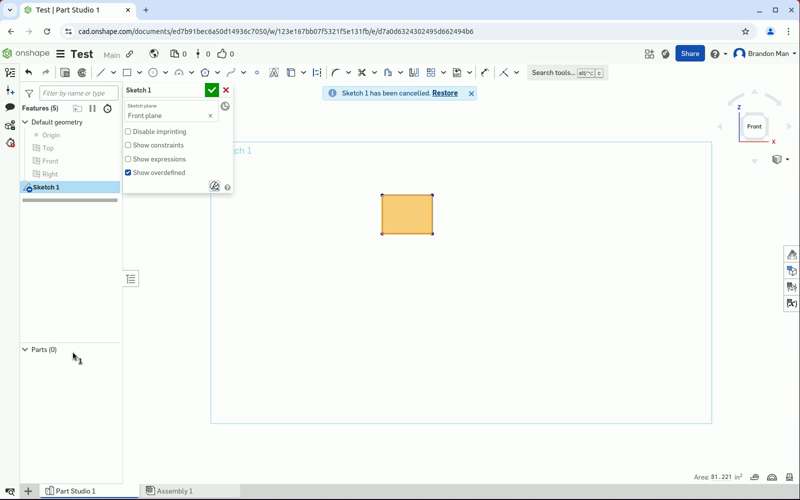
key(shift+e)
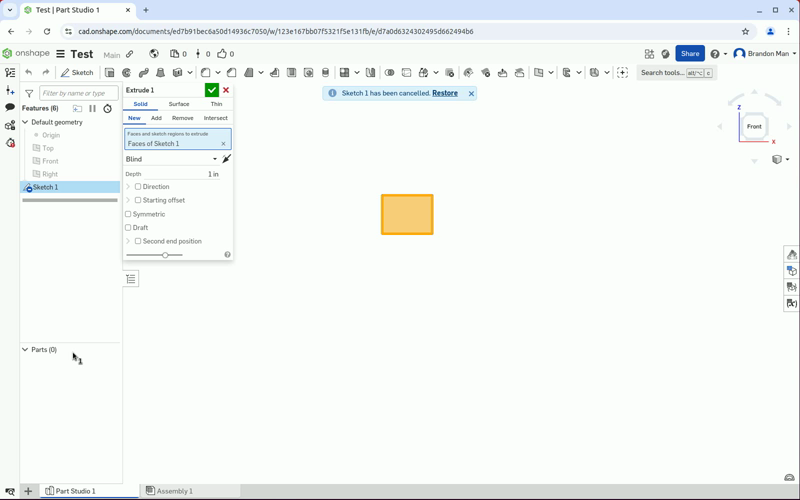
mouse_move(143, 106)
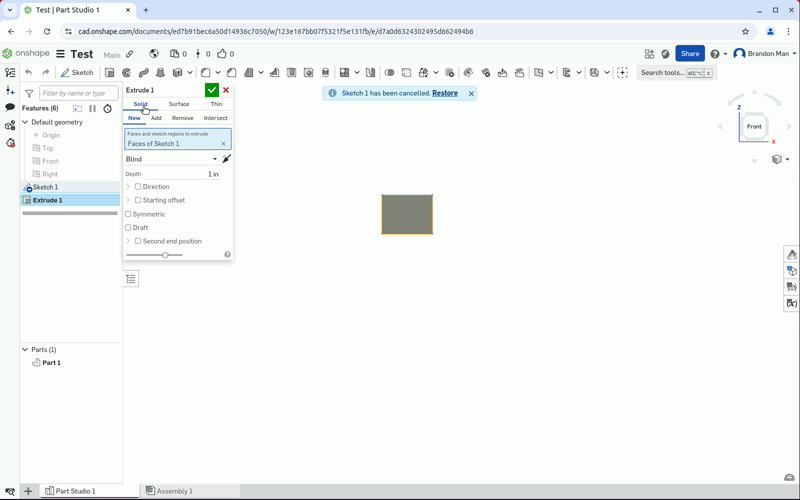
click(143, 106)
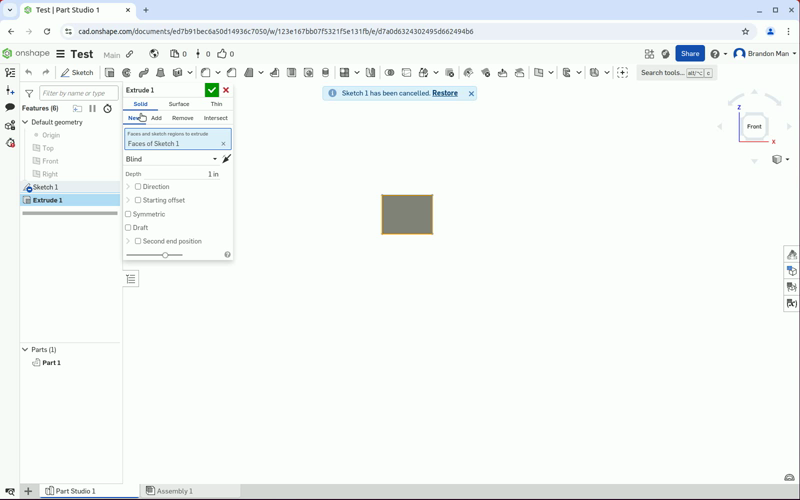
mouse_move(137, 120)
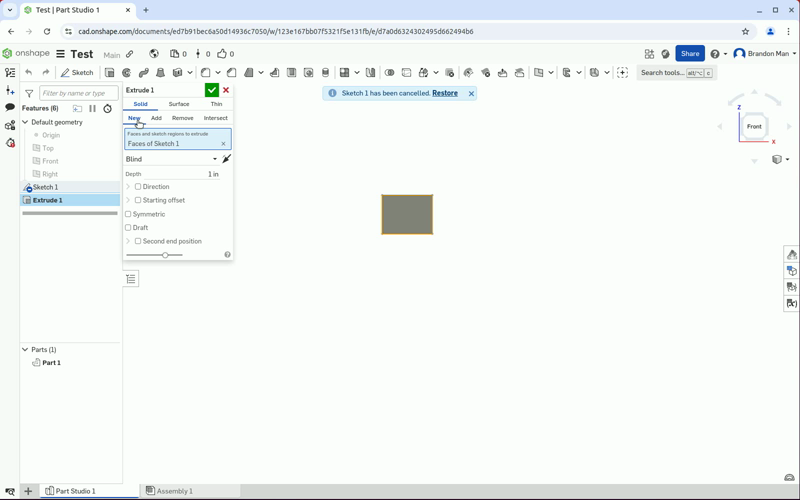
click(137, 120)
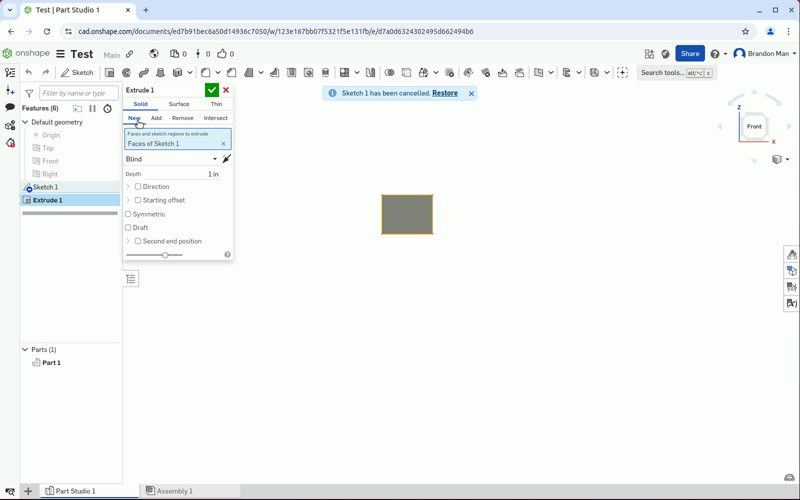
key(tab, 4)
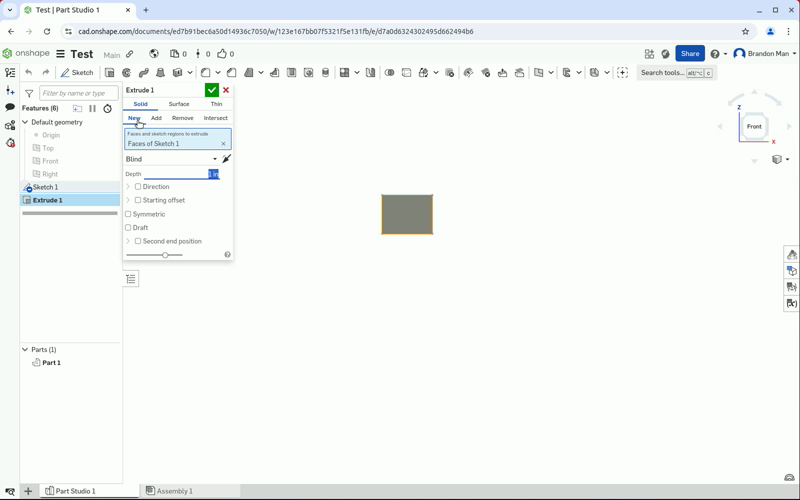
text(2.408)
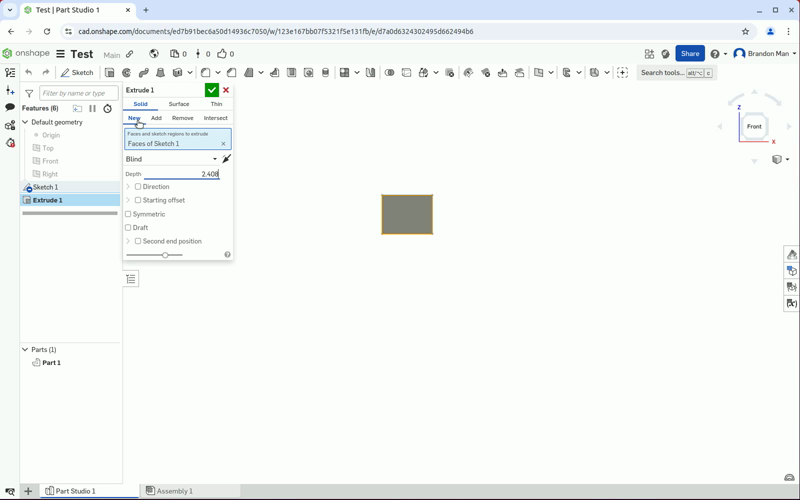
key(tab, 3)
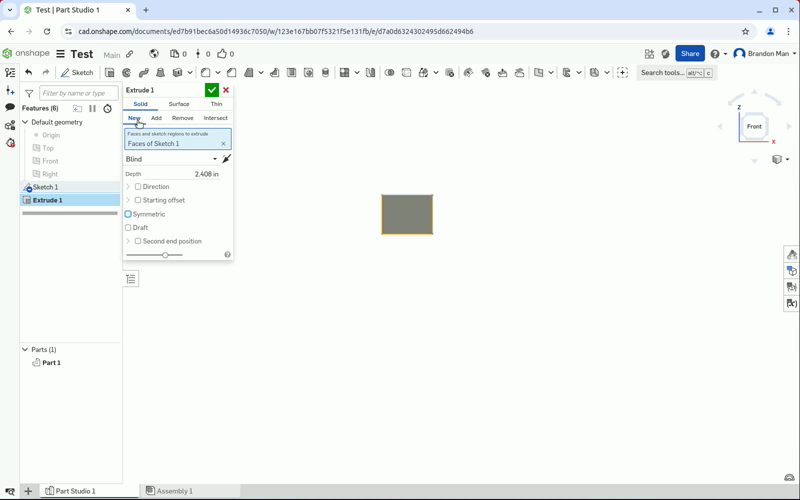
key(space)
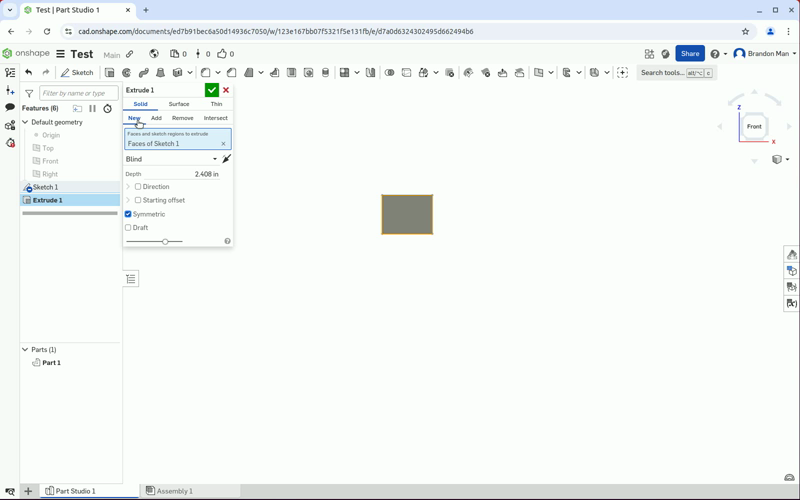
key(enter)
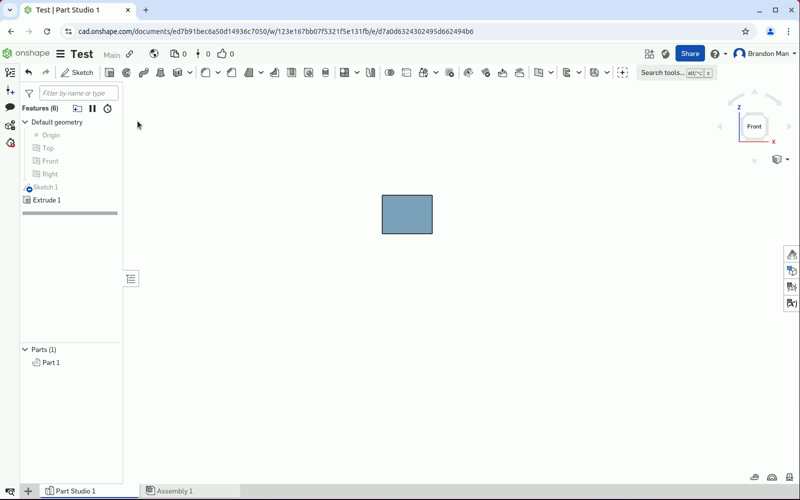
key(shift+h)
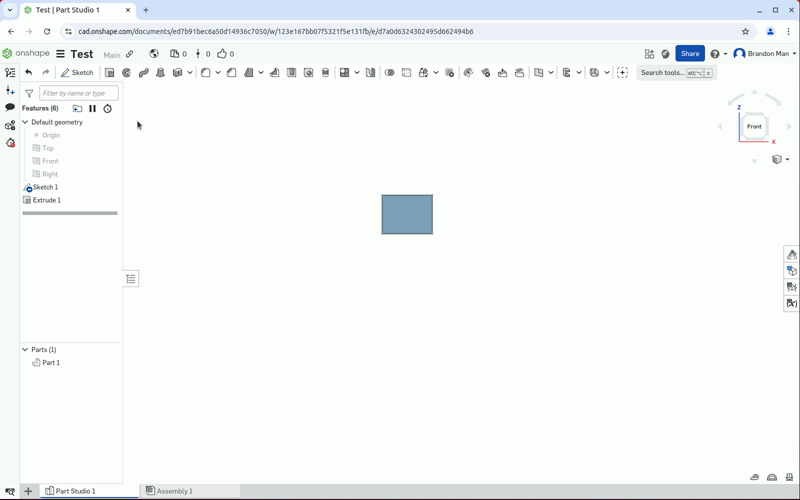
key(shift+h)
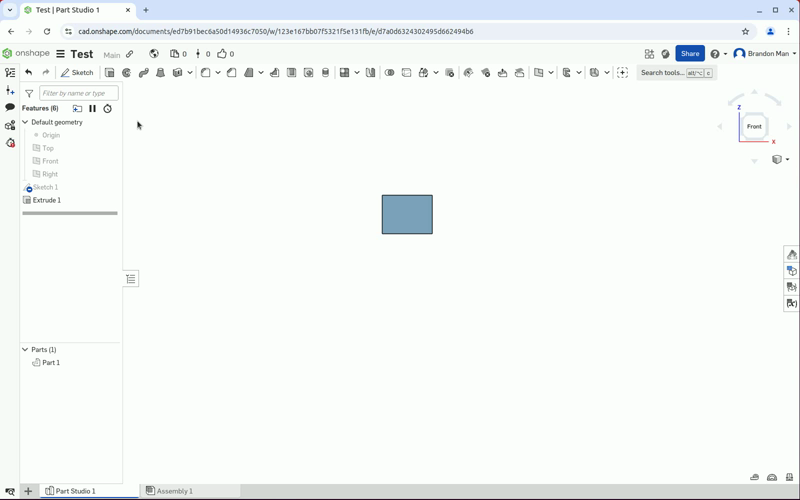
mouse_move(73, 189)
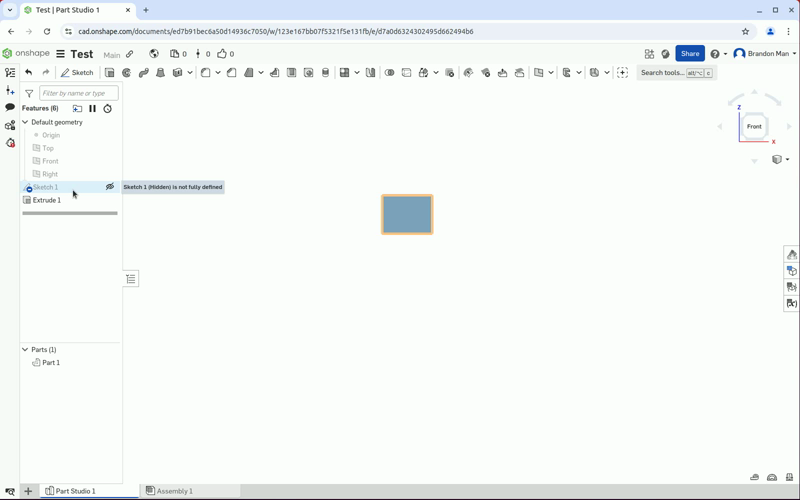
click(73, 189)
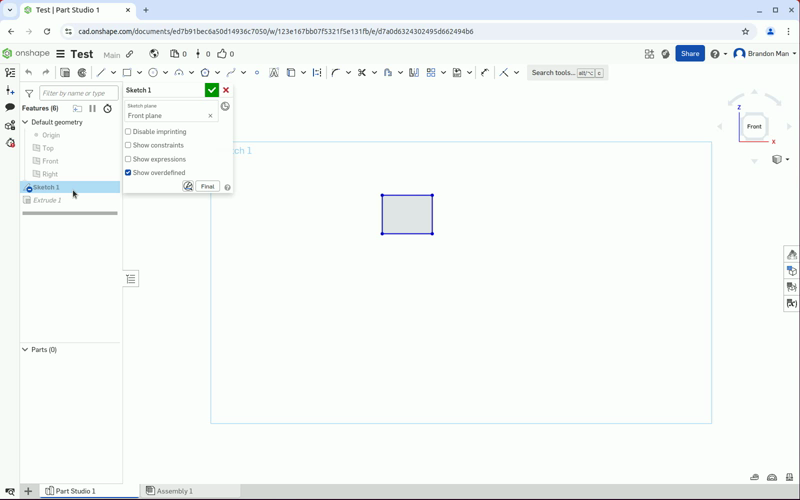
mouse_move(229, 92)
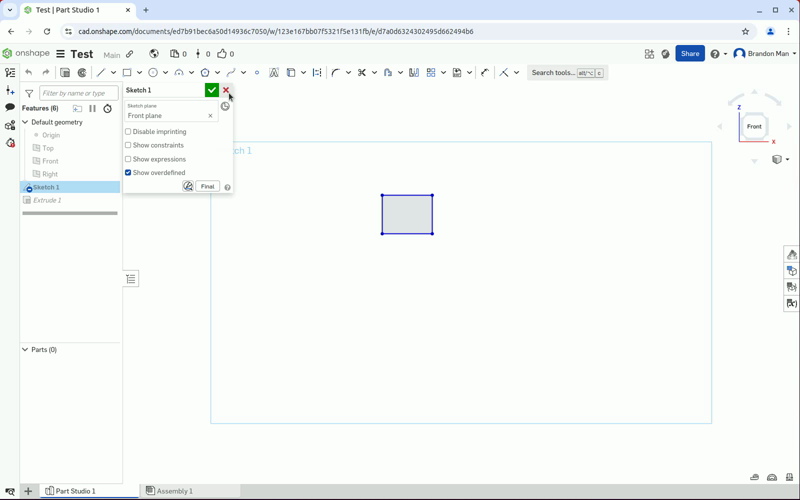
click(229, 92)
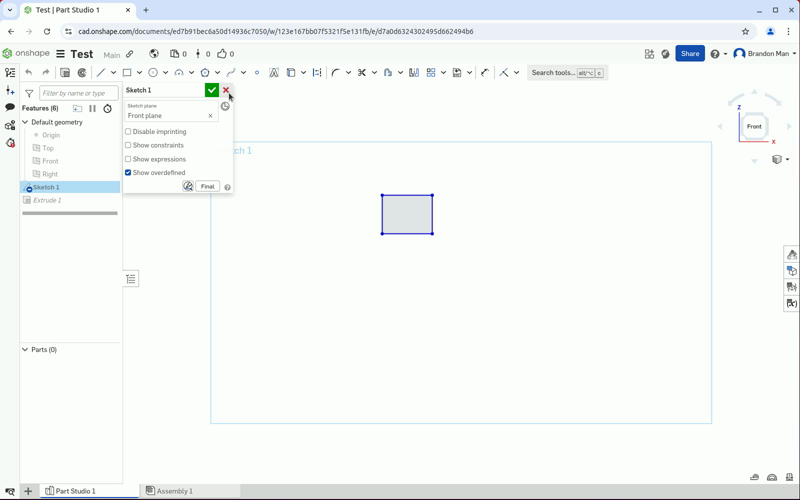
key(shift+s)
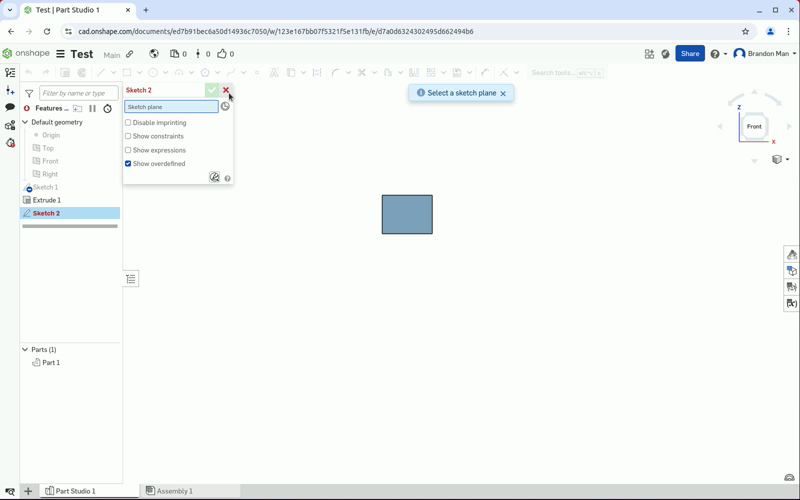
mouse_move(73, 163)
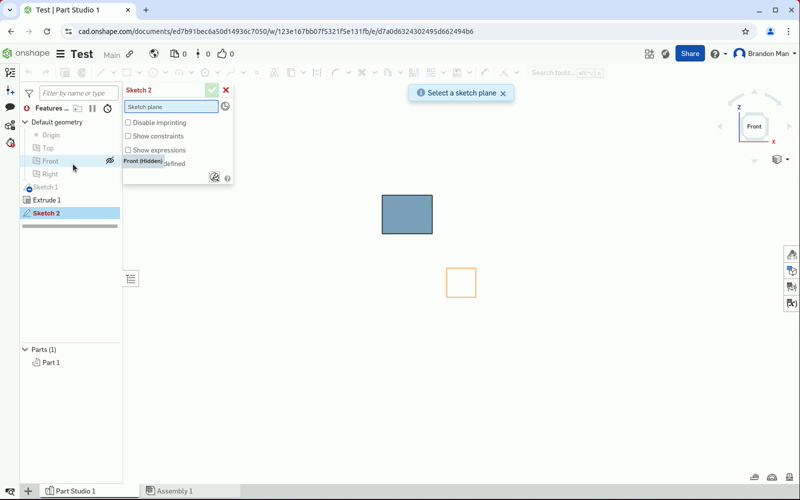
click(73, 163)
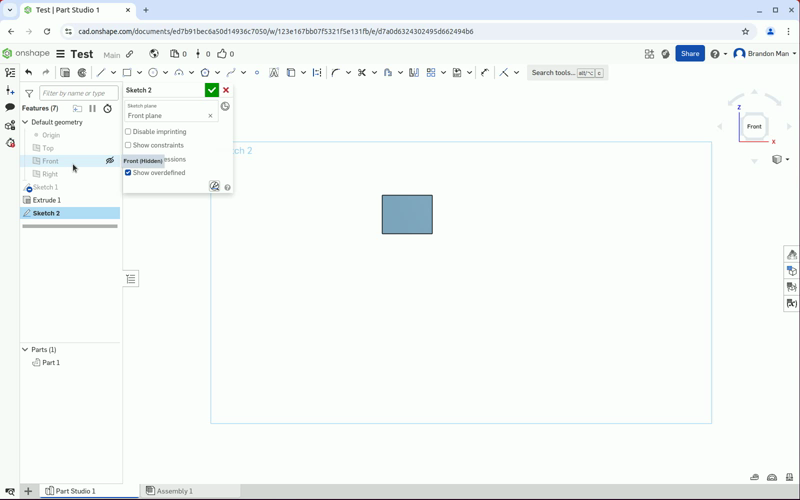
mouse_move(73, 352)
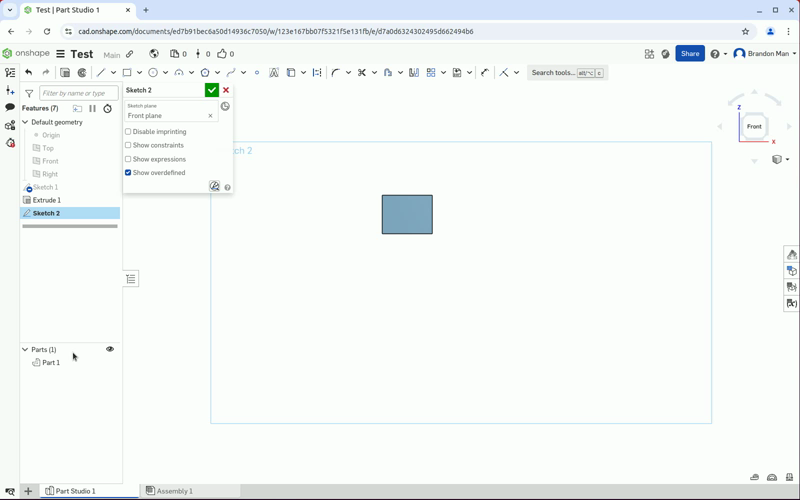
key(y)
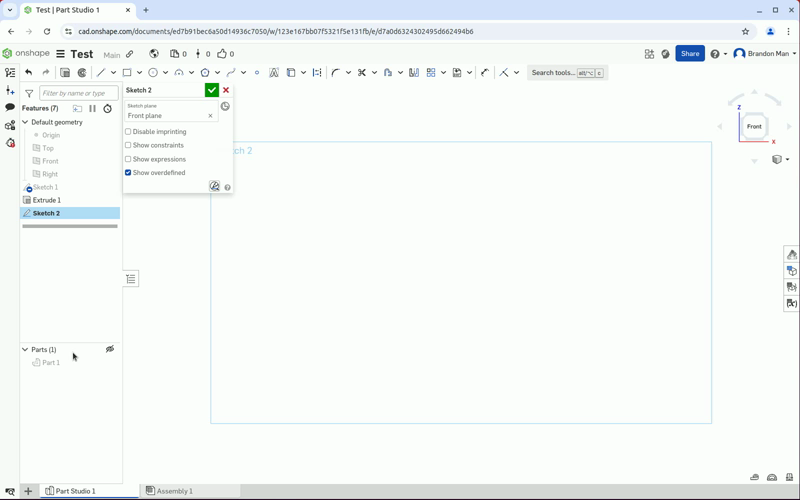
key(l)
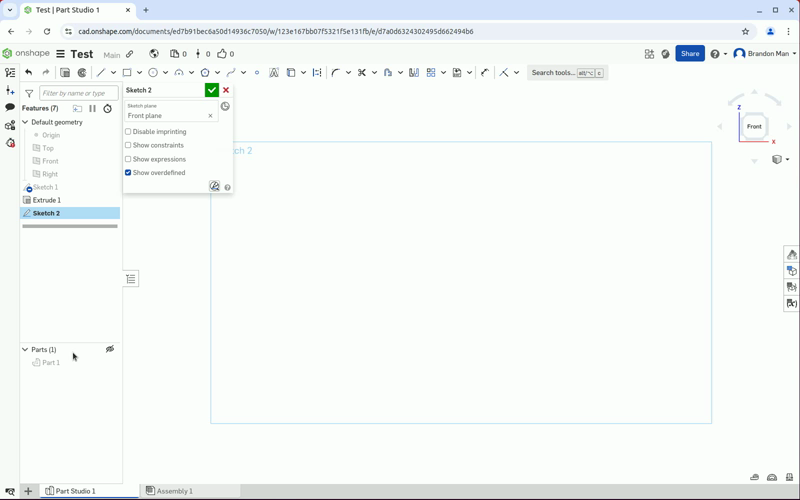
key_down(shift)
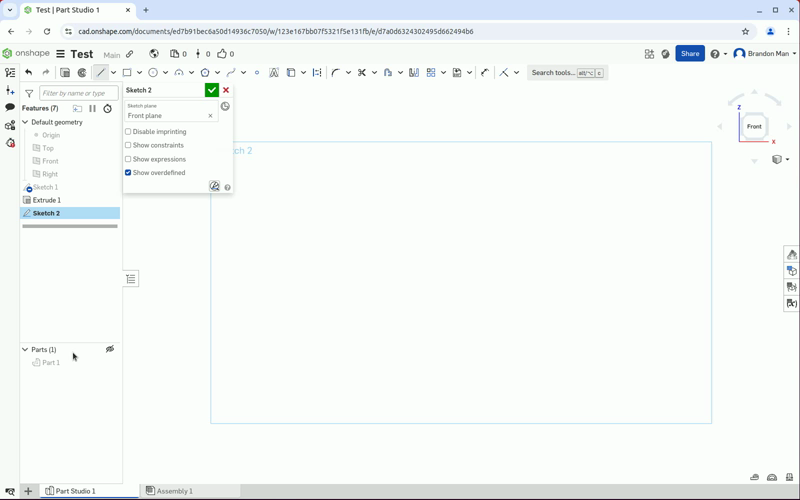
mouse_move(489, 233)
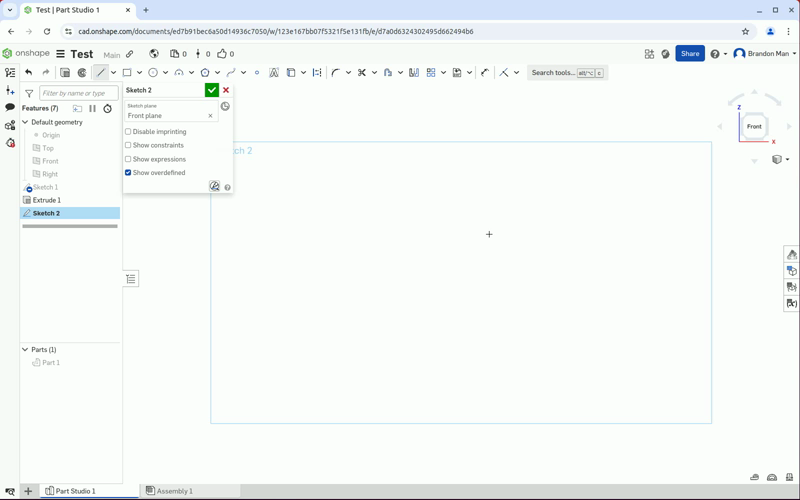
click(489, 233)
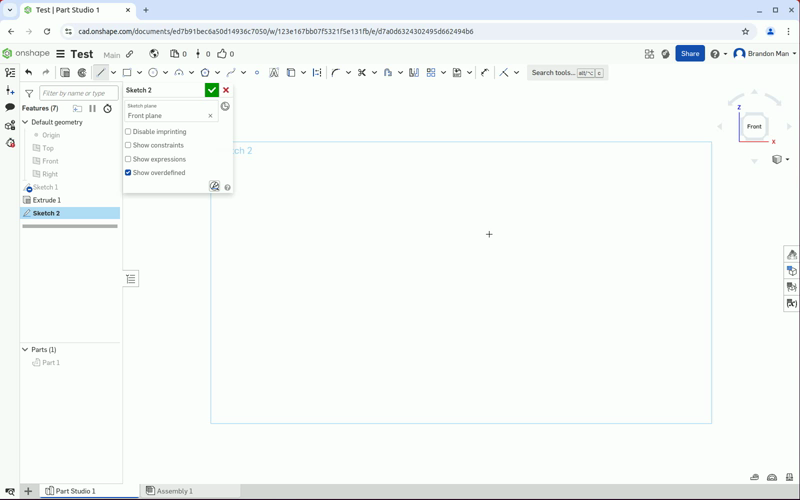
key_up(shift)
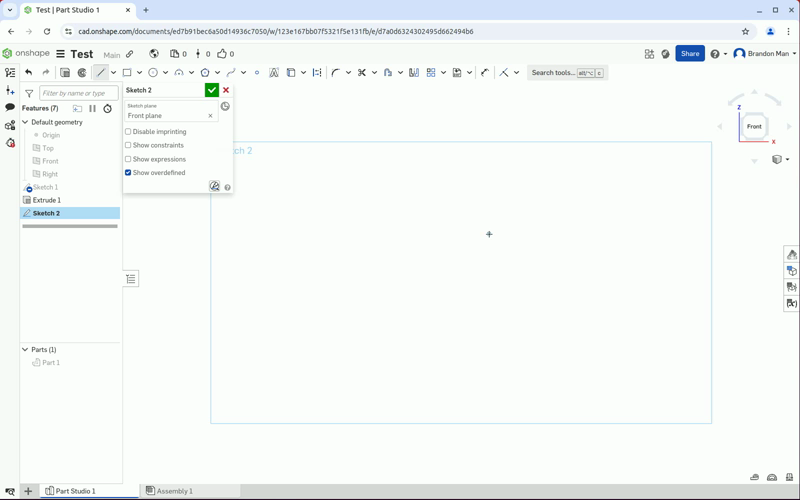
key_down(shift)
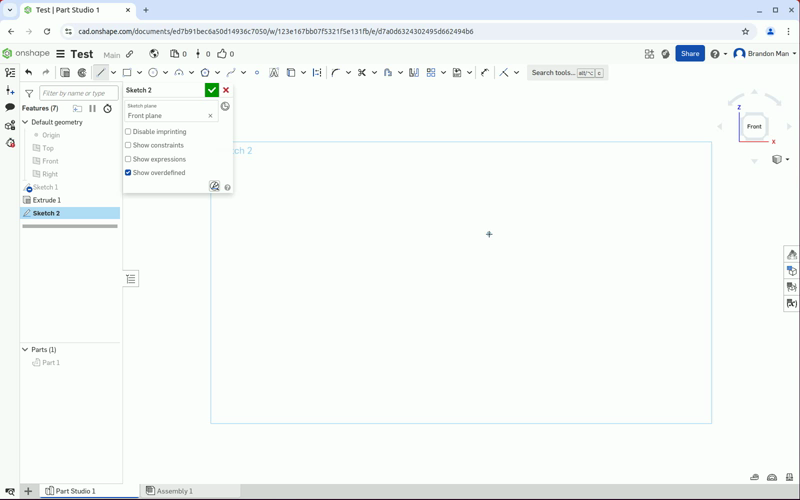
mouse_move(519, 233)
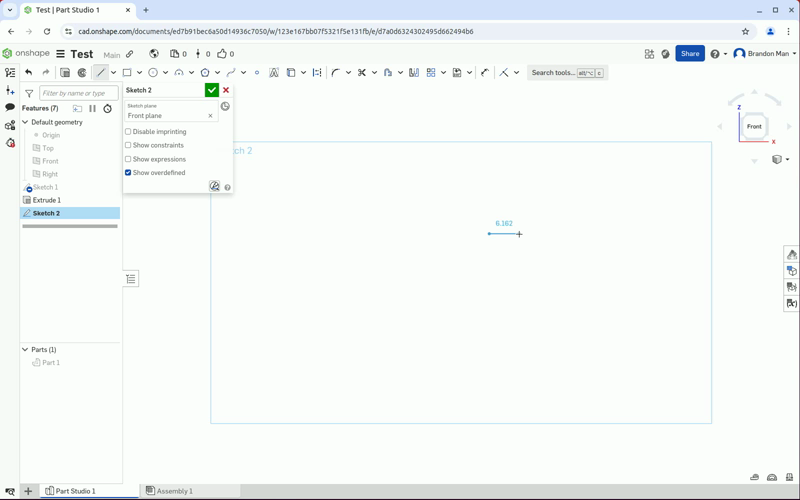
mouse_move(538, 233)
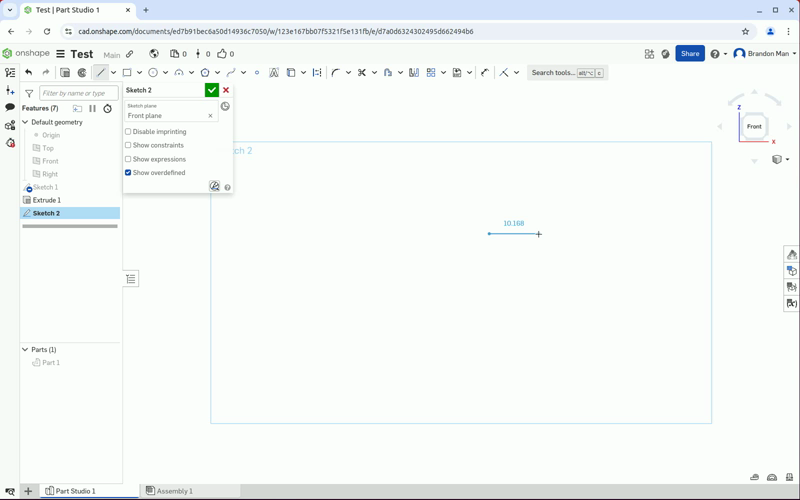
click(538, 233)
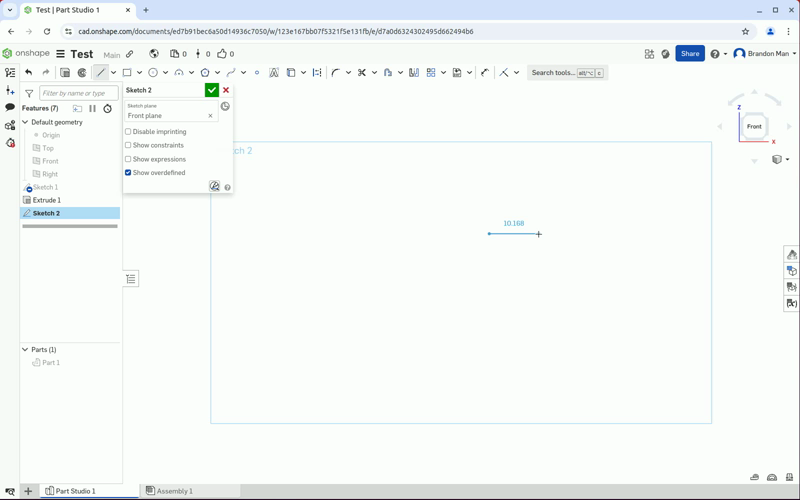
key_up(shift)
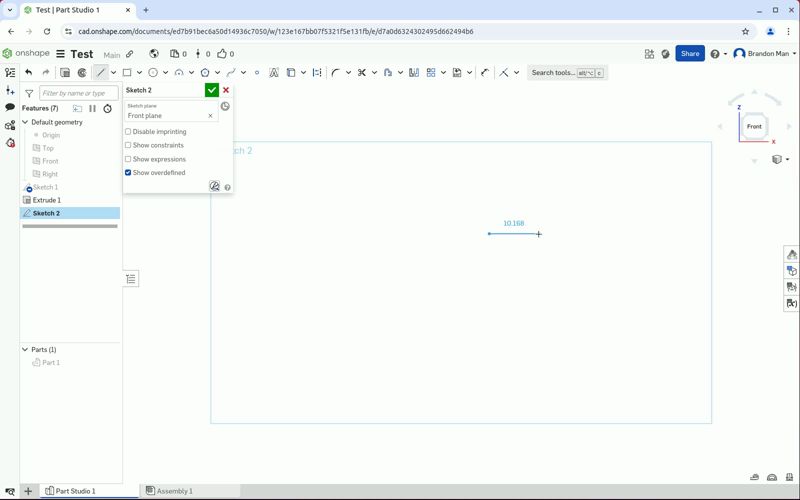
key_down(shift)
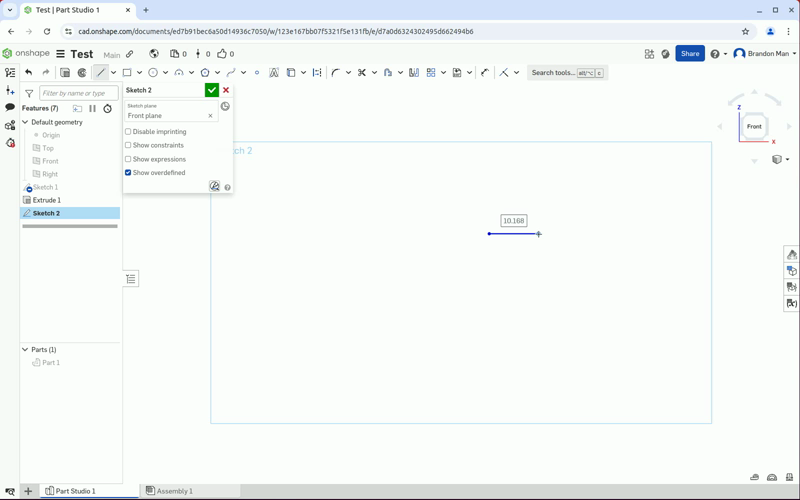
mouse_move(568, 233)
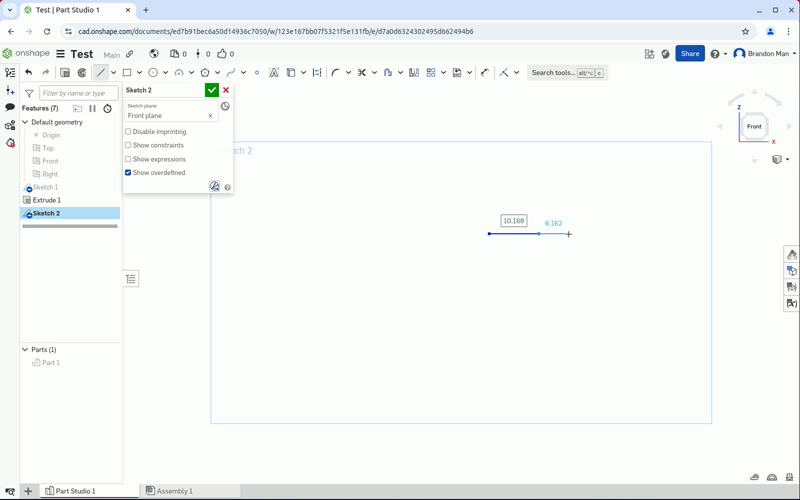
mouse_move(538, 195)
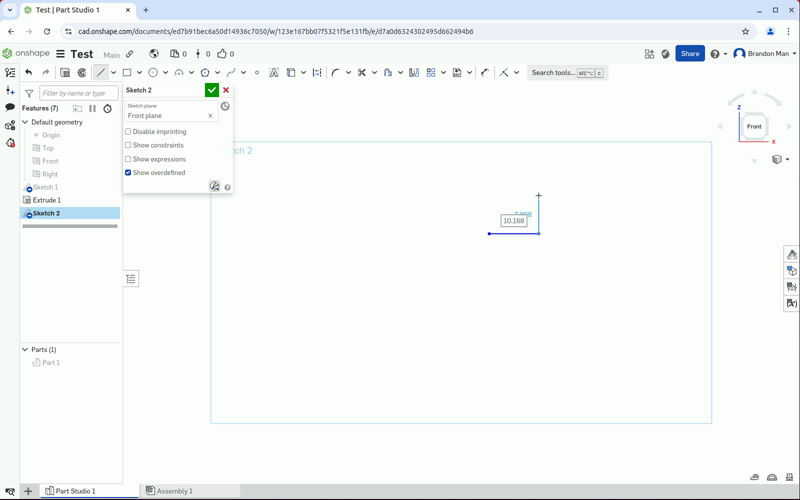
click(538, 195)
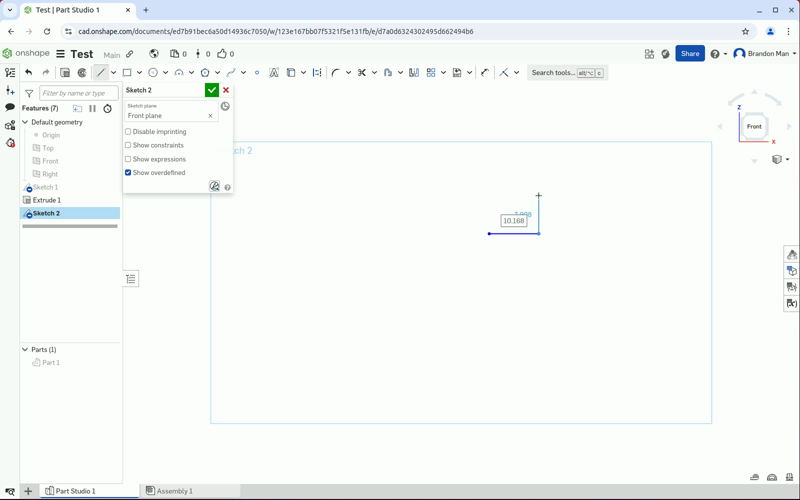
key_up(shift)
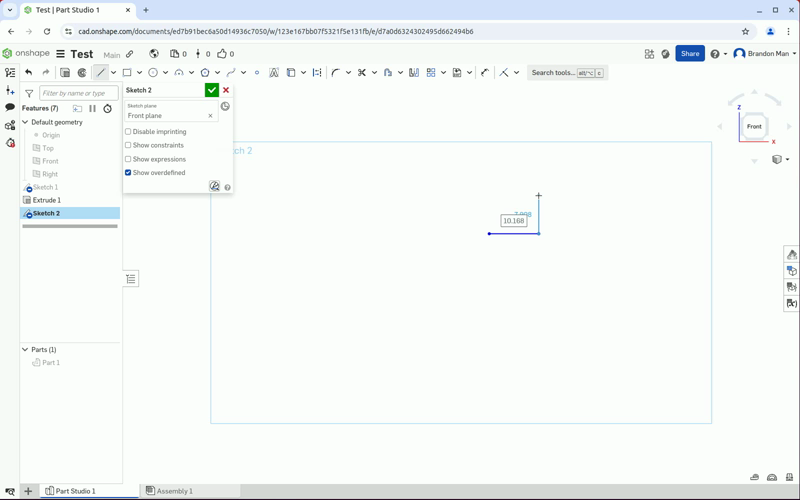
key_down(shift)
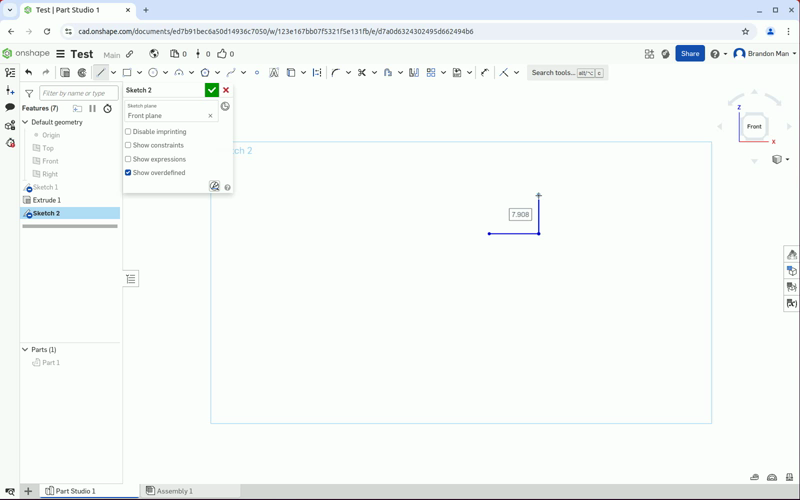
mouse_move(568, 195)
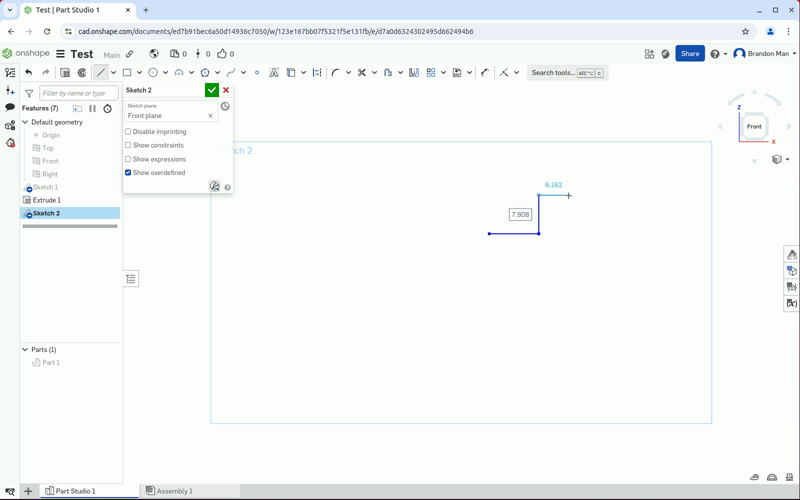
mouse_move(489, 195)
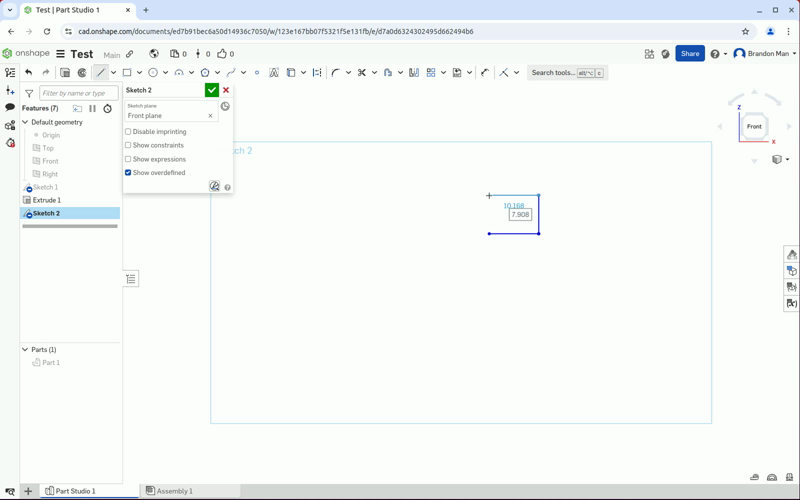
click(489, 195)
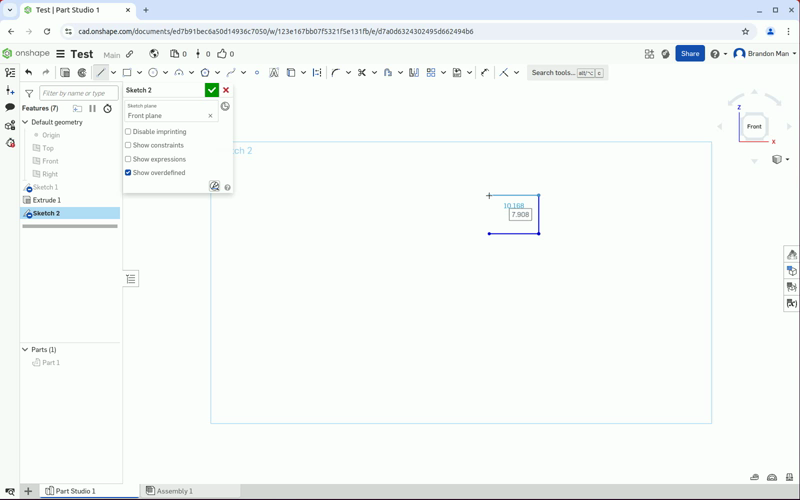
key_up(shift)
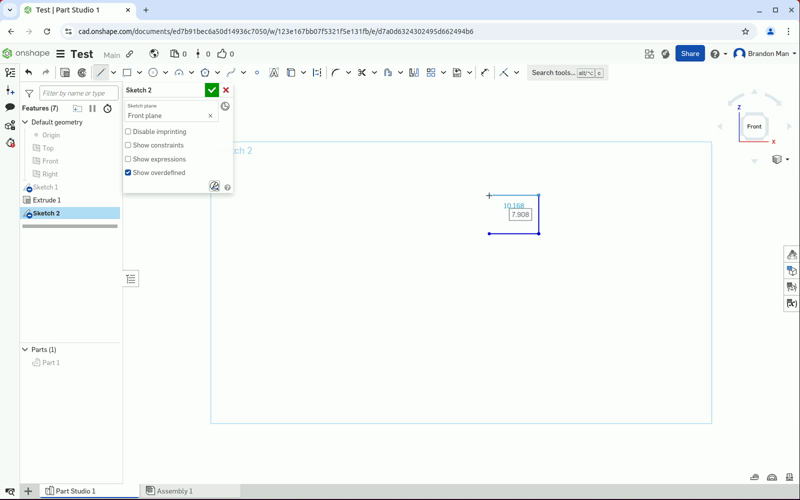
mouse_move(519, 195)
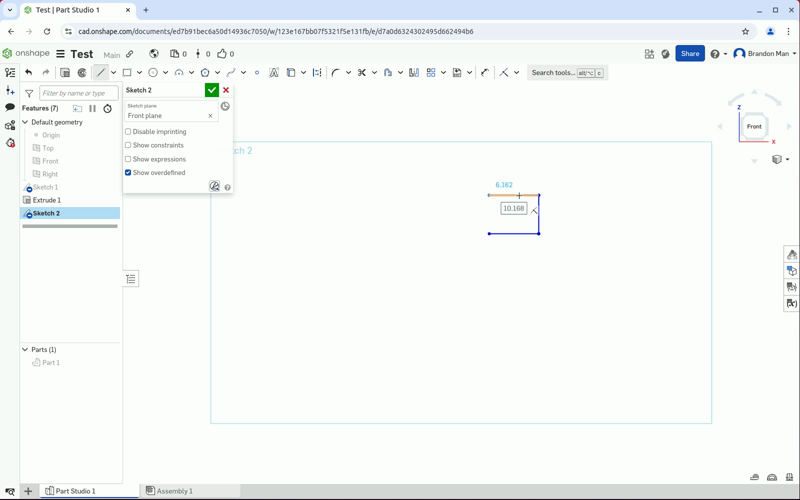
key_down(shift)
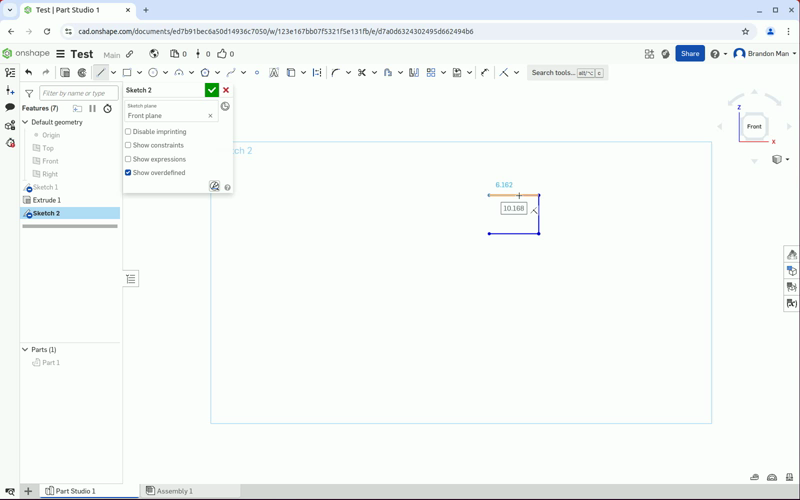
mouse_move(489, 233)
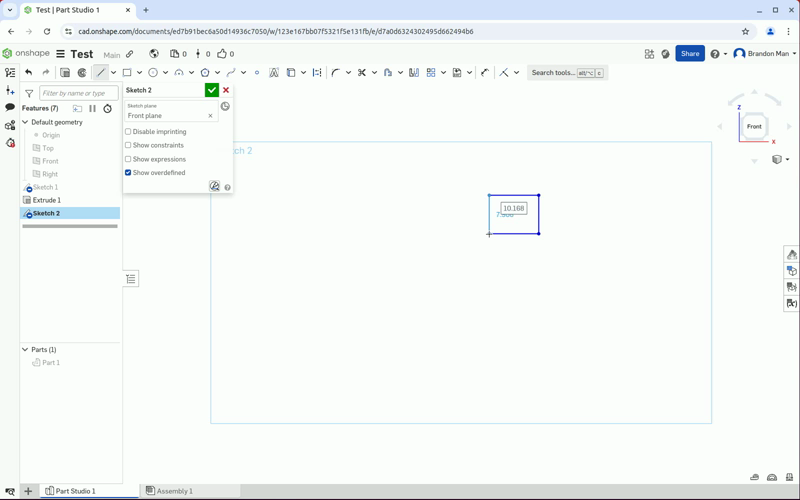
key_up(shift)
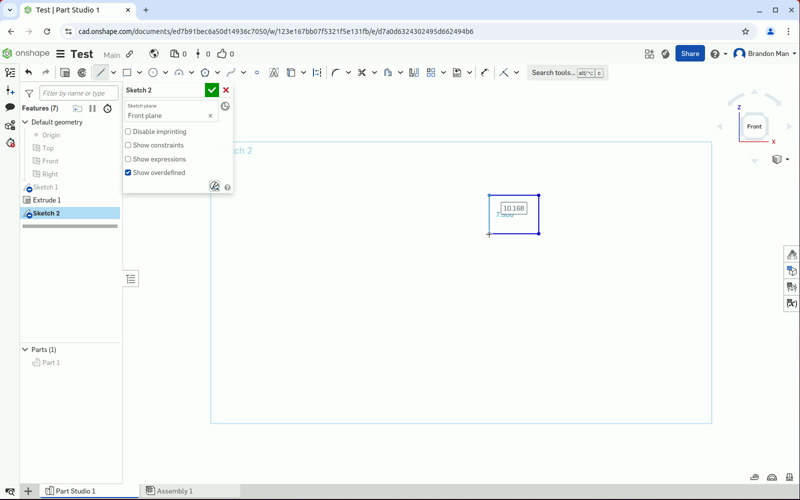
click(489, 233)
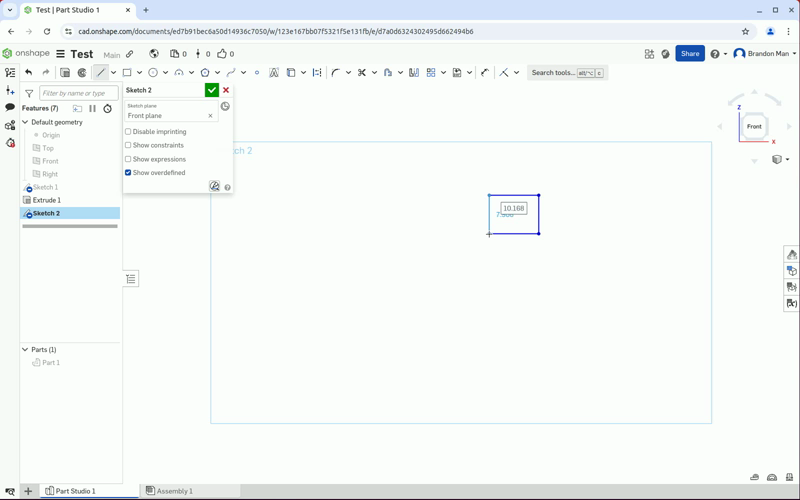
key(esc)
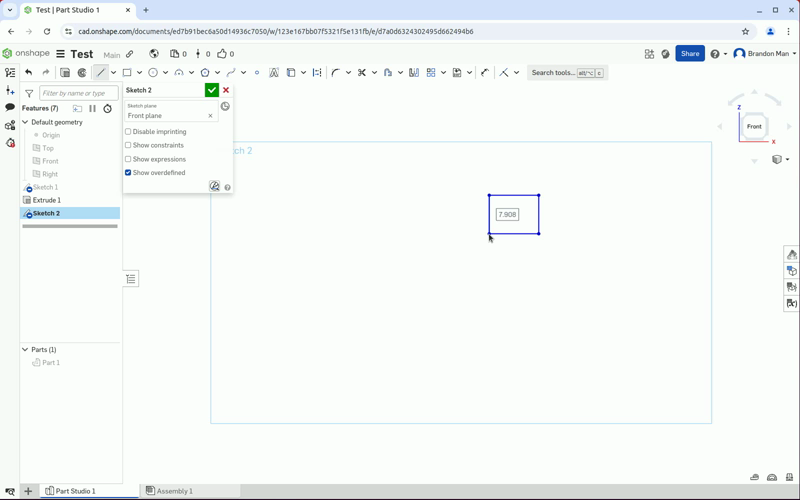
mouse_move(521, 218)
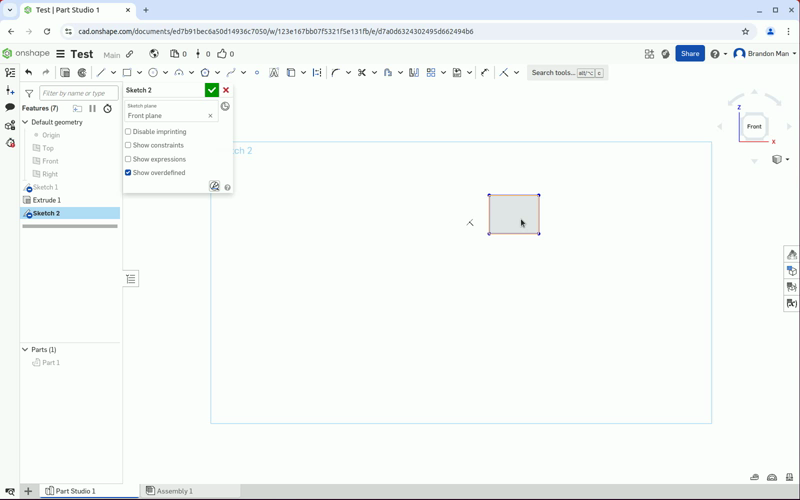
click(521, 218)
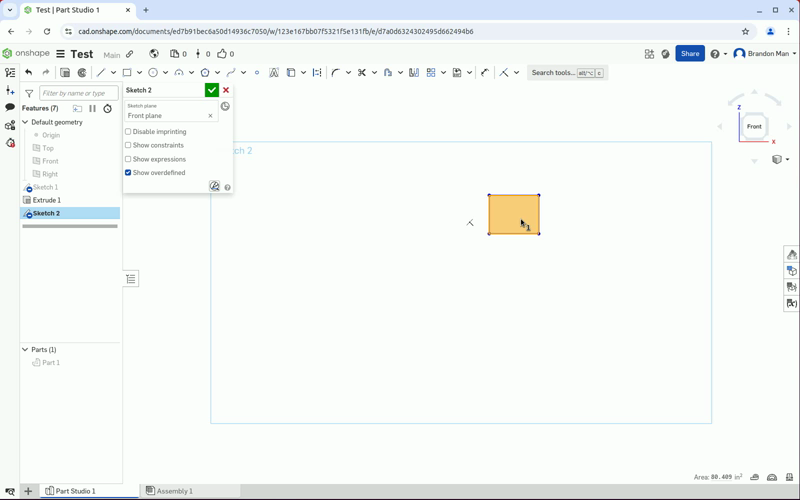
mouse_move(73, 352)
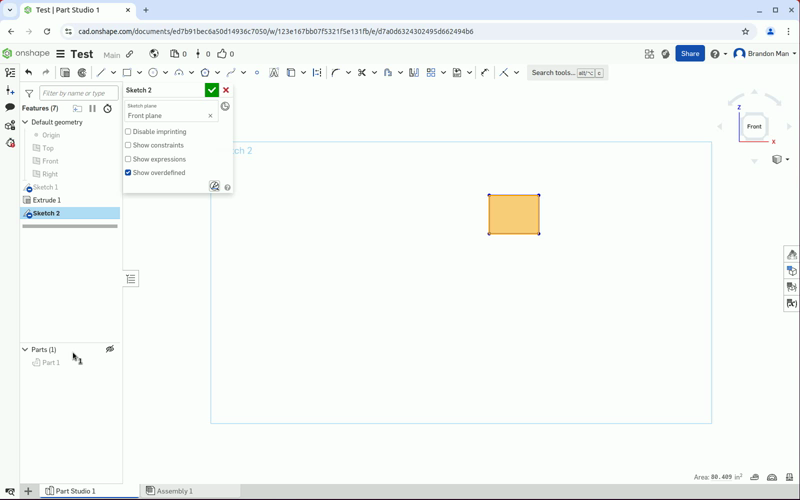
key(shift+y)
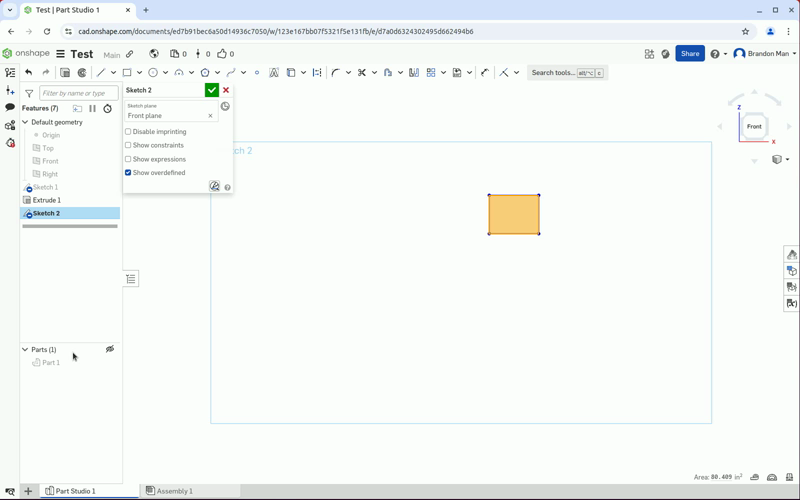
key(shift+e)
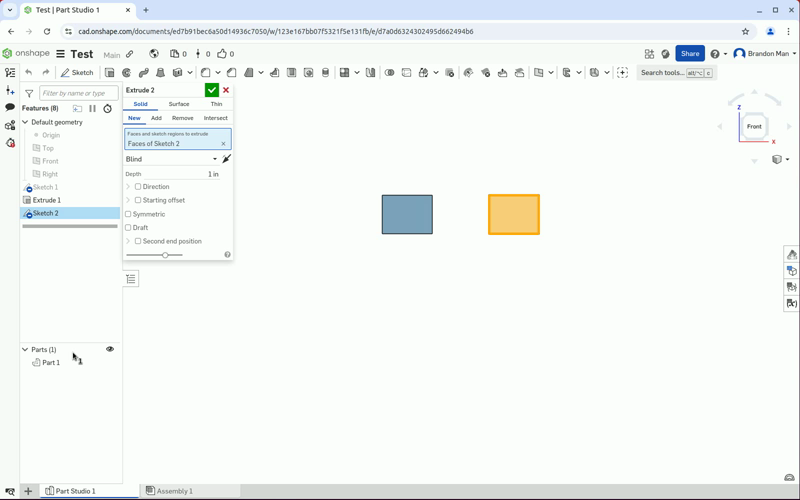
mouse_move(143, 106)
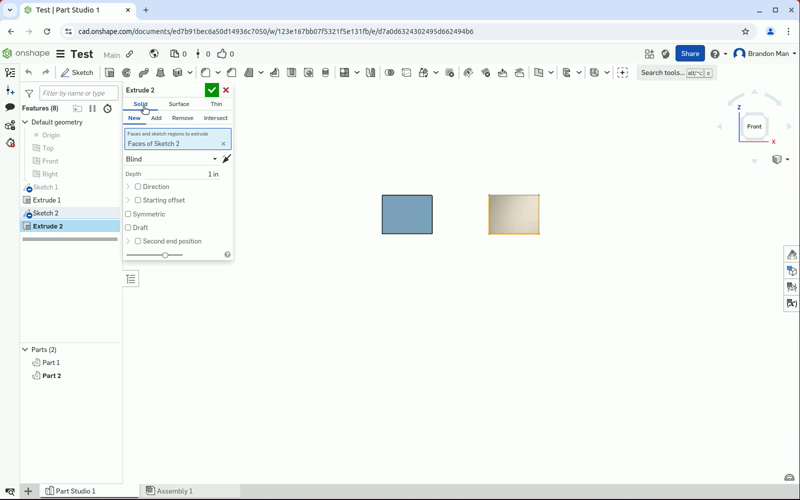
click(143, 106)
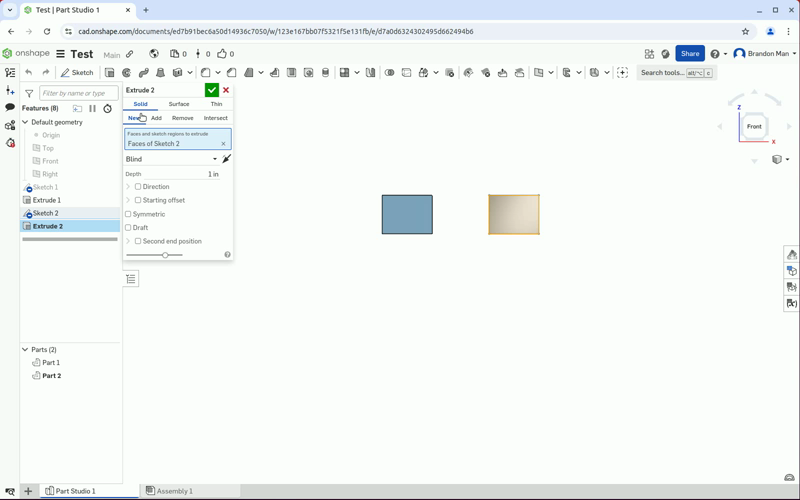
mouse_move(137, 120)
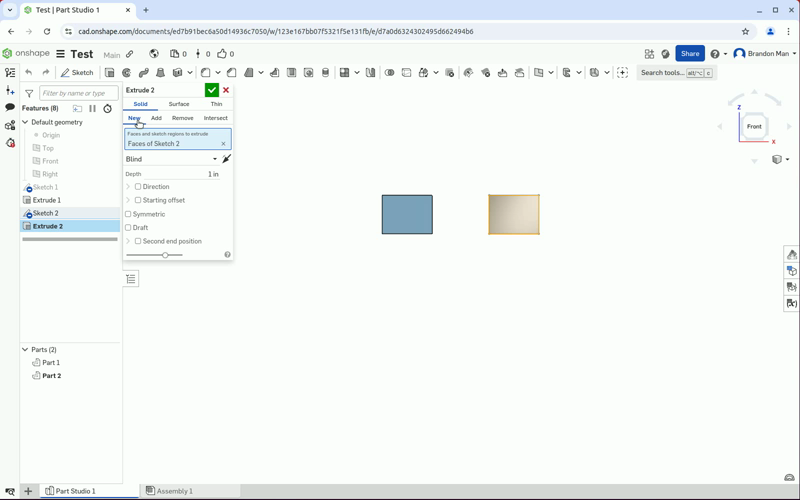
click(137, 120)
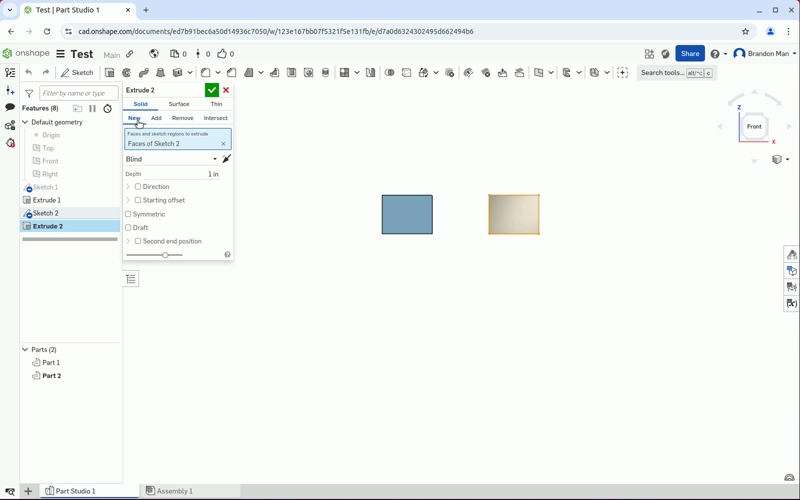
key(tab, 4)
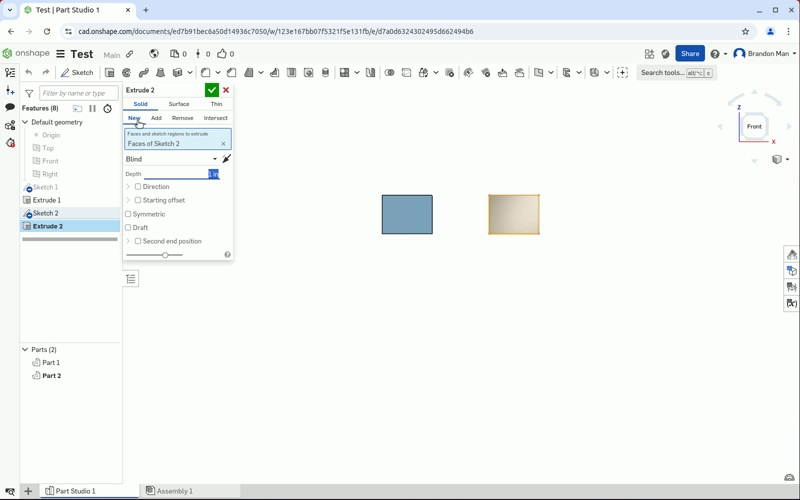
text(2.408)
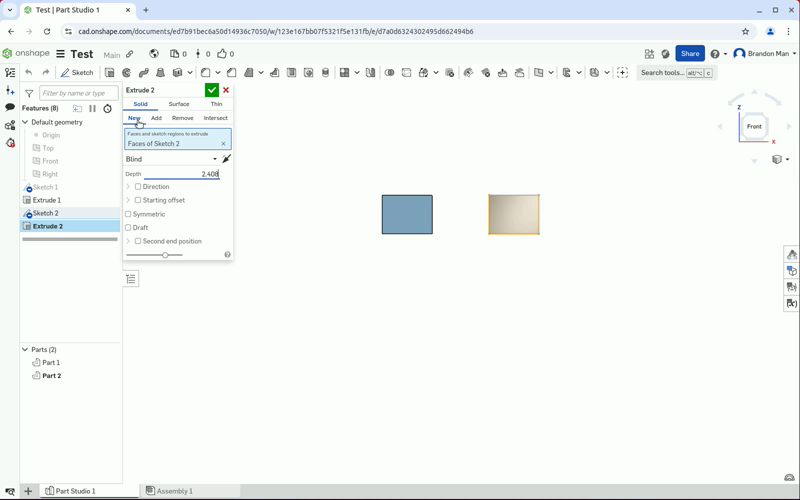
key(tab, 3)
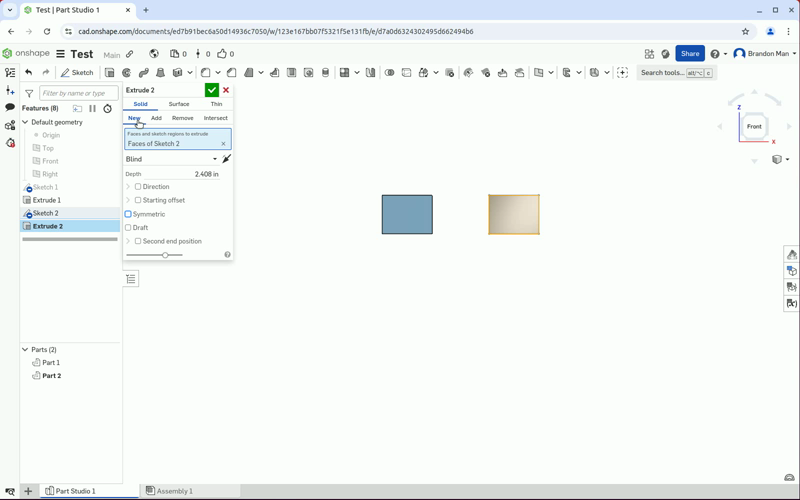
key(space)
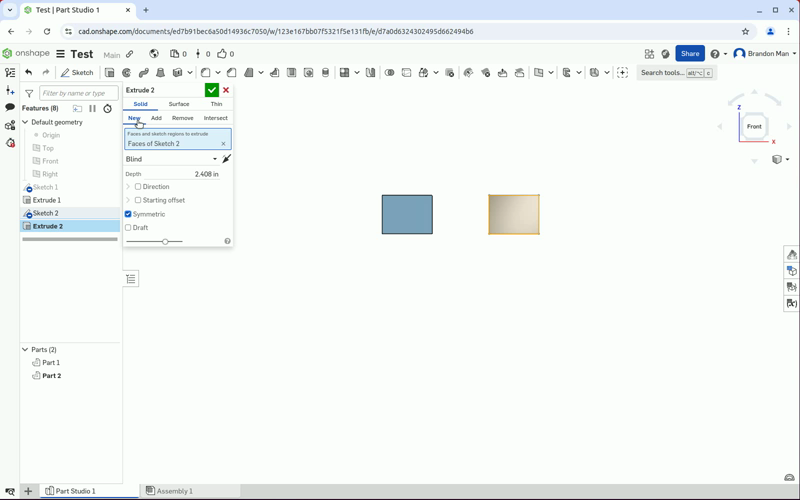
key(enter)
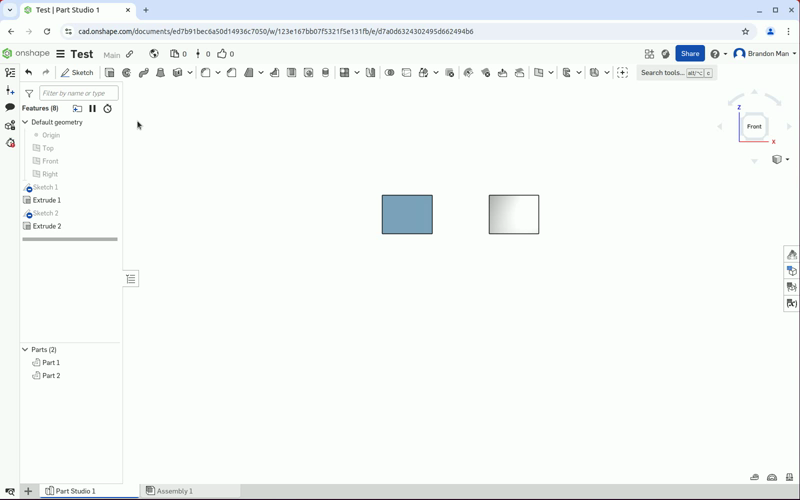
key(shift+h)
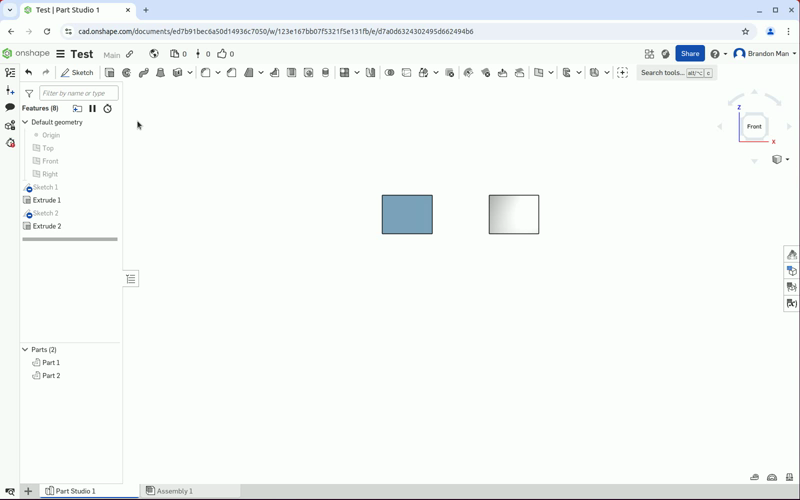
key(shift+h)
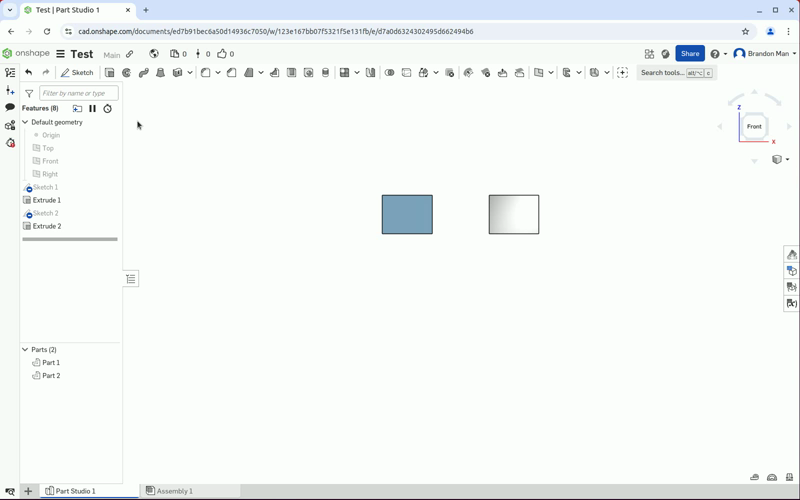
mouse_move(73, 189)
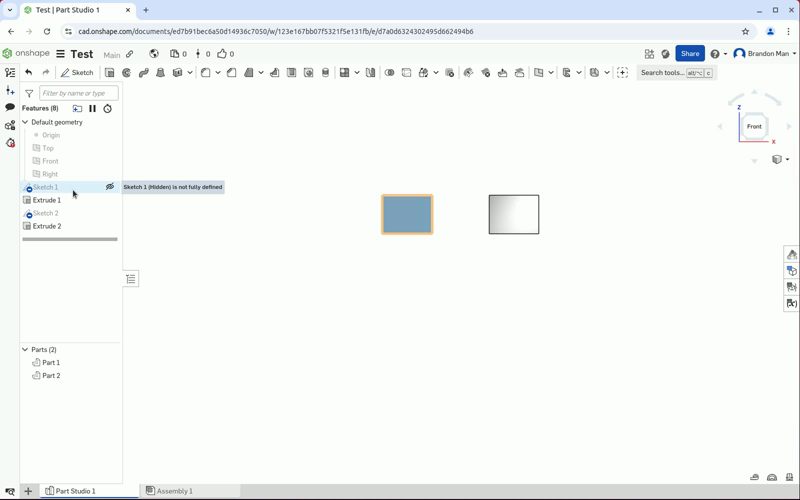
click(73, 189)
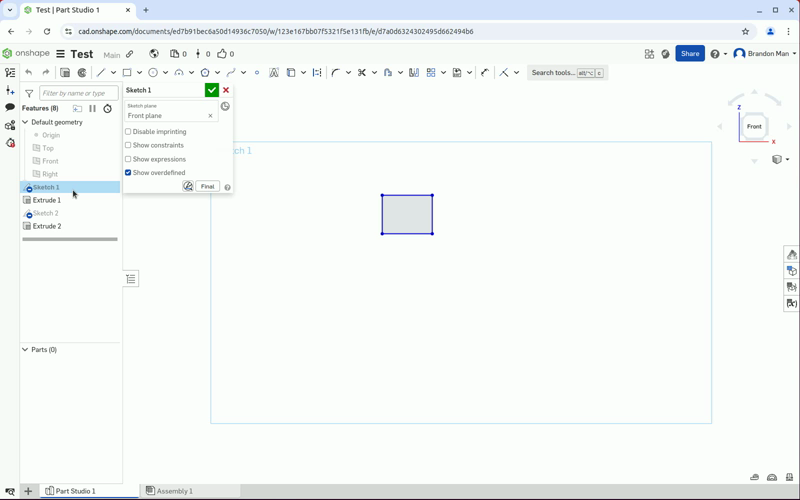
mouse_move(229, 92)
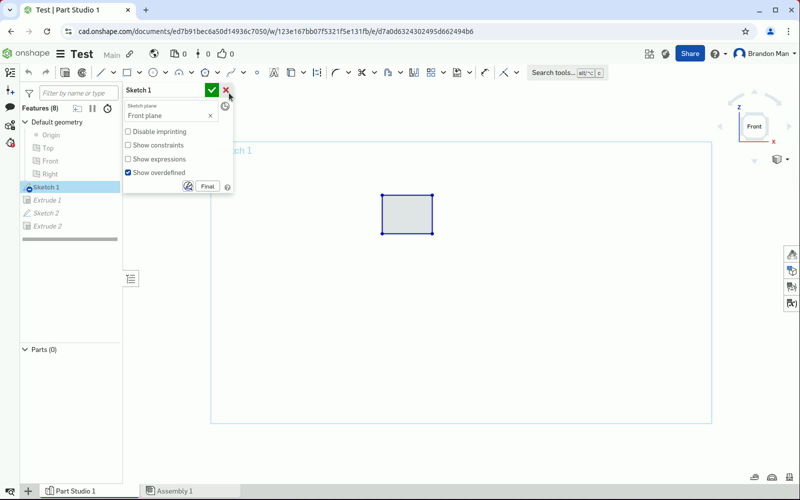
click(229, 92)
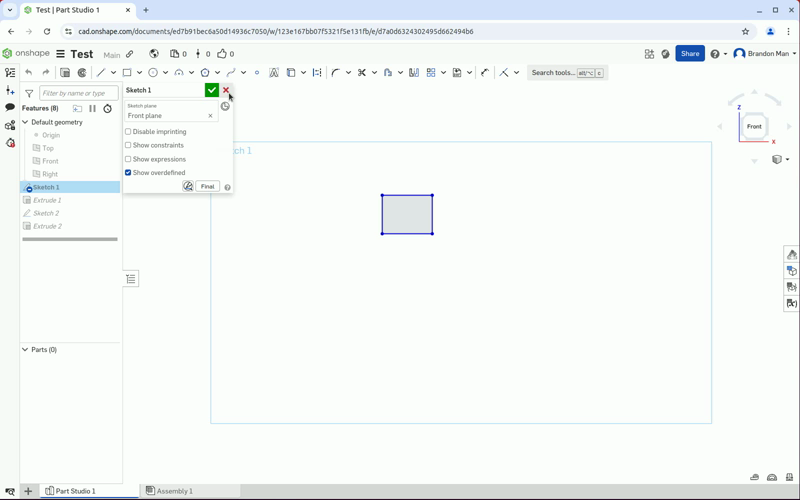
key(shift+s)
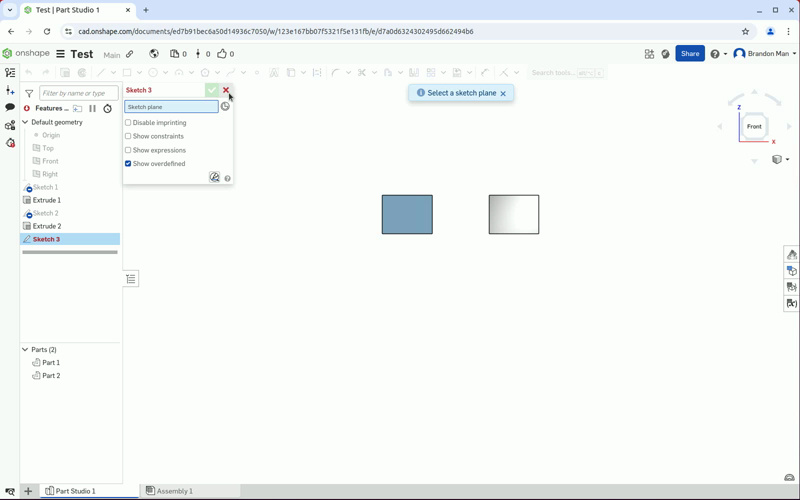
mouse_move(73, 163)
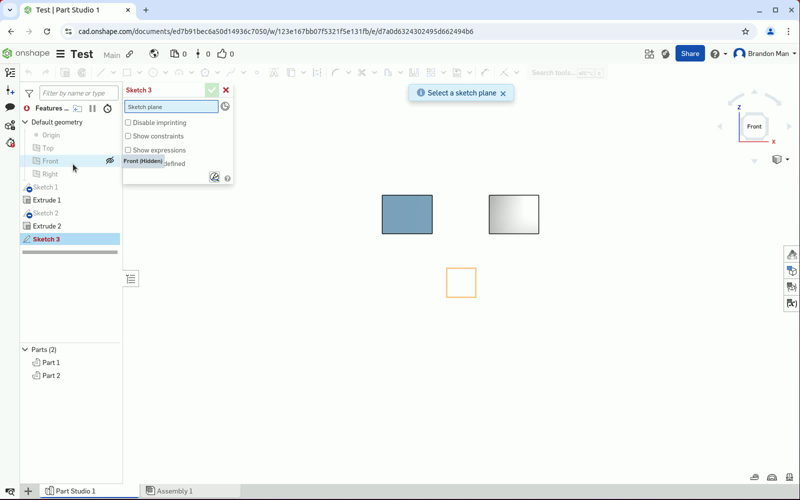
click(73, 163)
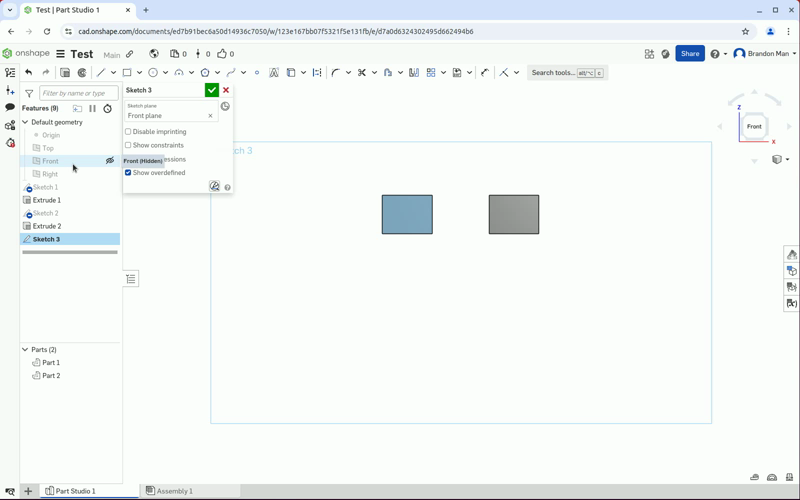
mouse_move(73, 352)
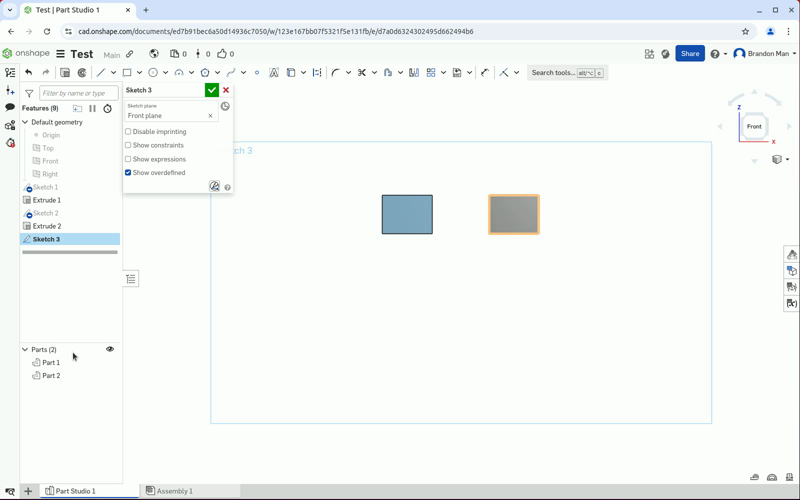
key(y)
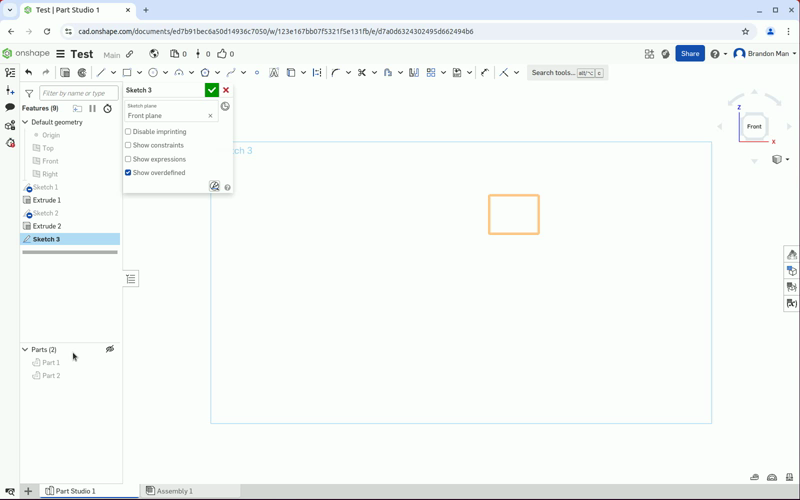
key(l)
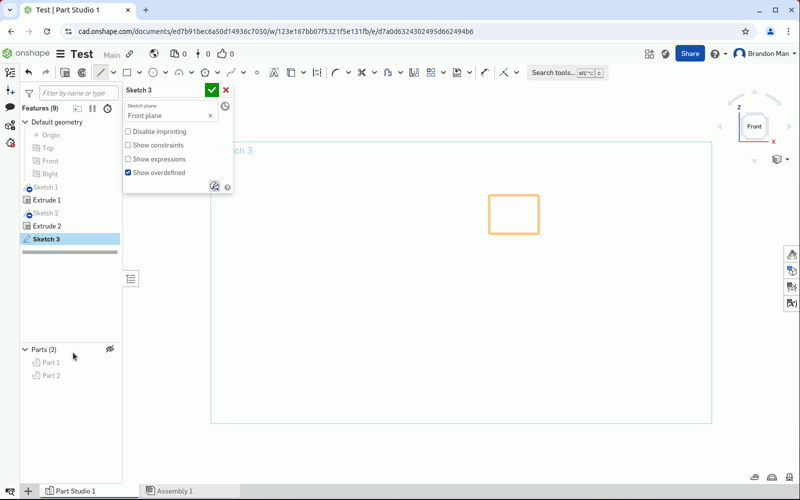
key_down(shift)
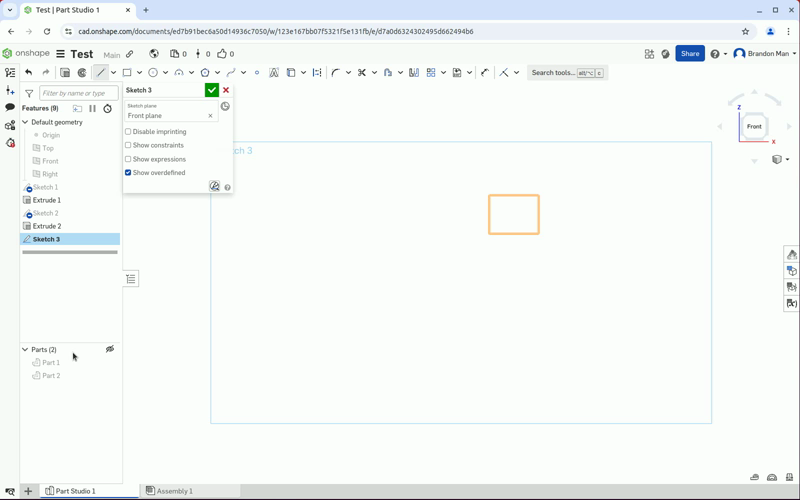
mouse_move(348, 332)
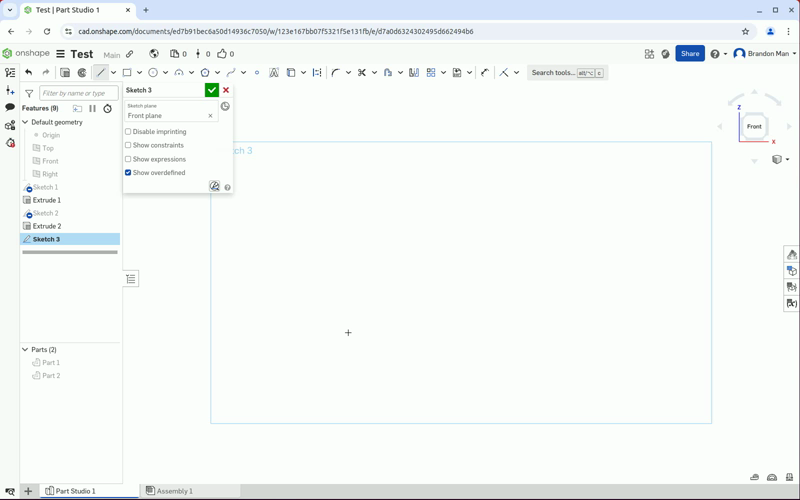
click(348, 332)
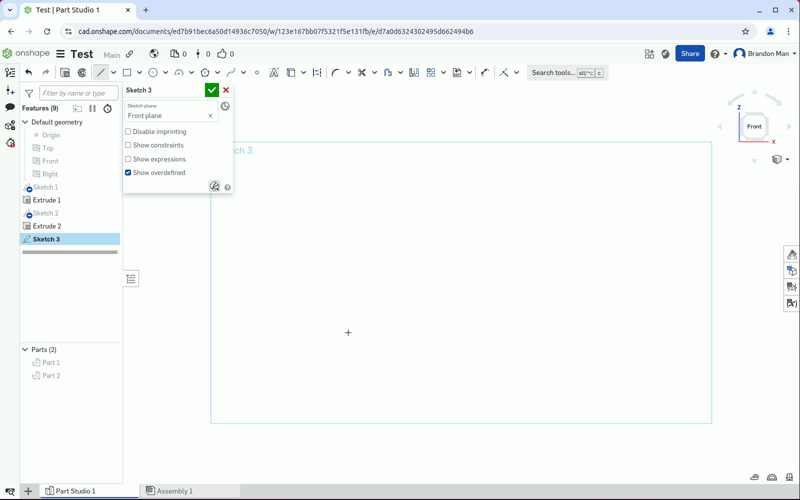
key_up(shift)
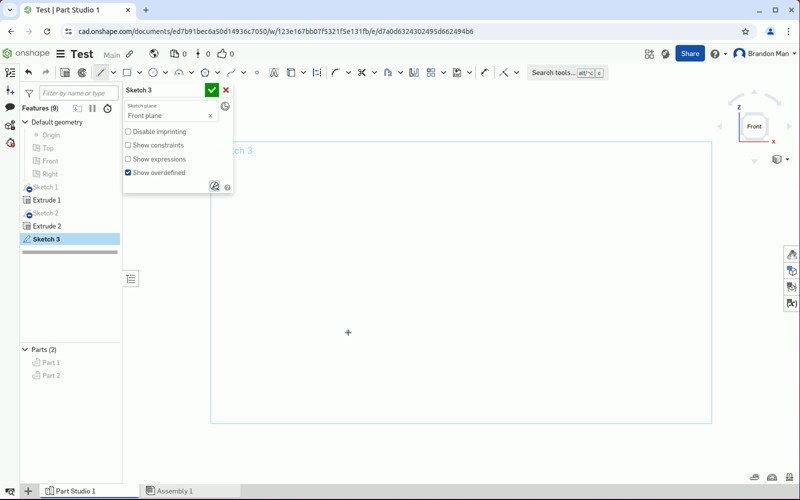
key_down(shift)
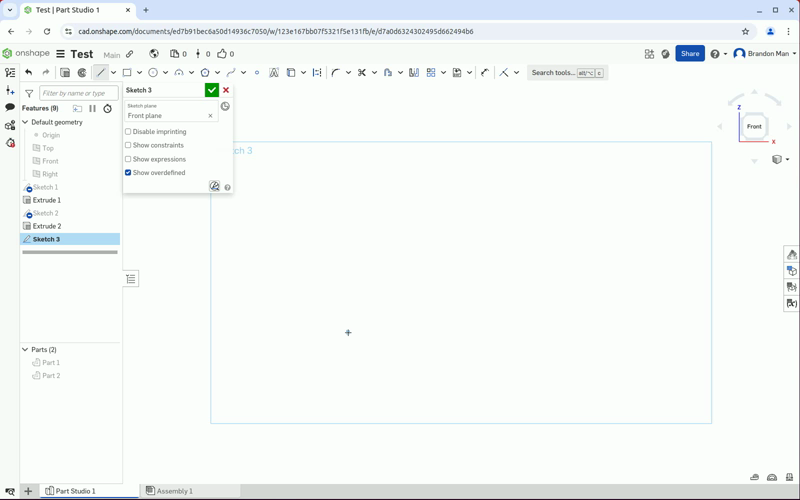
mouse_move(572, 332)
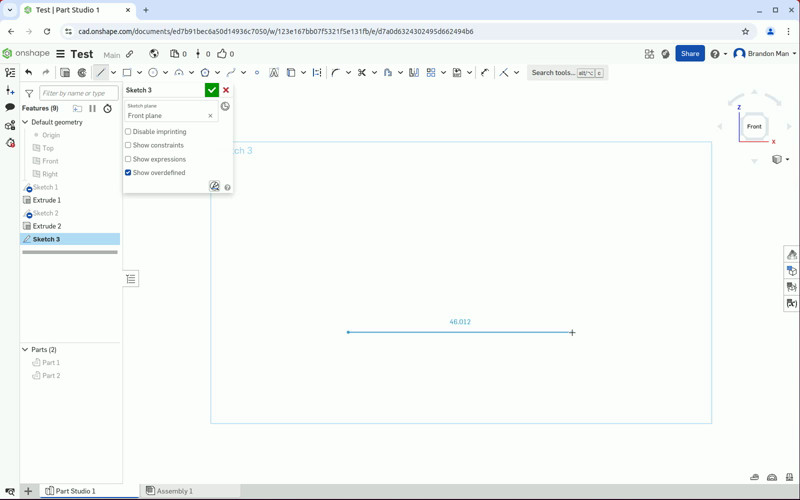
click(572, 332)
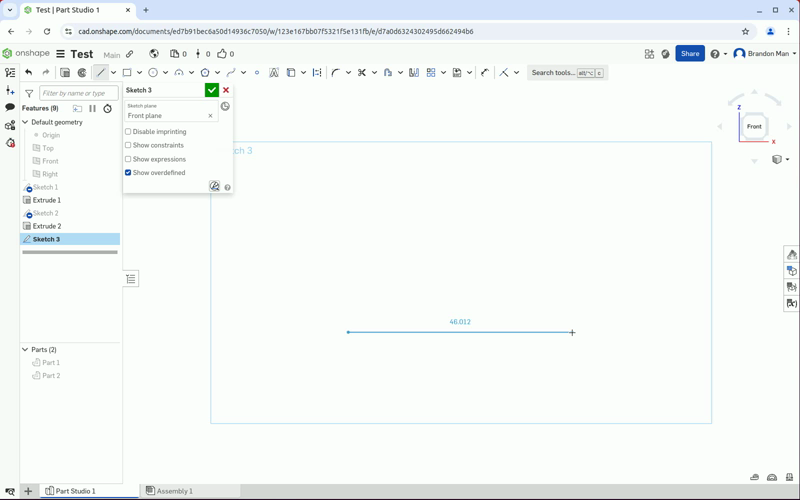
key_up(shift)
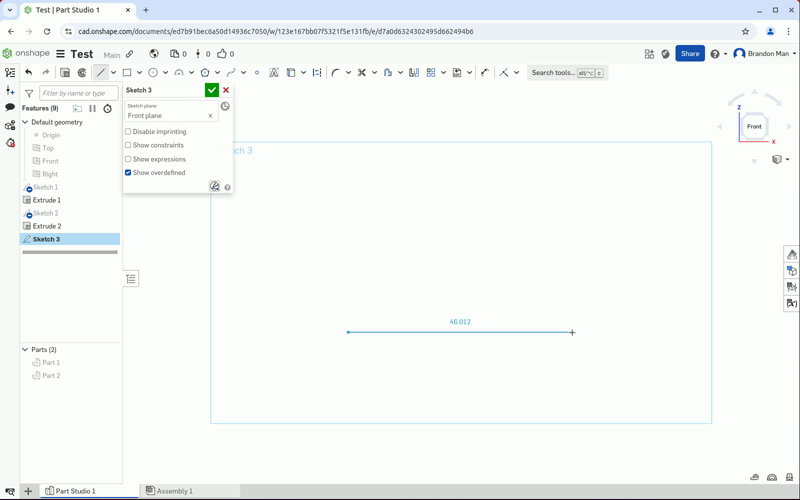
key_down(shift)
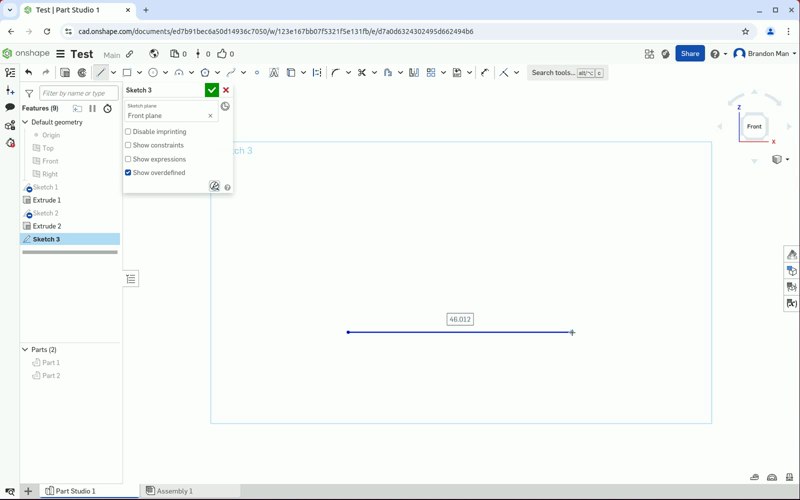
mouse_move(572, 233)
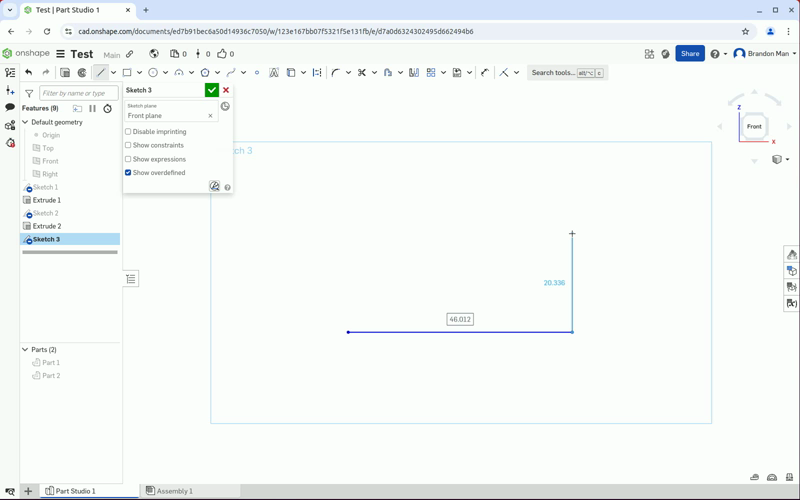
click(572, 233)
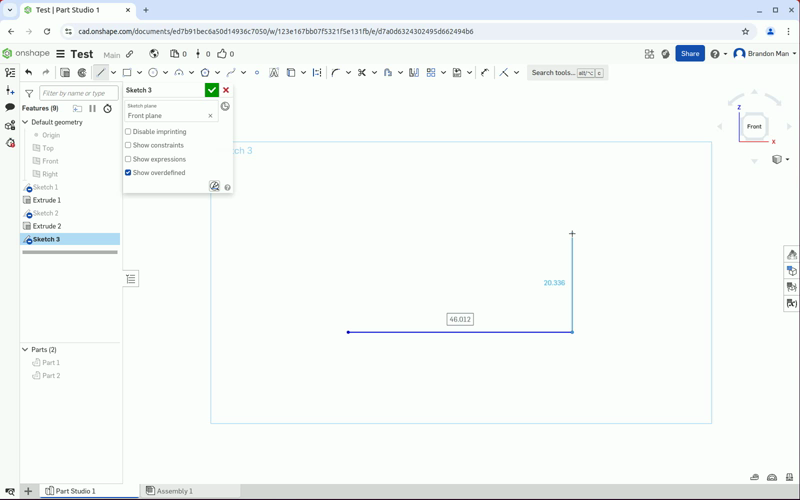
key_up(shift)
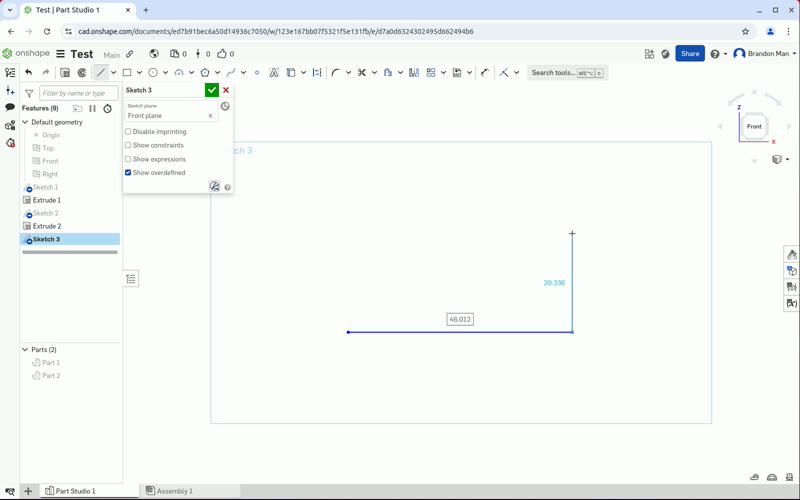
key_down(shift)
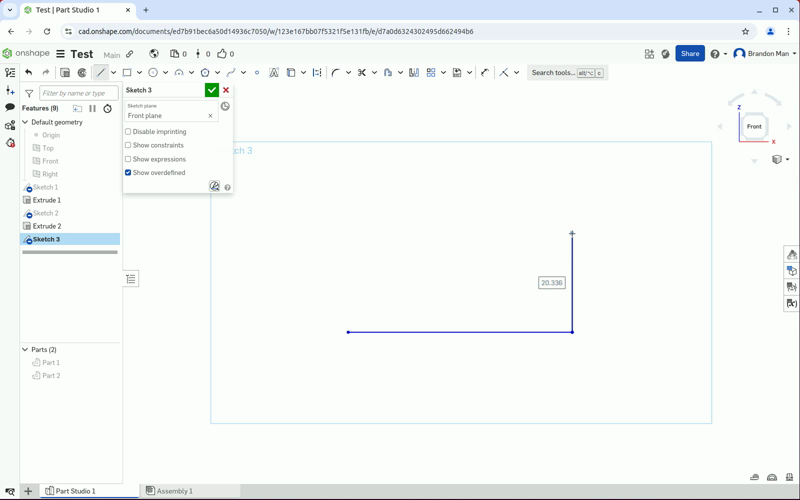
mouse_move(589, 233)
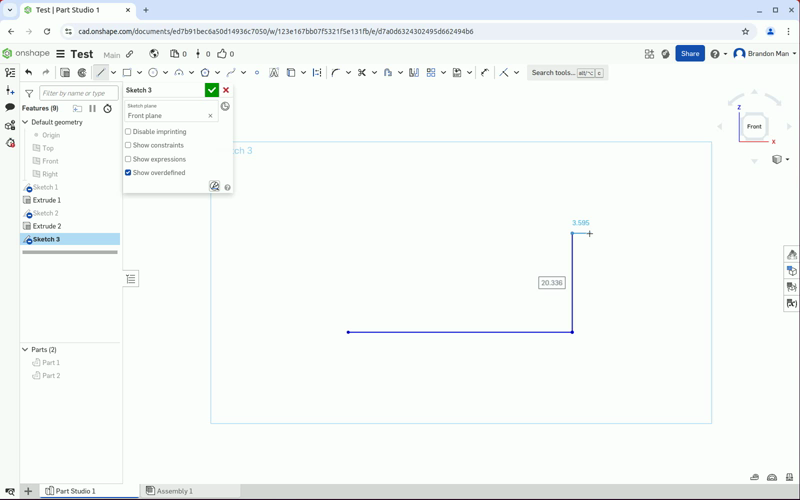
mouse_move(539, 233)
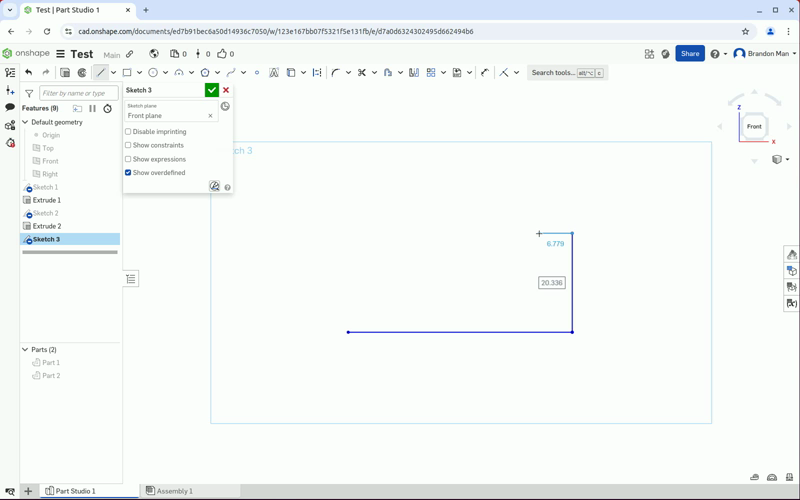
click(539, 233)
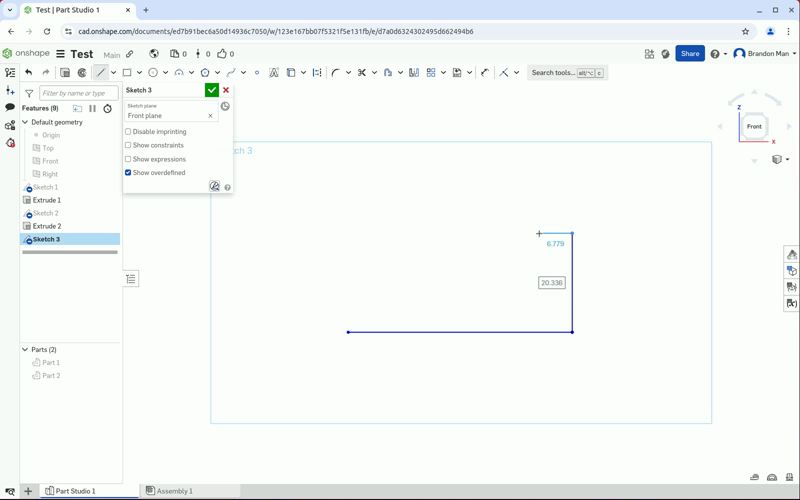
key_up(shift)
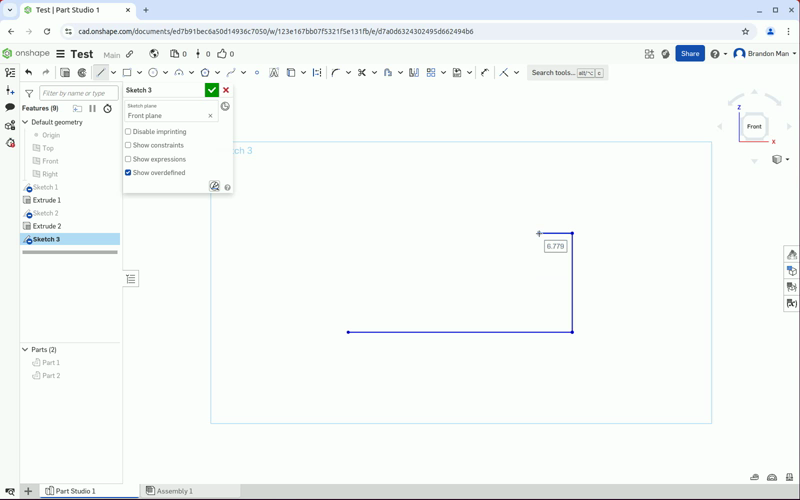
key_down(shift)
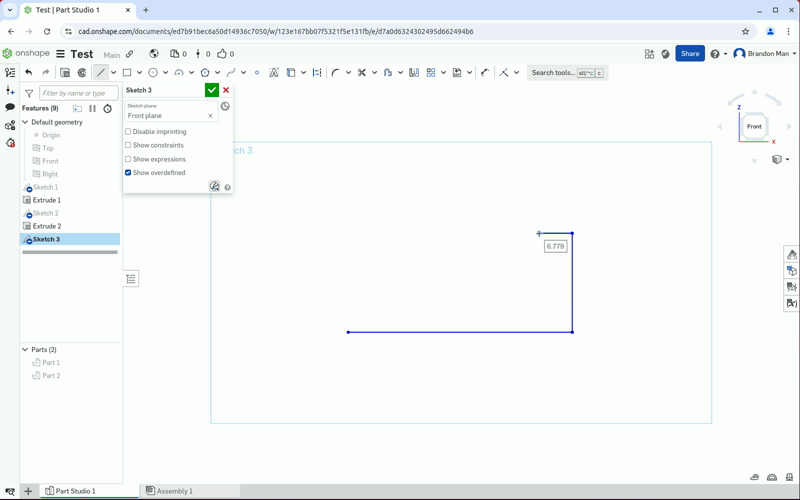
mouse_move(569, 233)
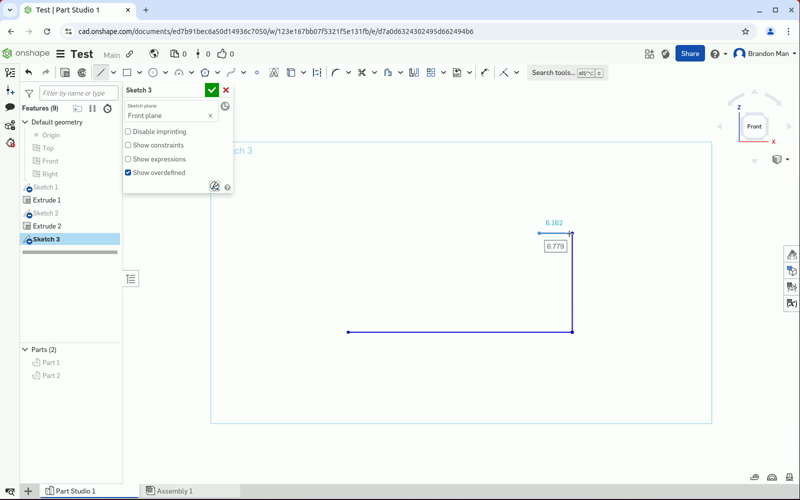
mouse_move(489, 233)
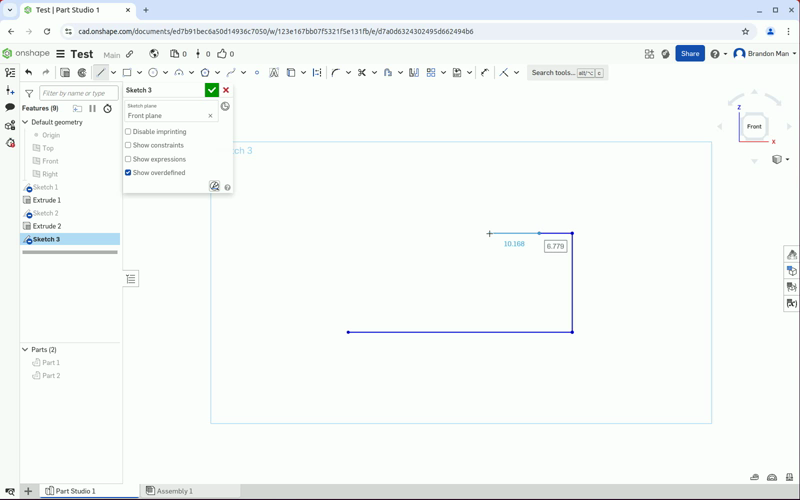
click(489, 233)
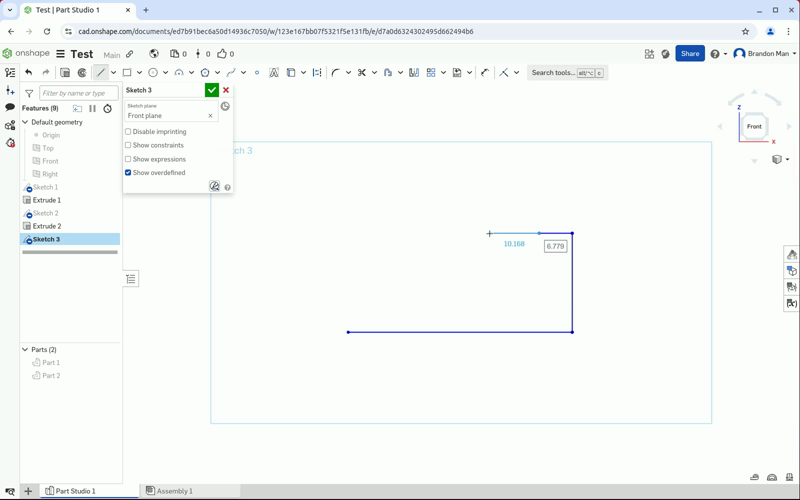
key_up(shift)
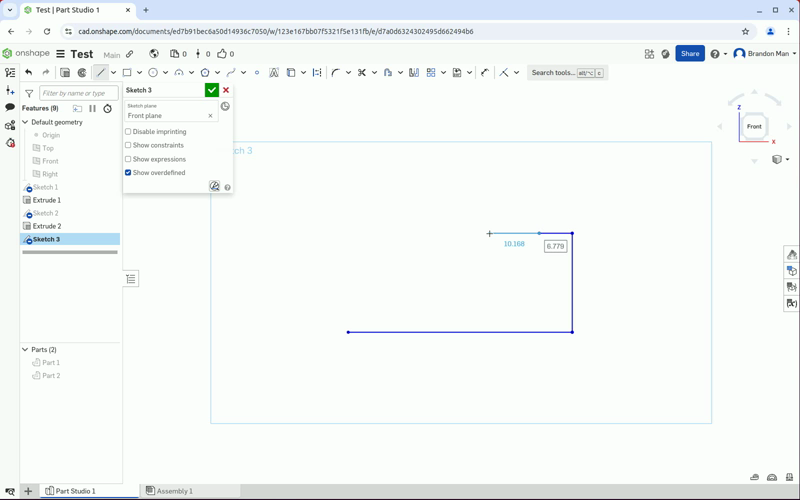
key_down(shift)
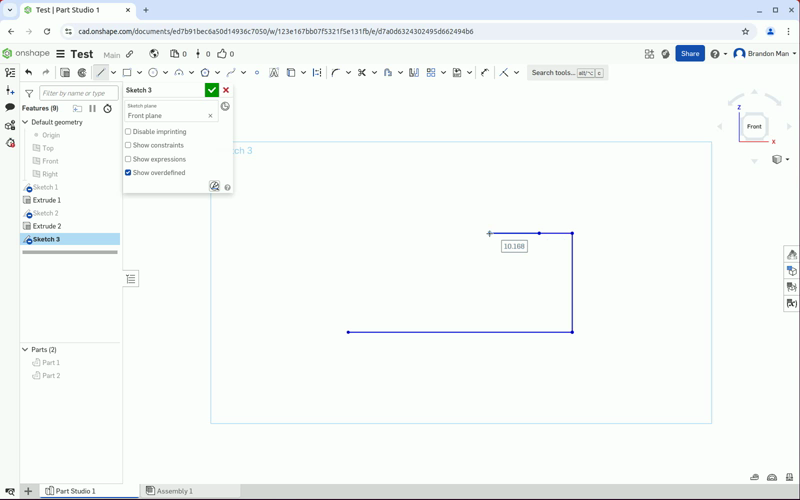
mouse_move(519, 233)
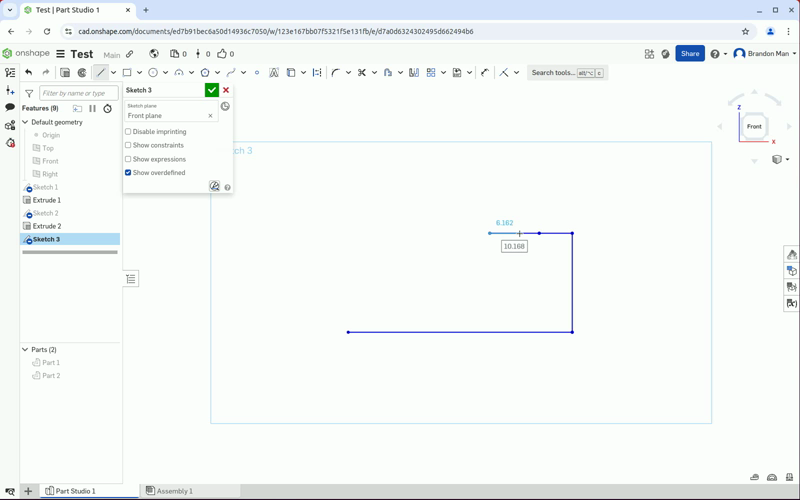
mouse_move(430, 233)
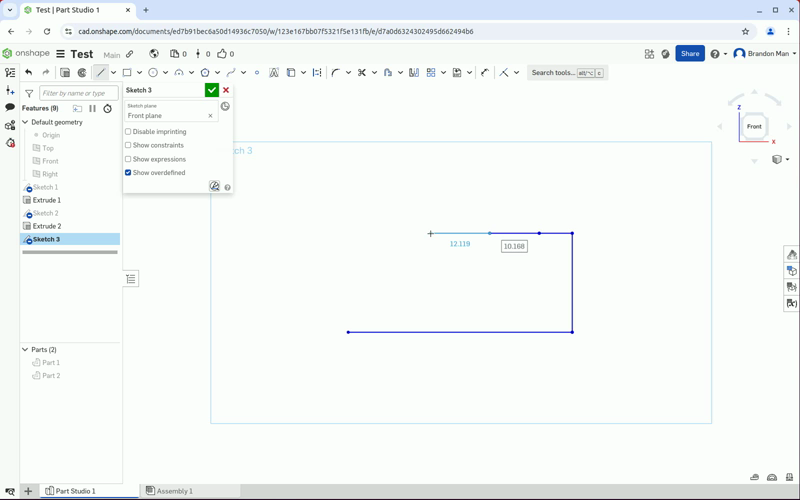
click(430, 233)
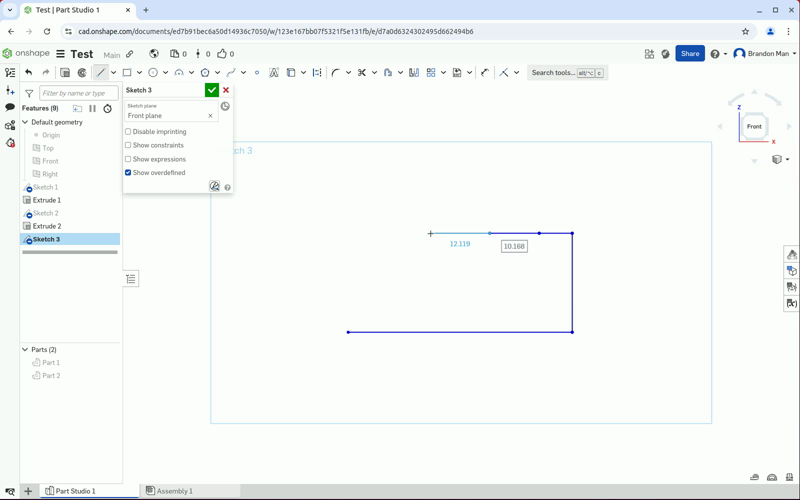
key_up(shift)
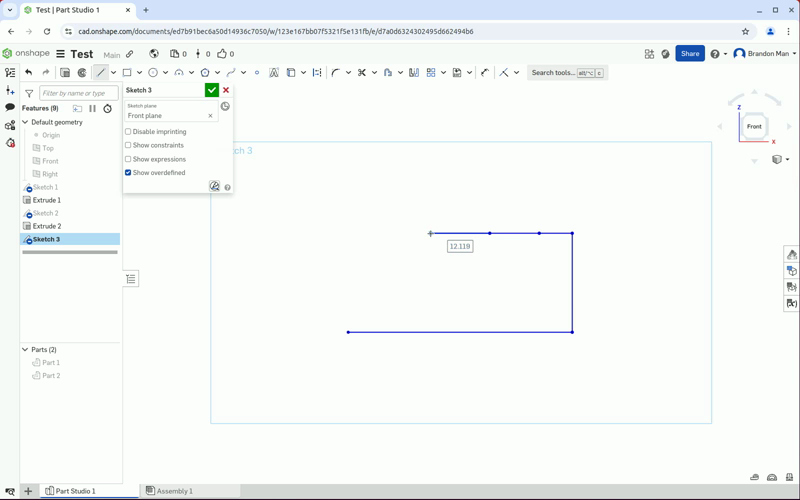
key_down(shift)
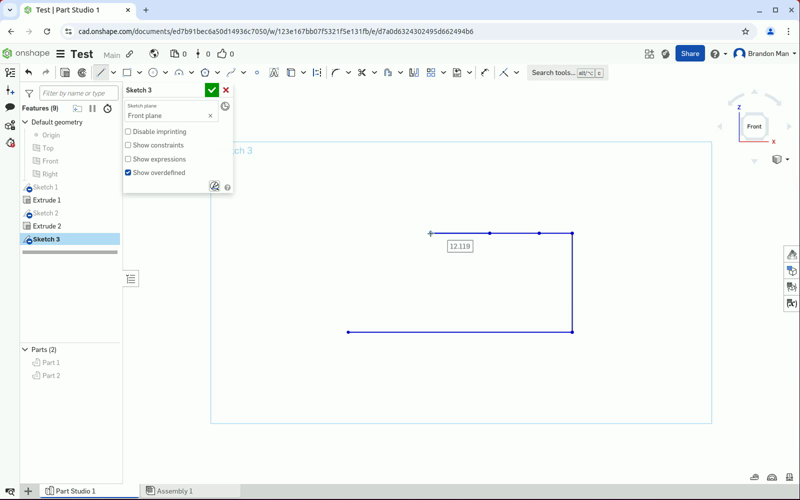
mouse_move(460, 233)
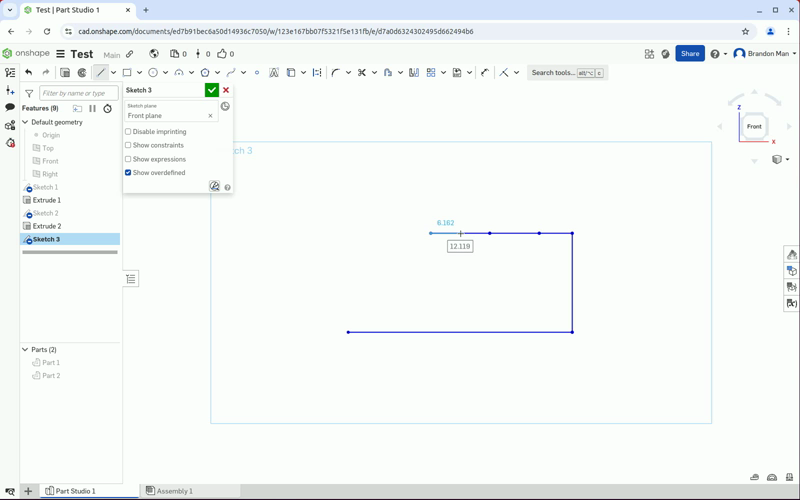
mouse_move(381, 233)
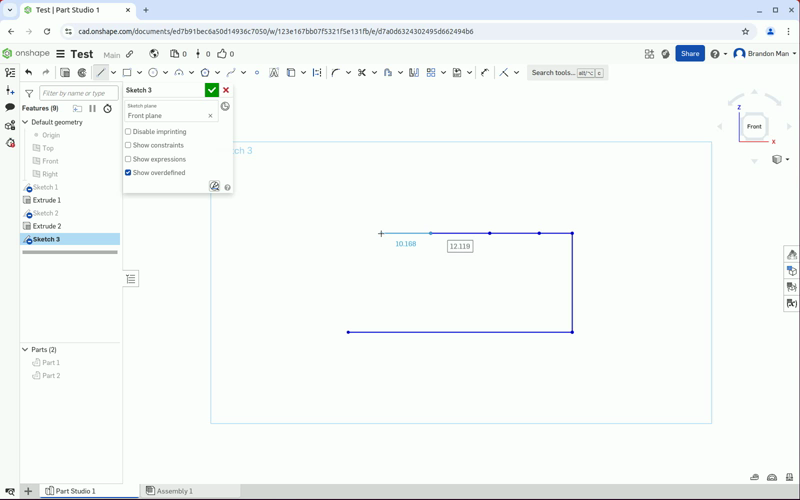
click(381, 233)
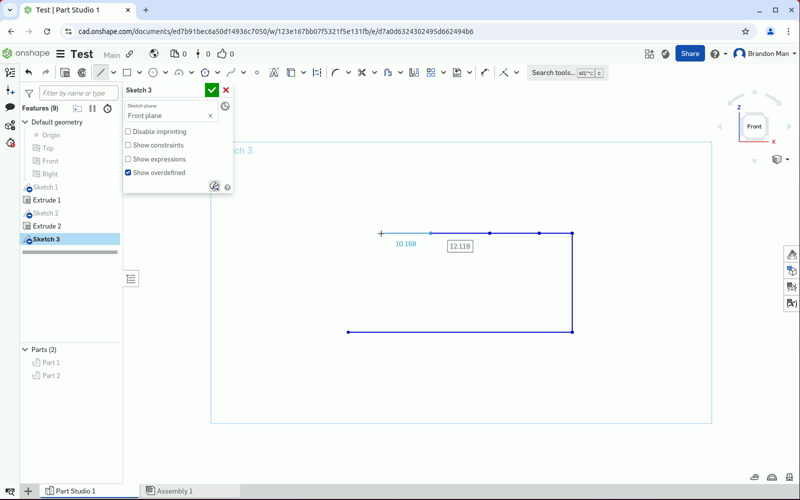
key_up(shift)
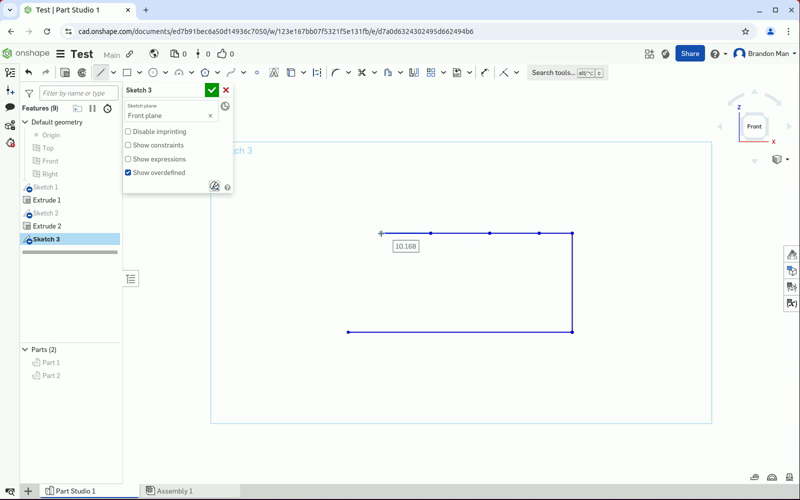
key_down(shift)
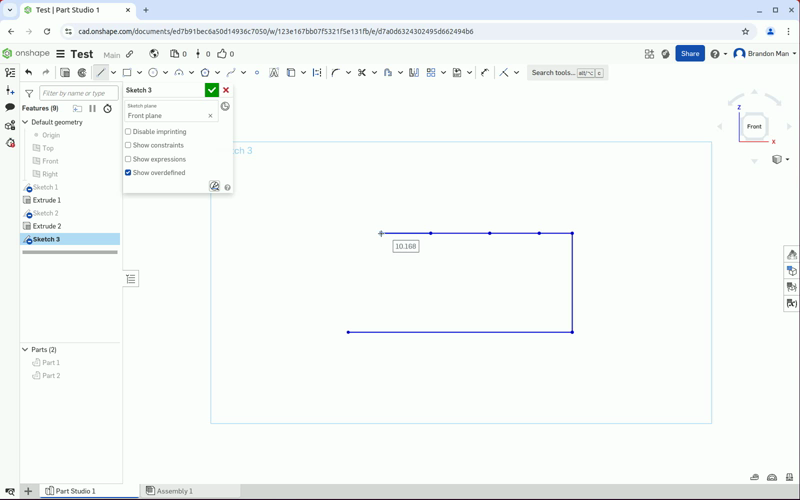
mouse_move(411, 233)
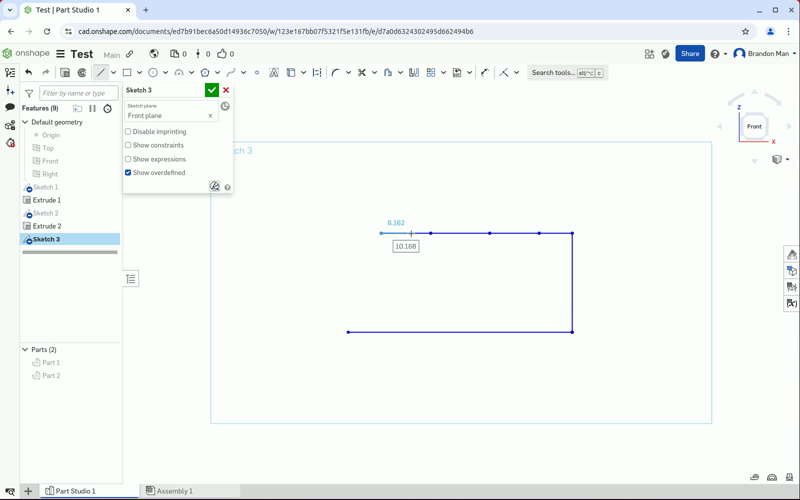
mouse_move(348, 233)
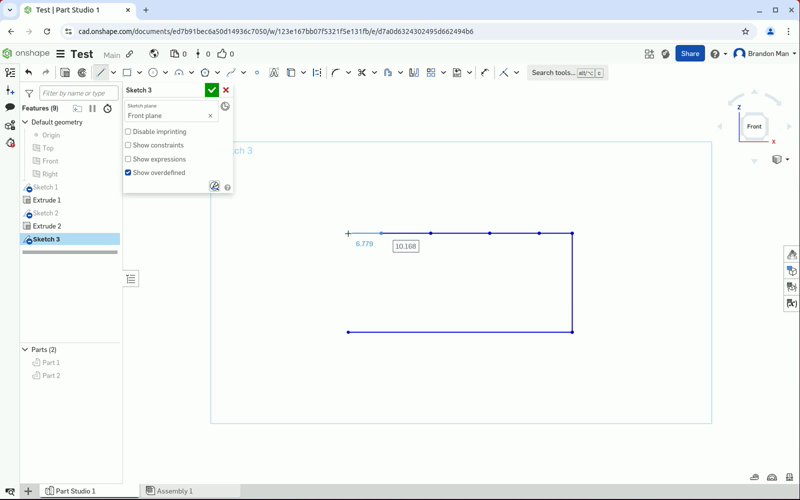
click(348, 233)
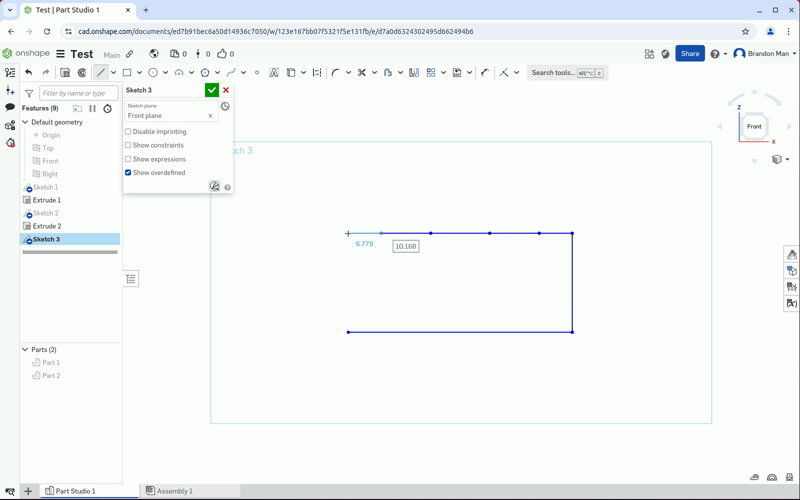
key_up(shift)
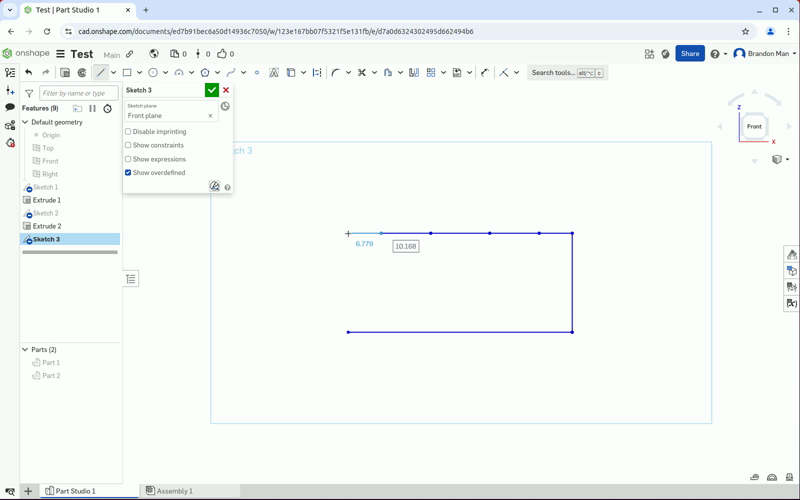
key_down(shift)
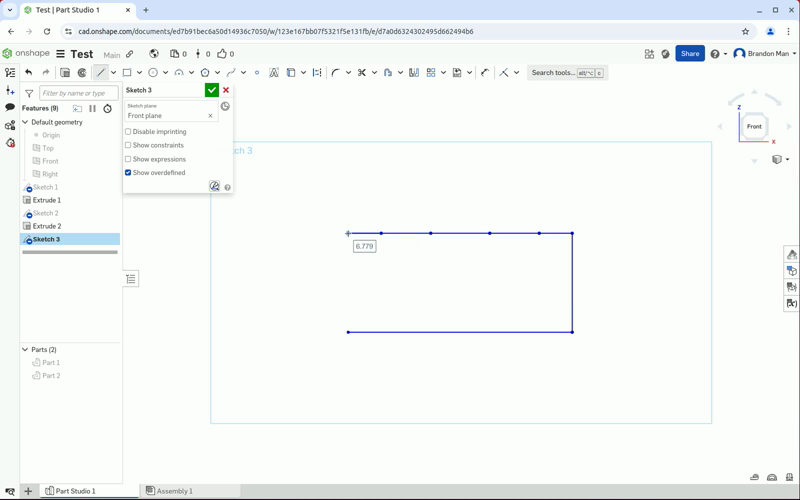
mouse_move(348, 332)
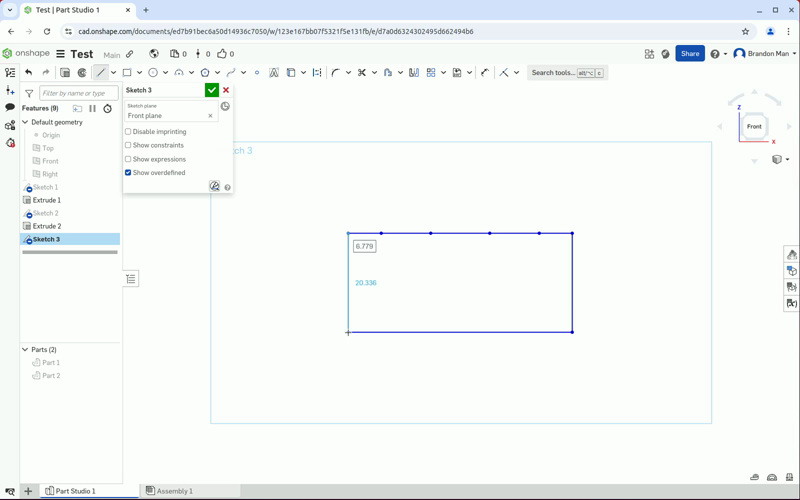
key_up(shift)
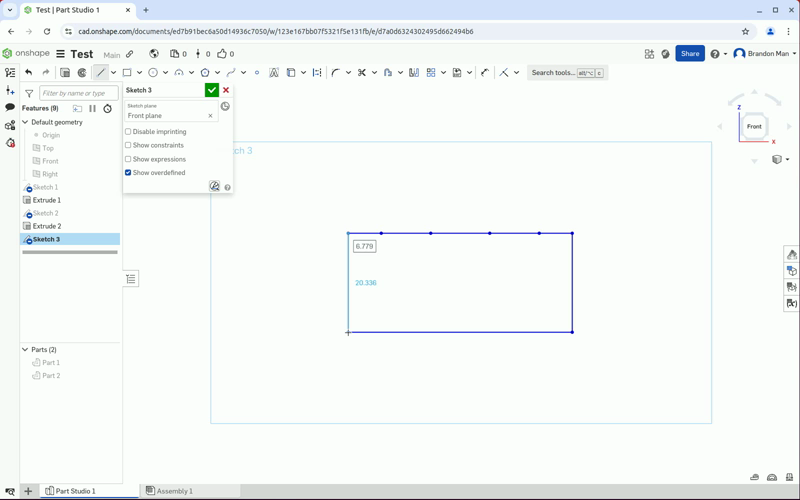
click(348, 332)
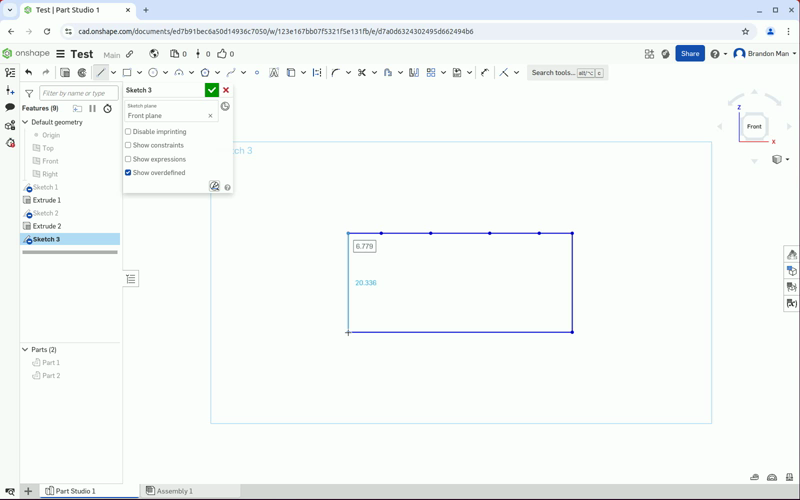
key(esc)
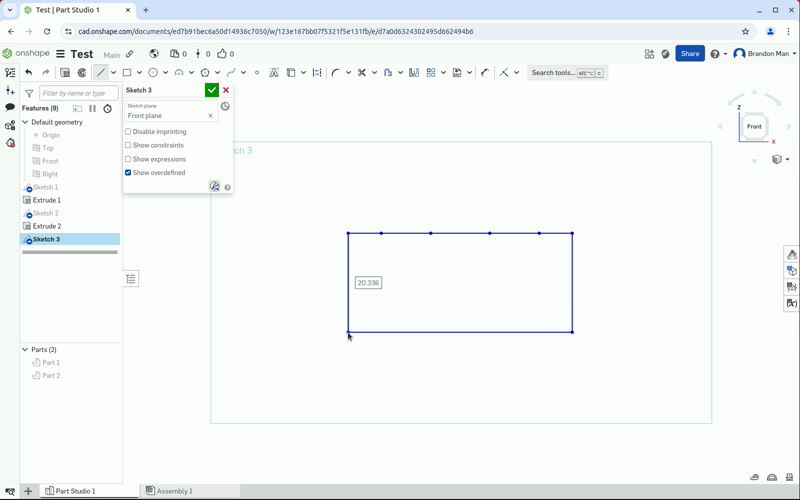
key(c)
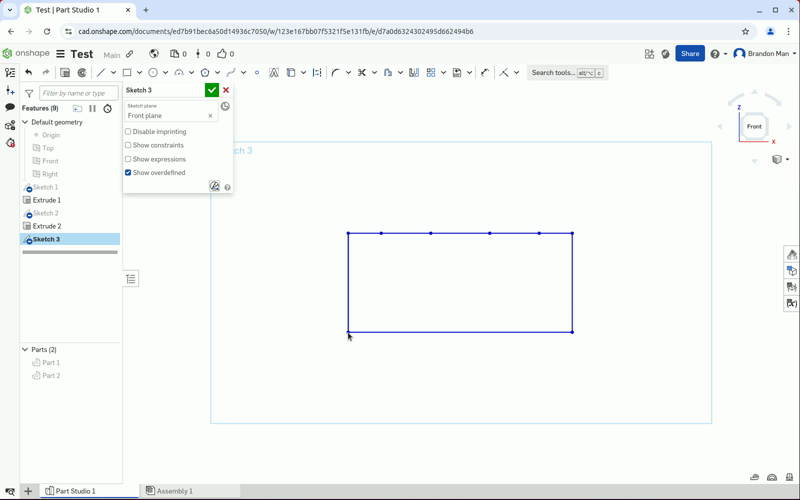
key_down(shift)
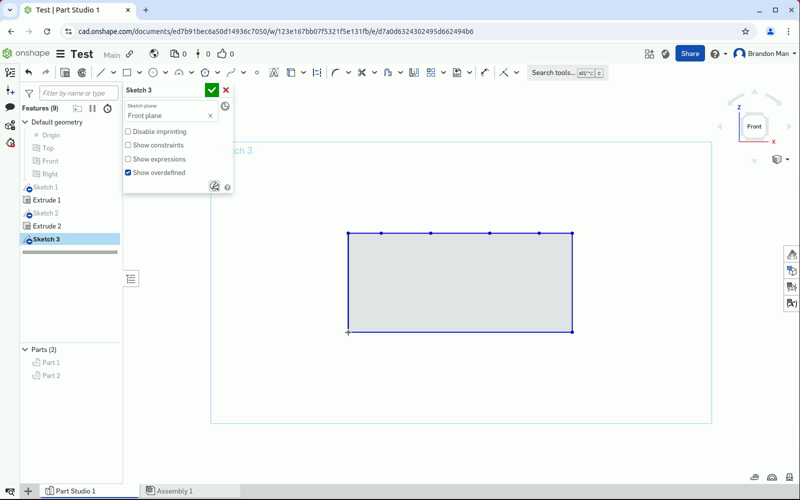
mouse_move(409, 259)
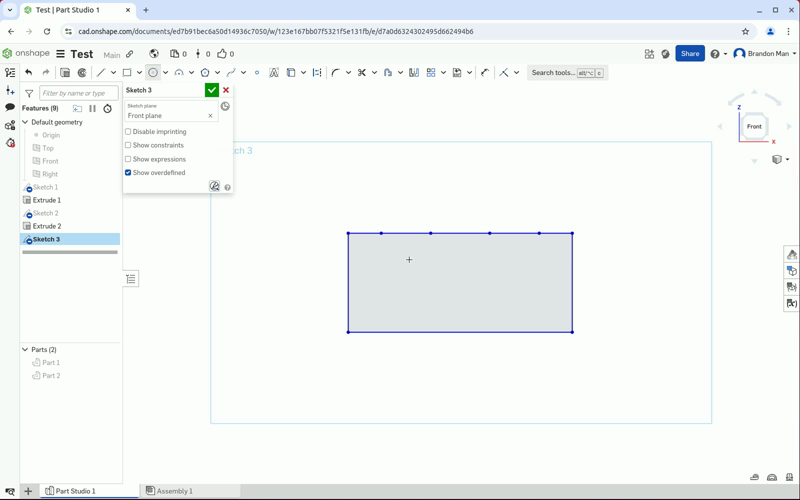
click(409, 259)
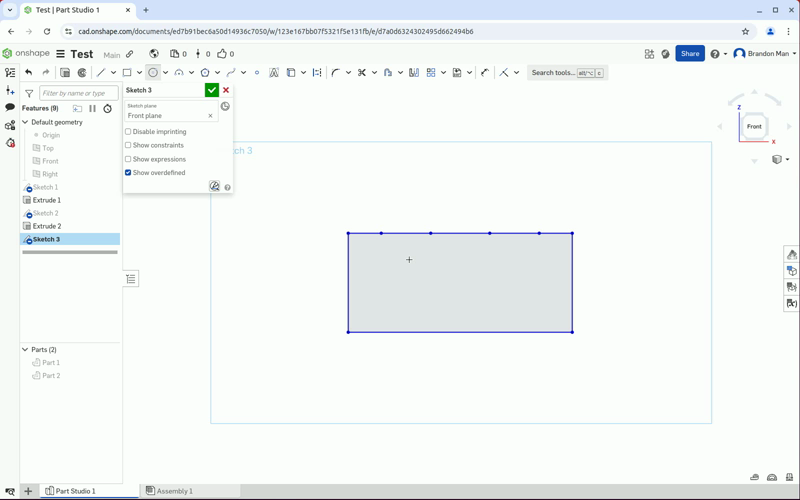
key_up(shift)
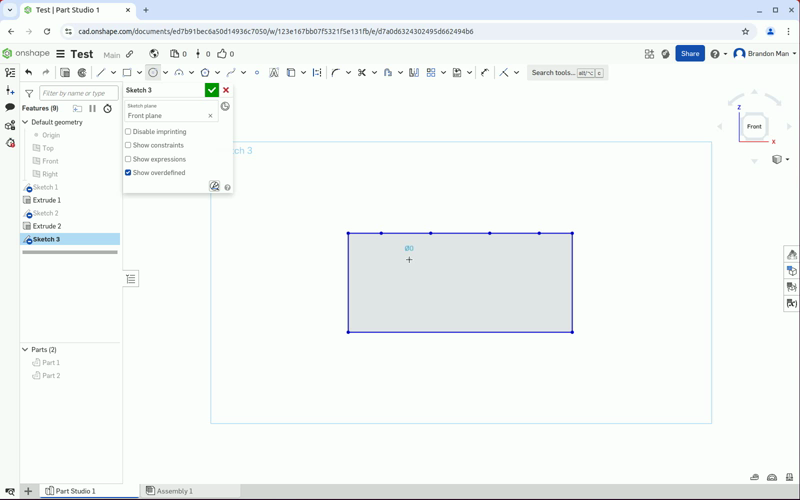
mouse_move(423, 259)
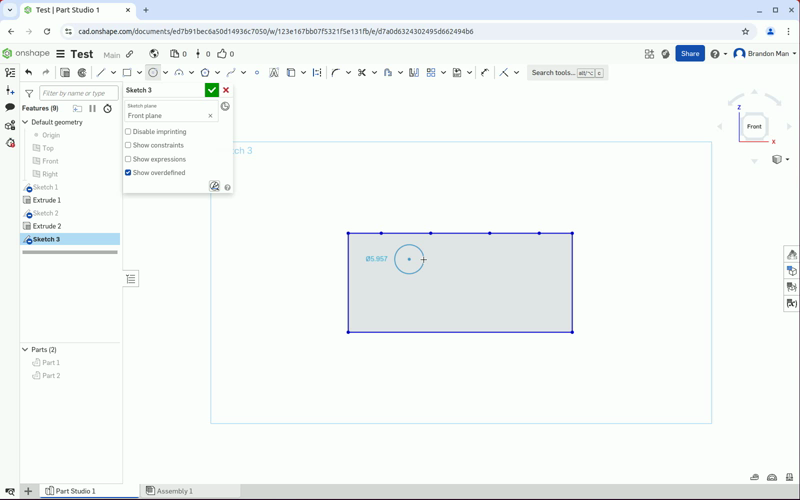
click(423, 259)
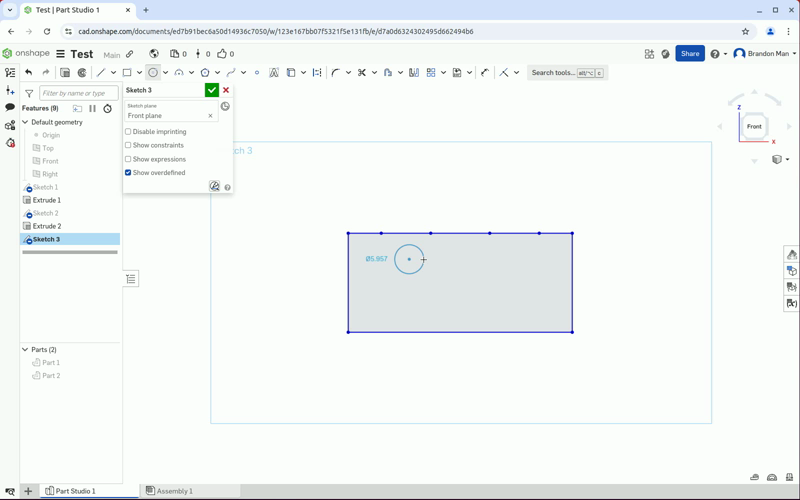
key(esc)
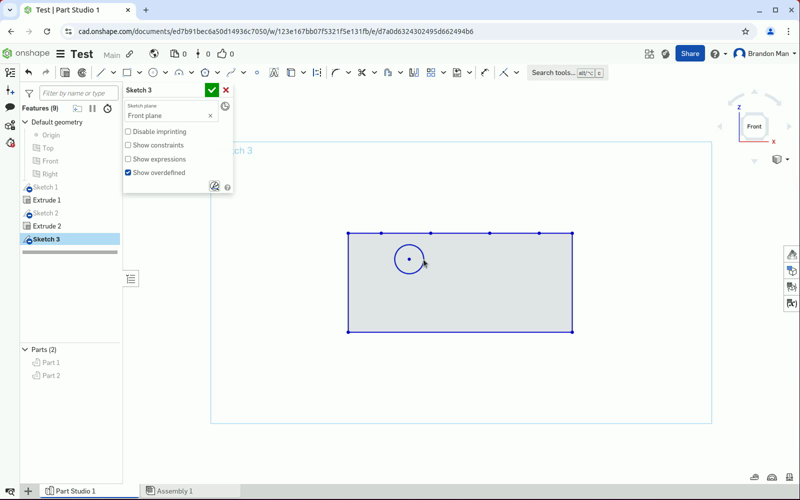
key(c)
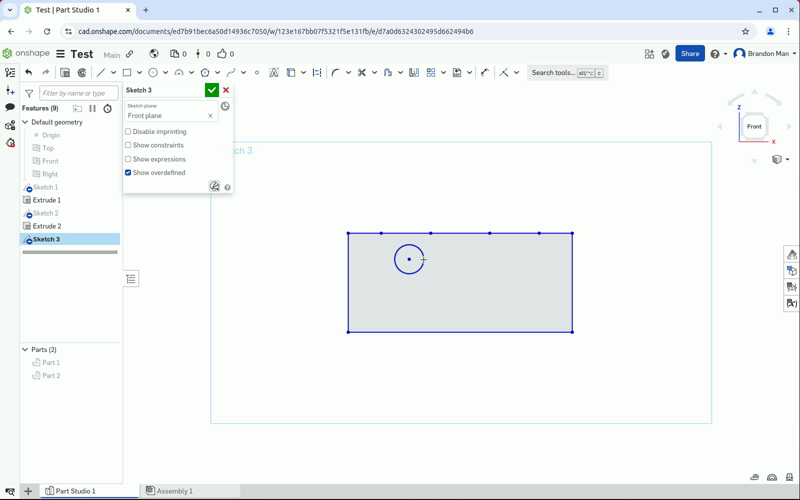
key_down(shift)
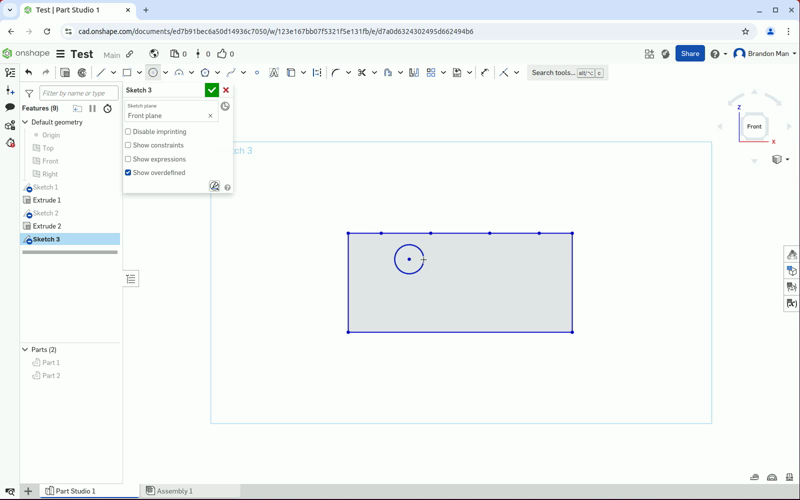
mouse_move(461, 308)
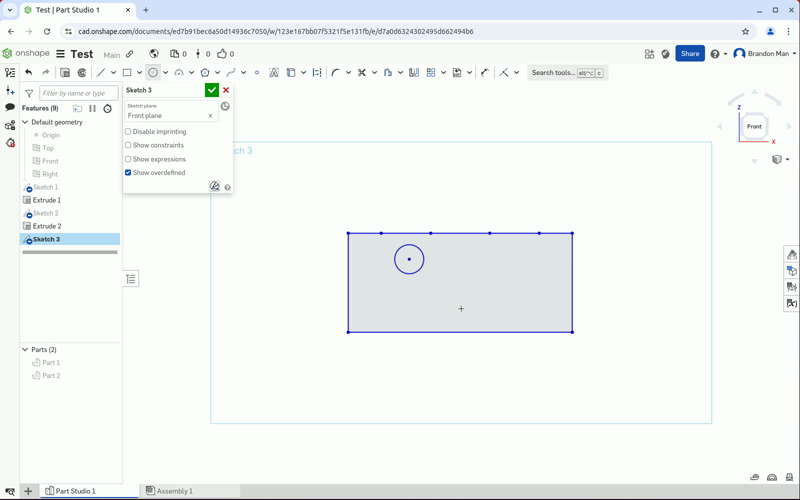
click(461, 308)
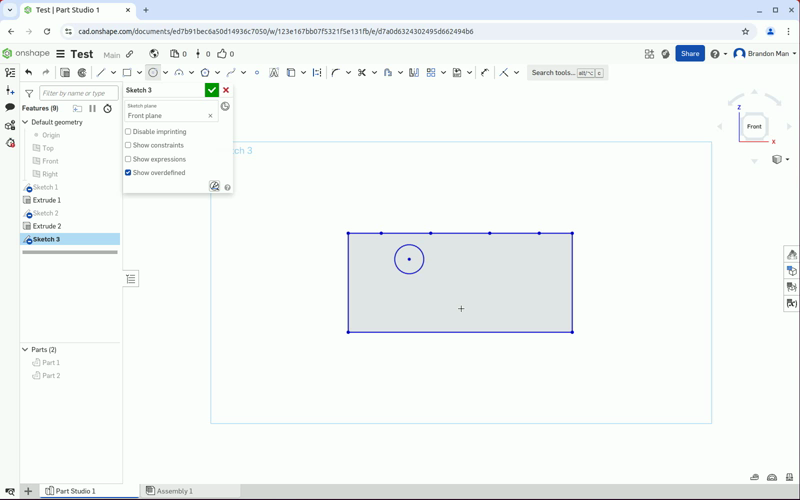
key_up(shift)
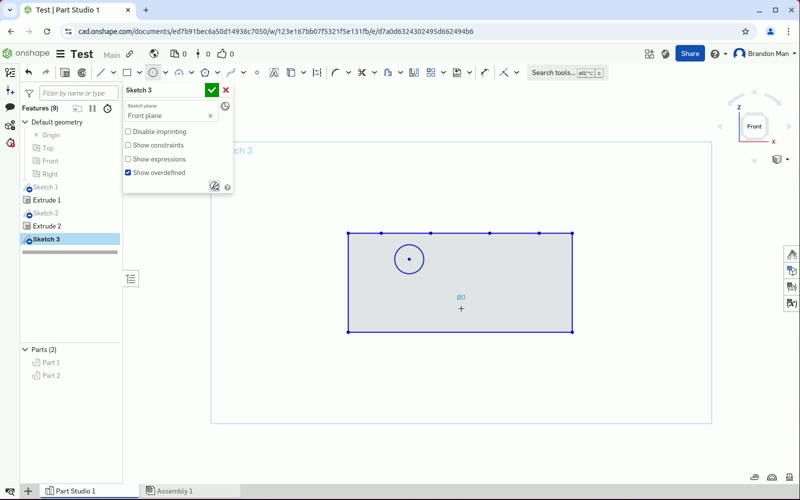
mouse_move(475, 308)
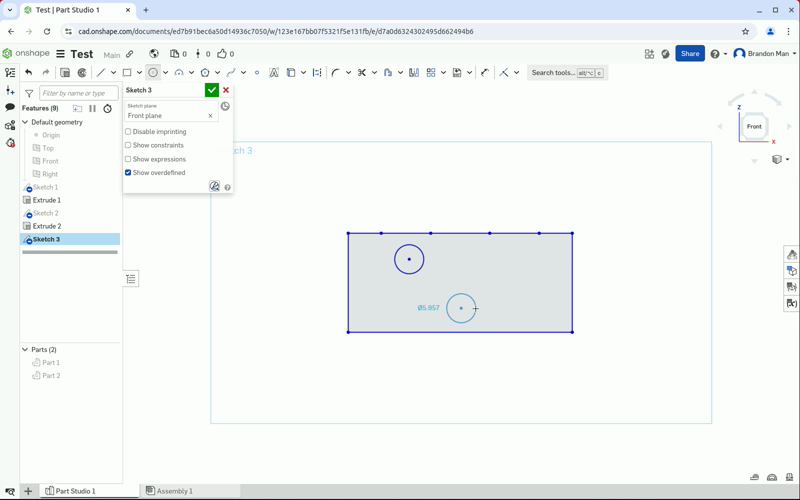
click(475, 308)
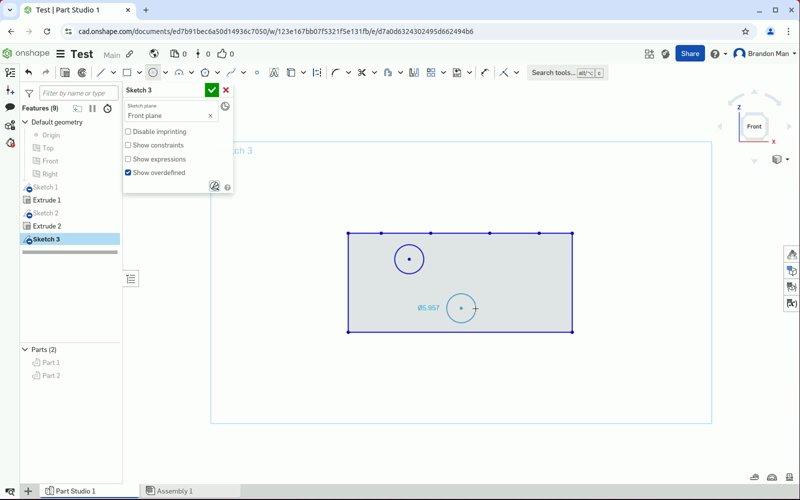
key(esc)
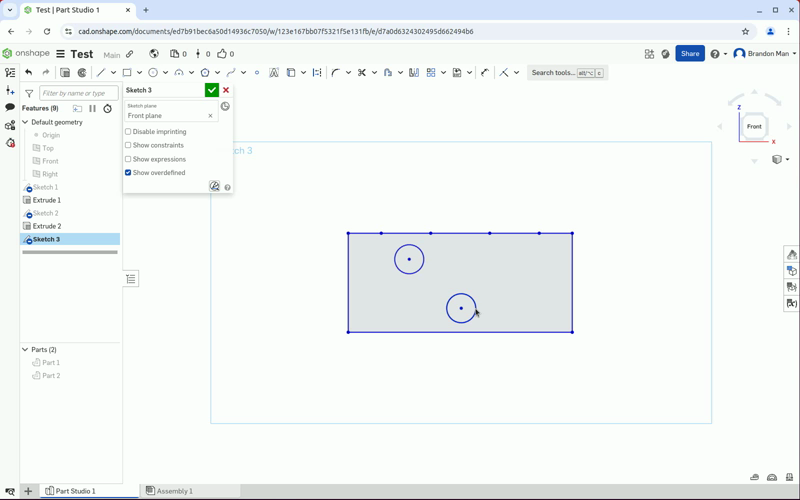
key(c)
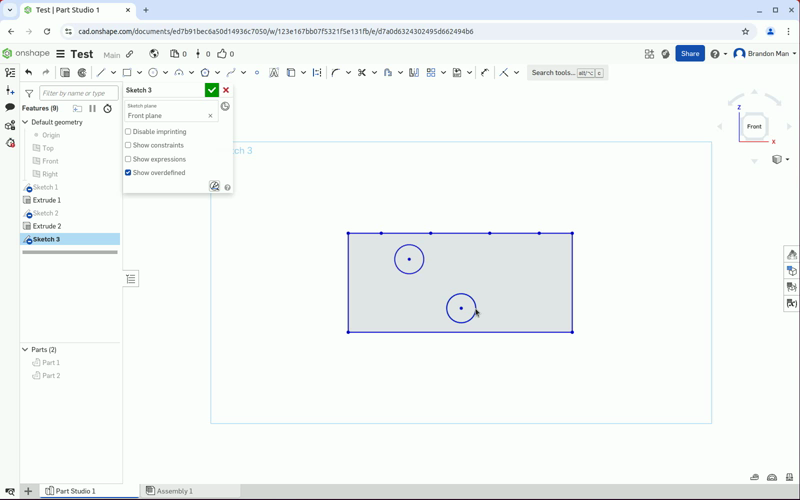
key_down(shift)
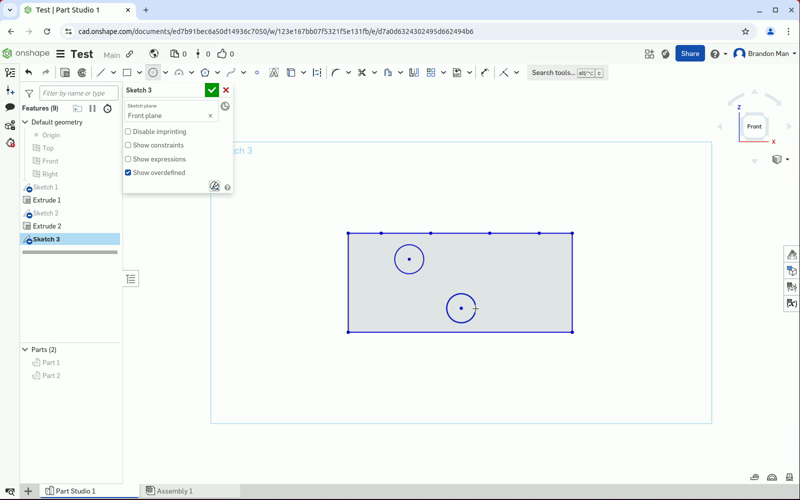
mouse_move(513, 261)
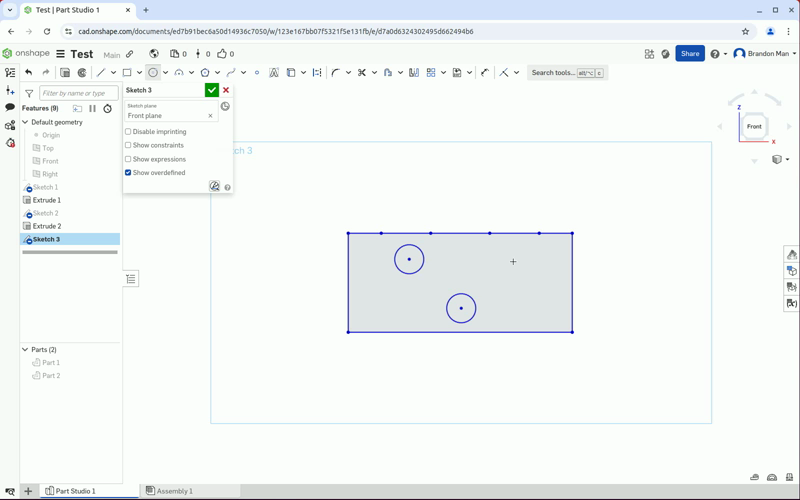
click(513, 261)
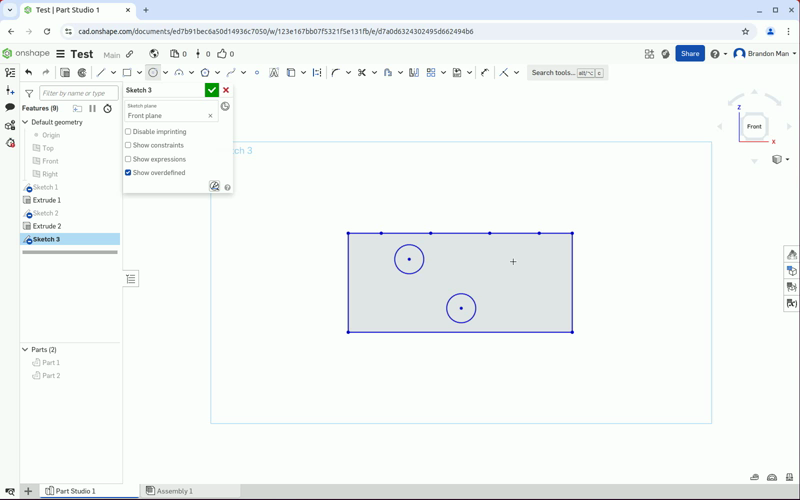
key_up(shift)
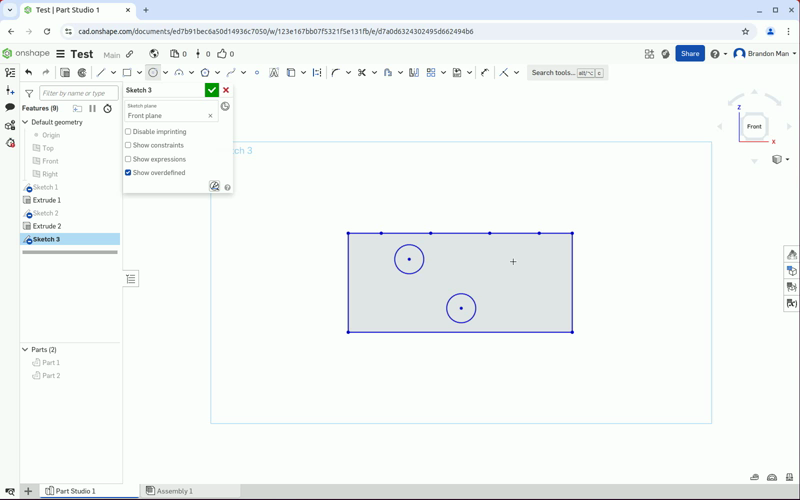
mouse_move(527, 261)
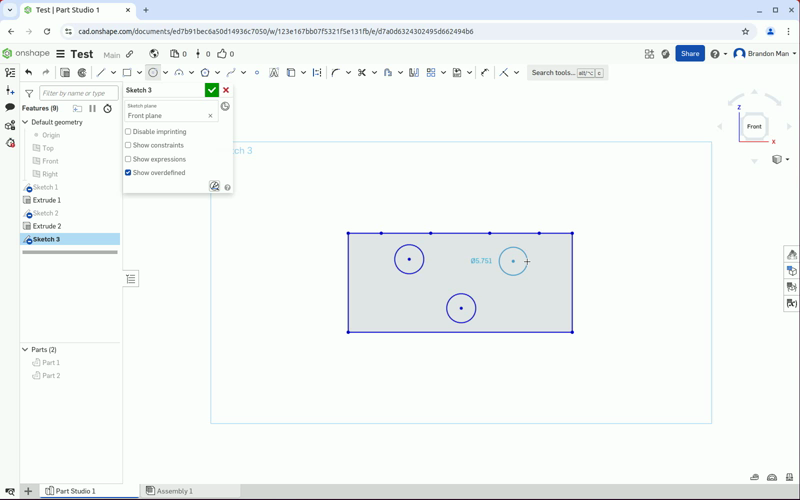
click(527, 261)
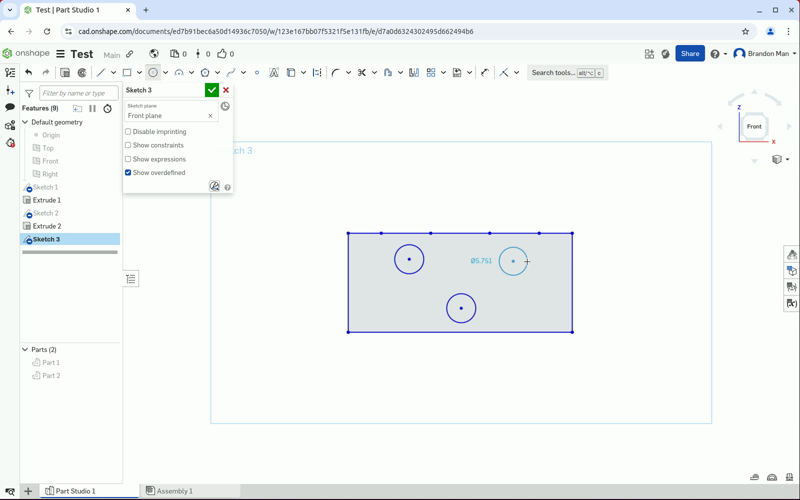
key(esc)
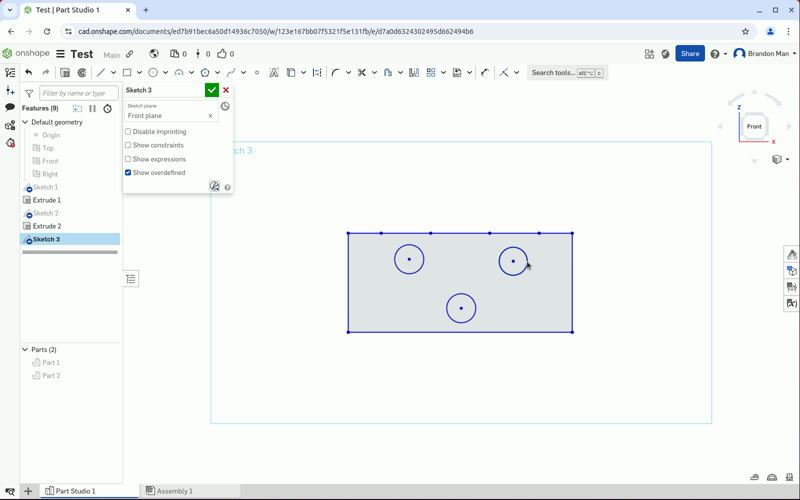
mouse_move(424, 312)
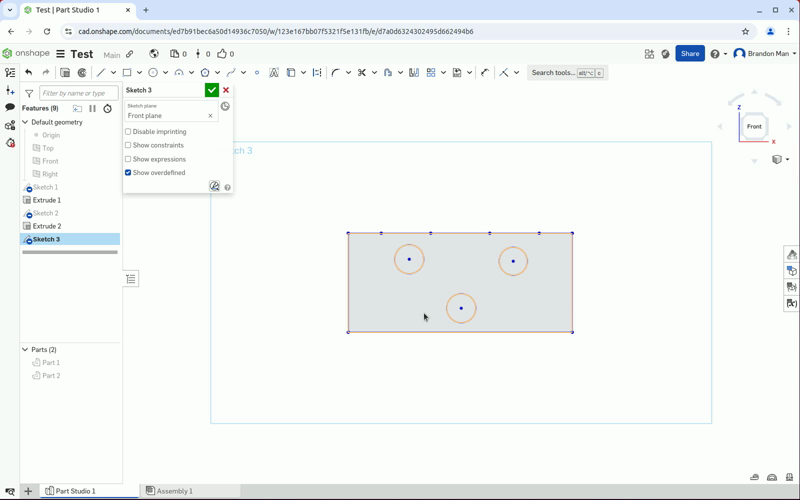
click(424, 312)
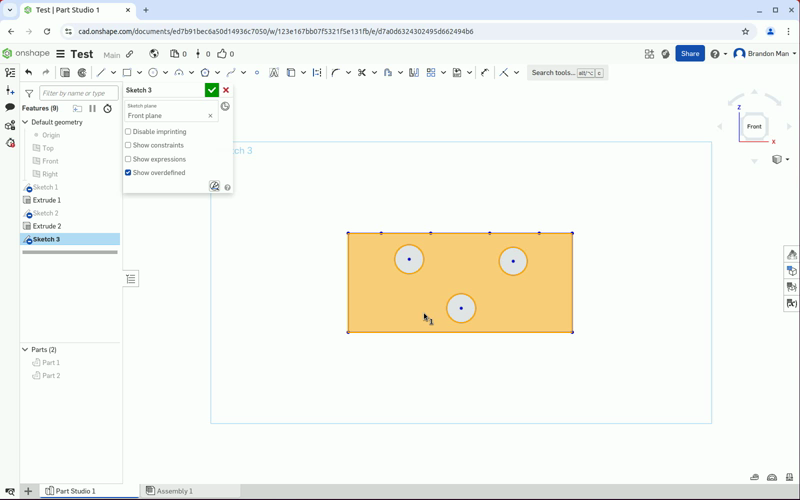
mouse_move(73, 352)
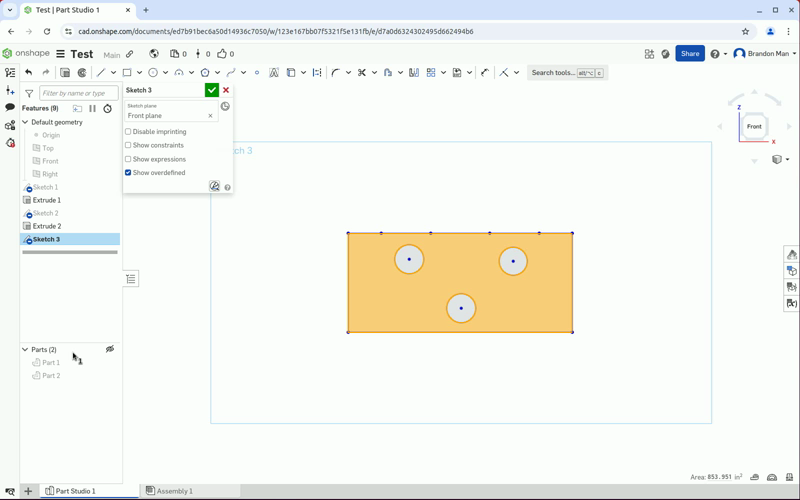
key(shift+y)
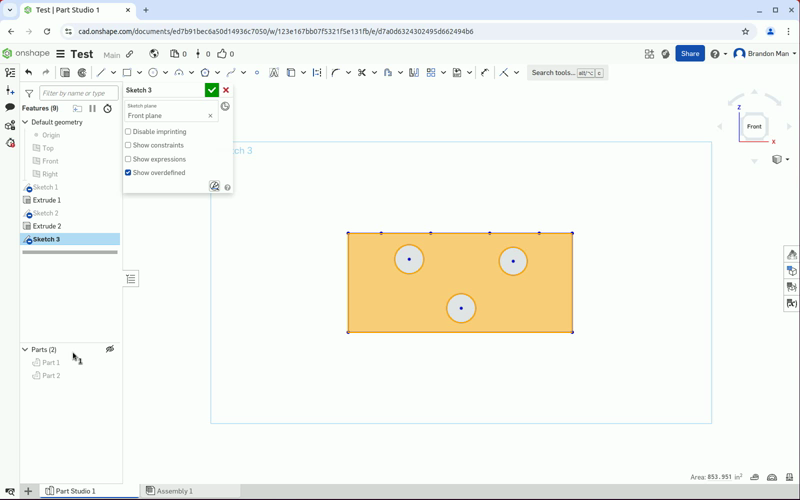
key(shift+e)
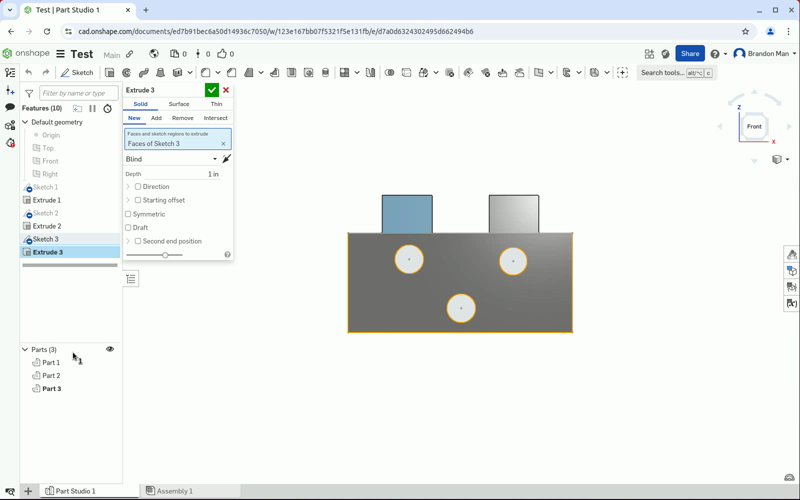
mouse_move(143, 106)
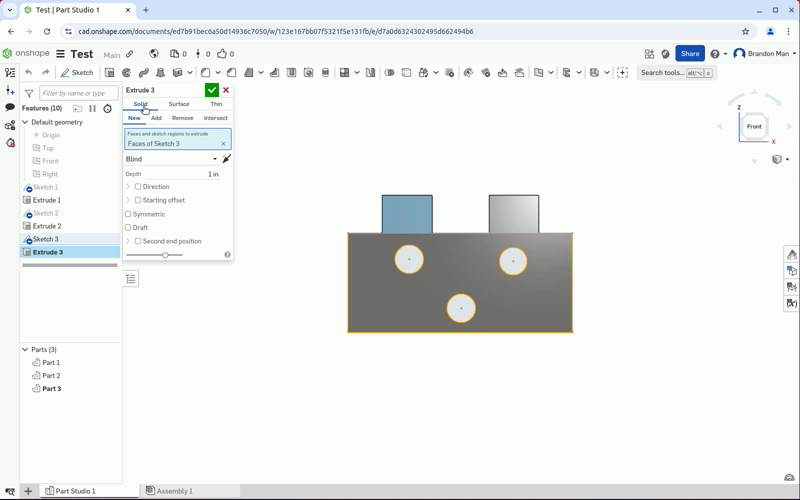
click(143, 106)
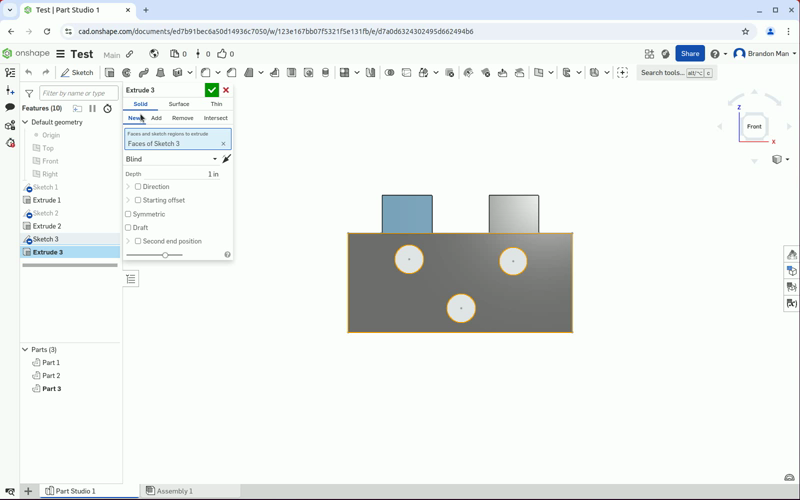
mouse_move(137, 120)
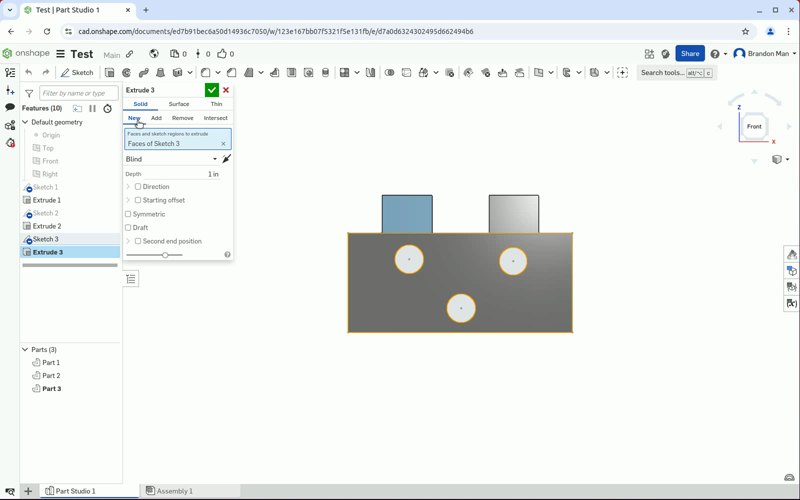
click(137, 120)
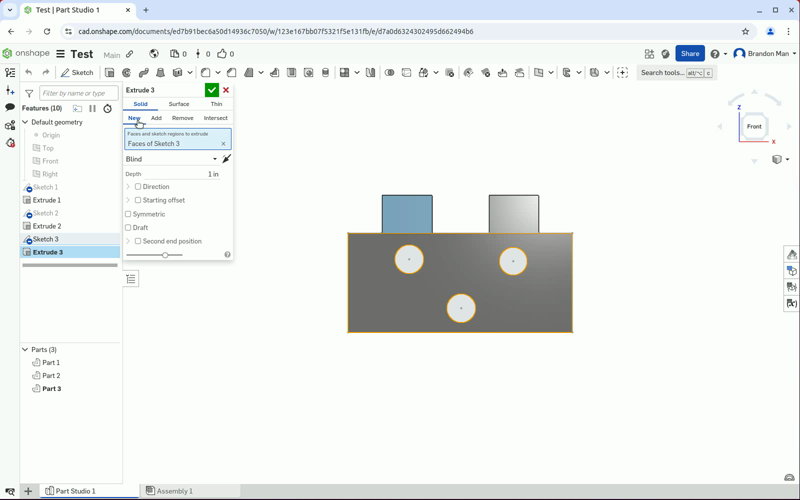
key(tab, 4)
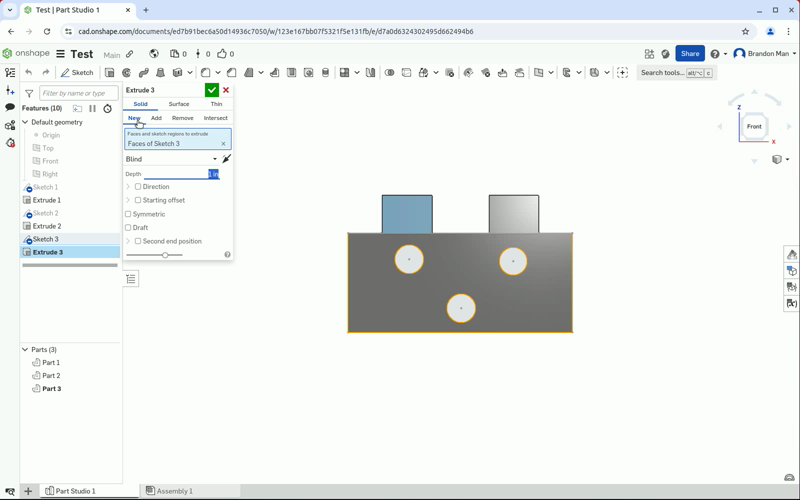
text(2.408)
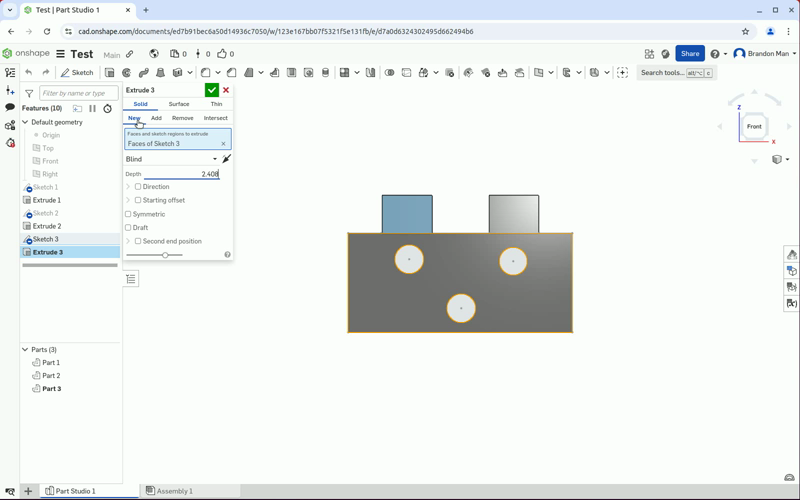
key(tab, 3)
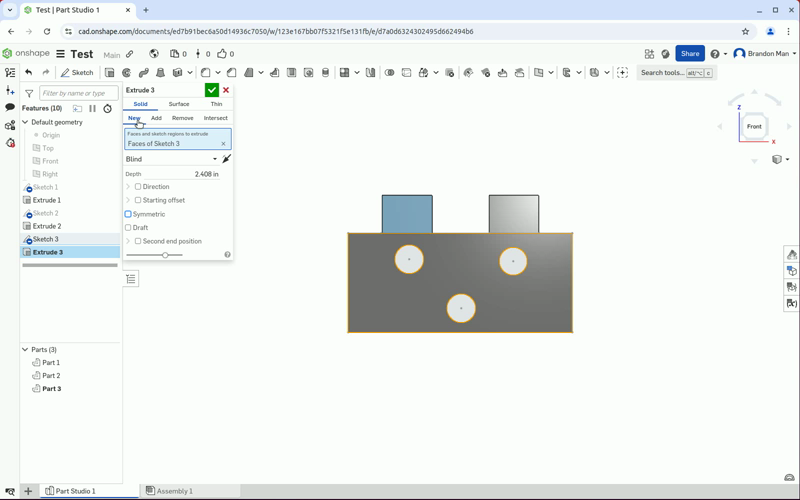
key(space)
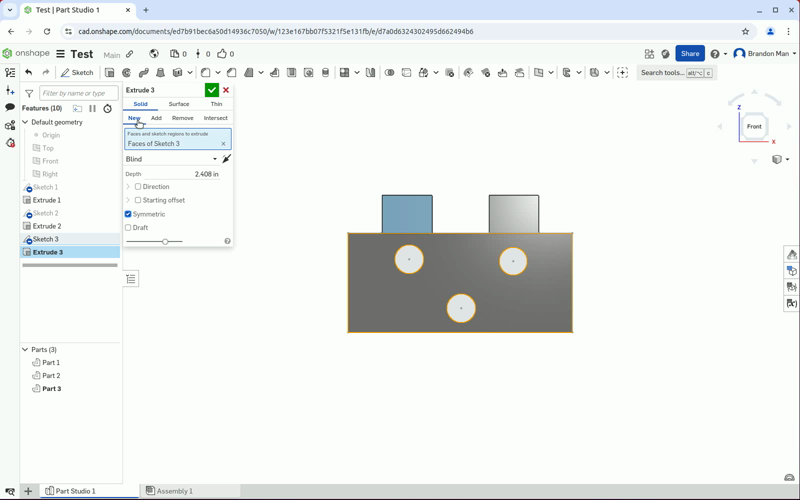
key(enter)
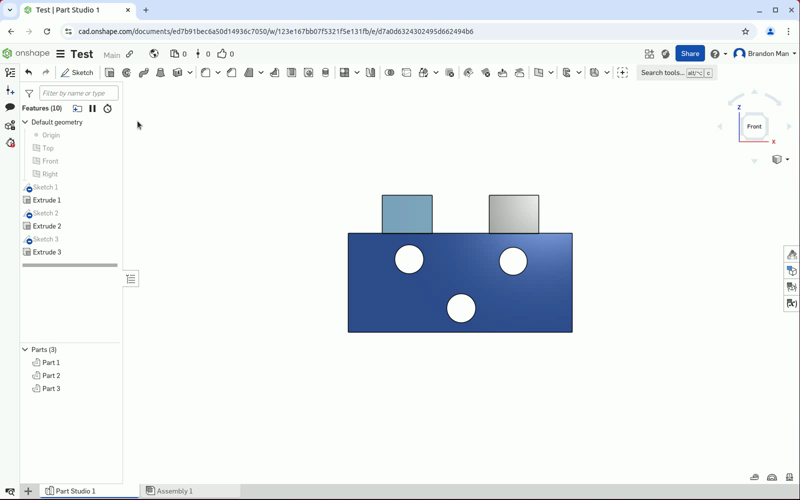
key(shift+h)
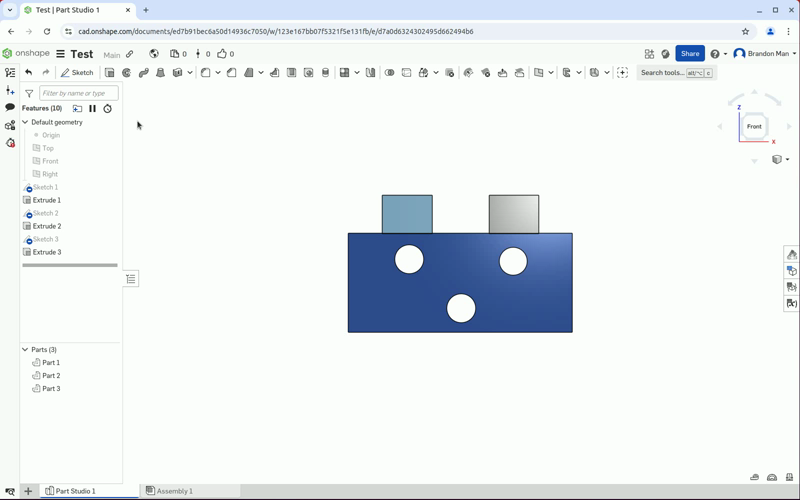
key(shift+h)
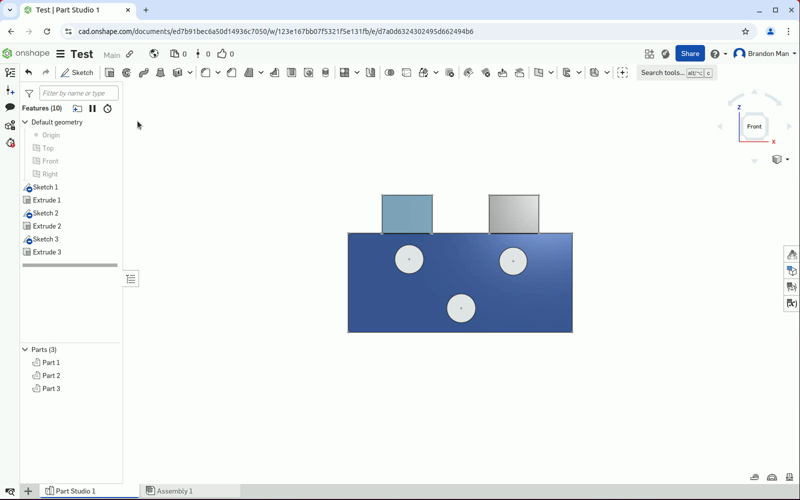
key(shift+7)
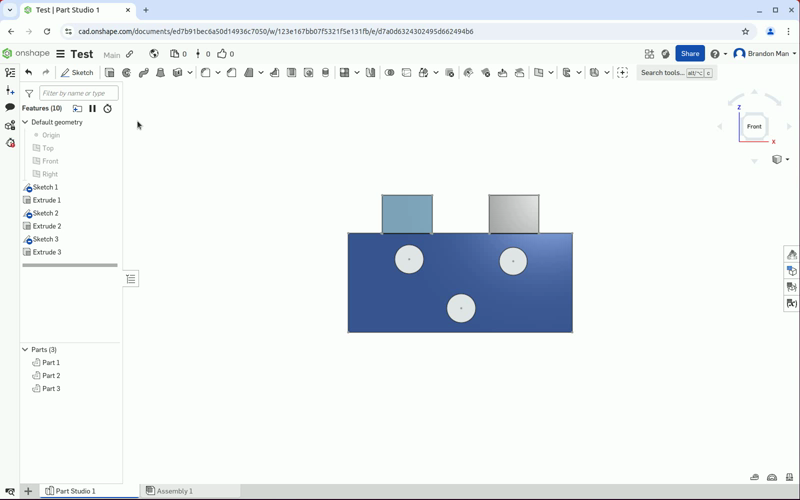
key(left, 2)
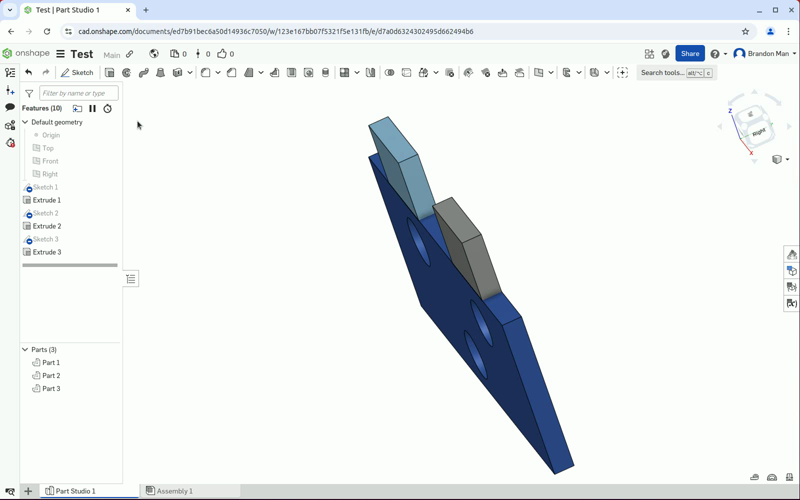
key(down, 2)
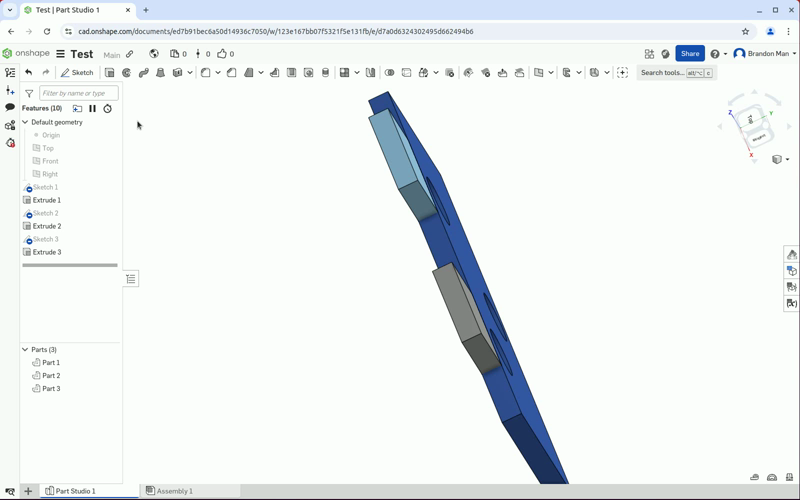
key(up, 2)
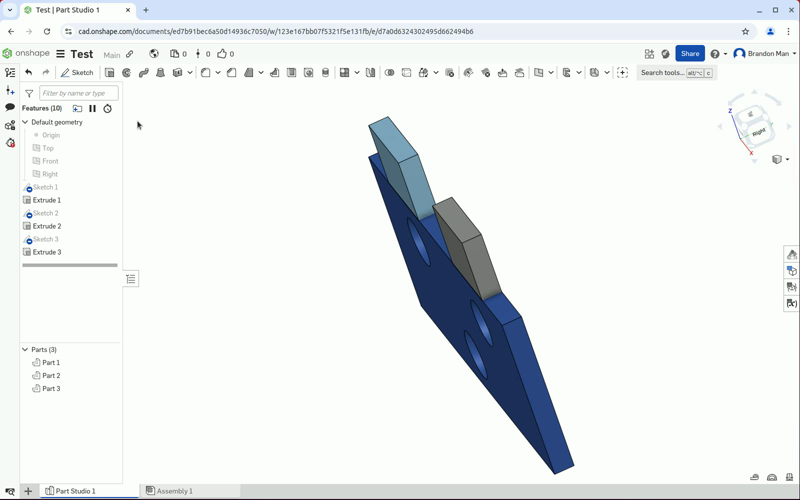
key(right, 2)
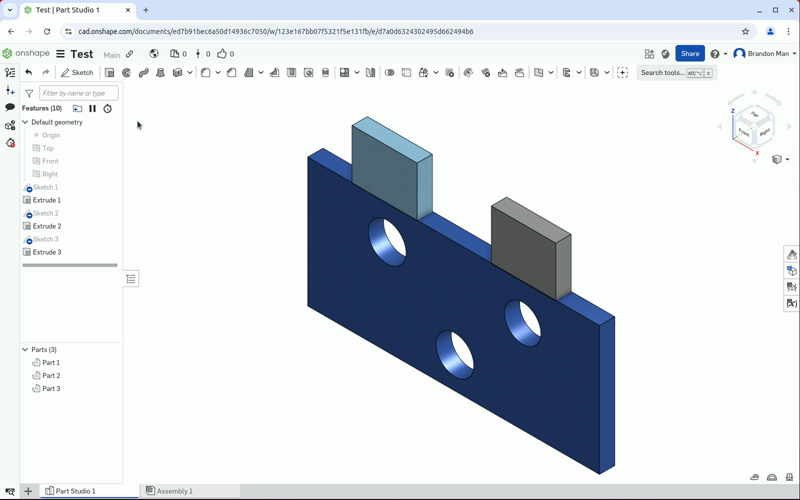
mouse_move(73, 189)
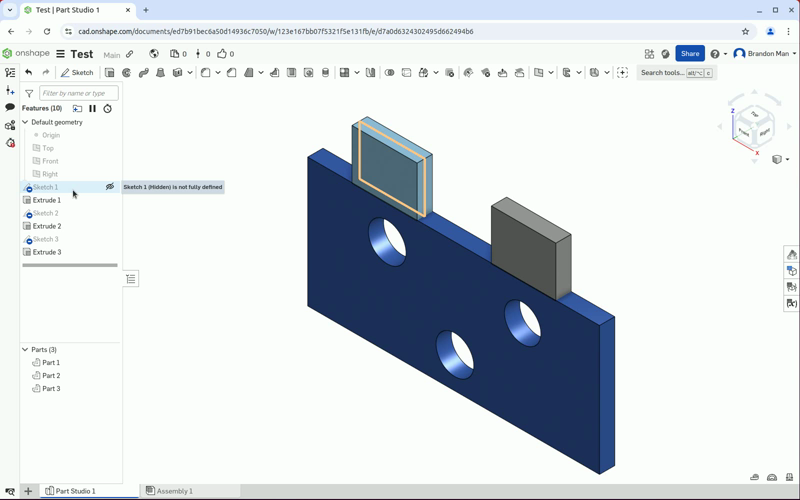
click(73, 189)